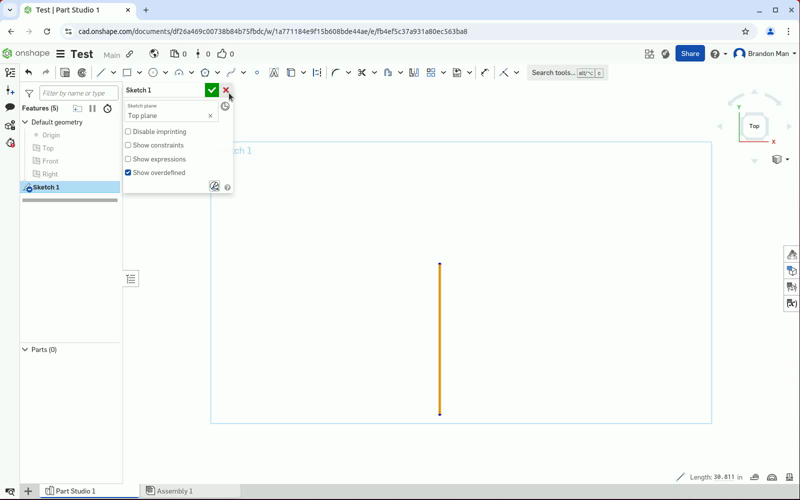
key(shift+h)
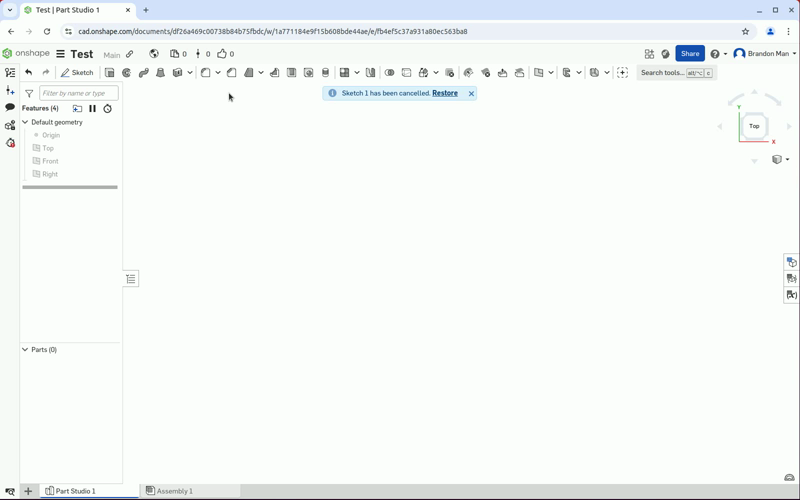
mouse_move(73, 352)
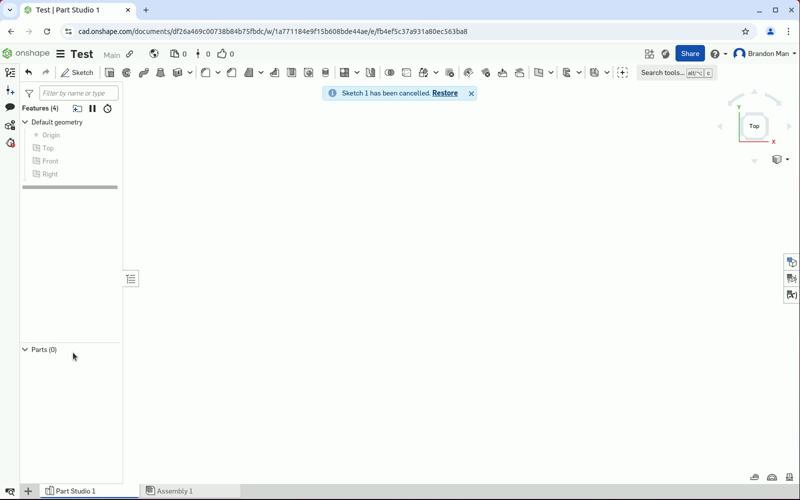
key(y)
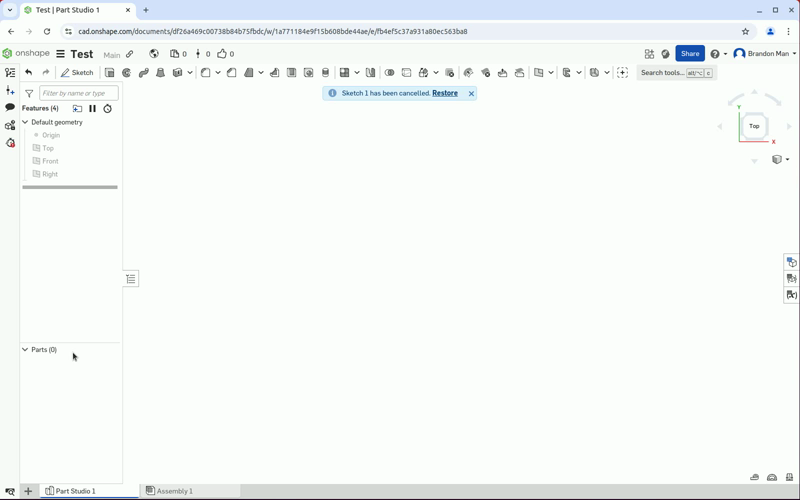
key(shift+p)
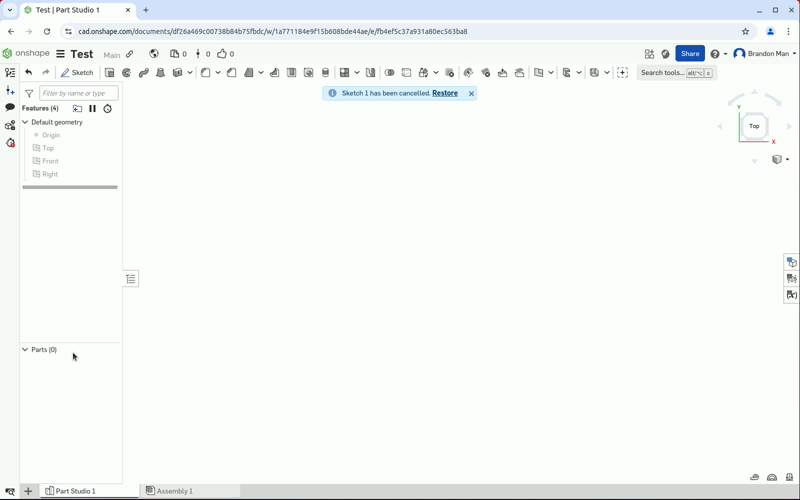
key(space)
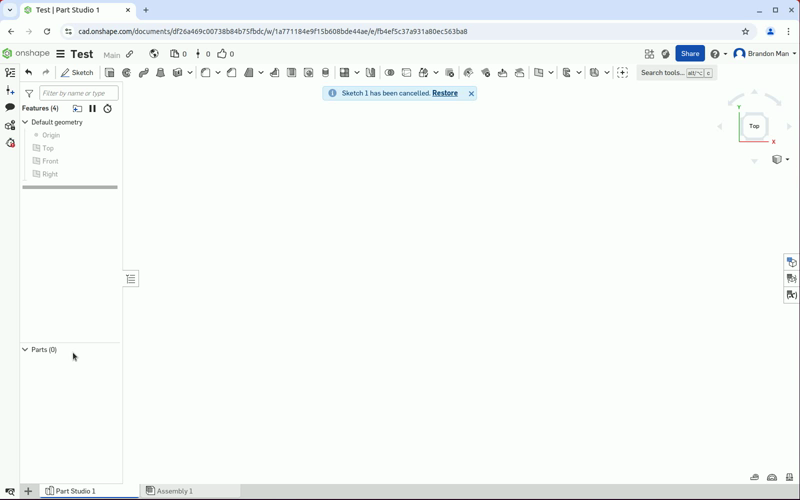
key_down(shift)
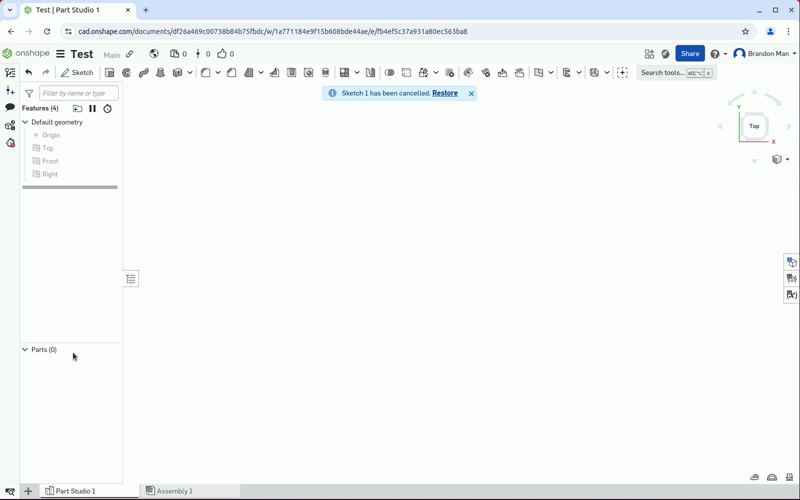
key(up)
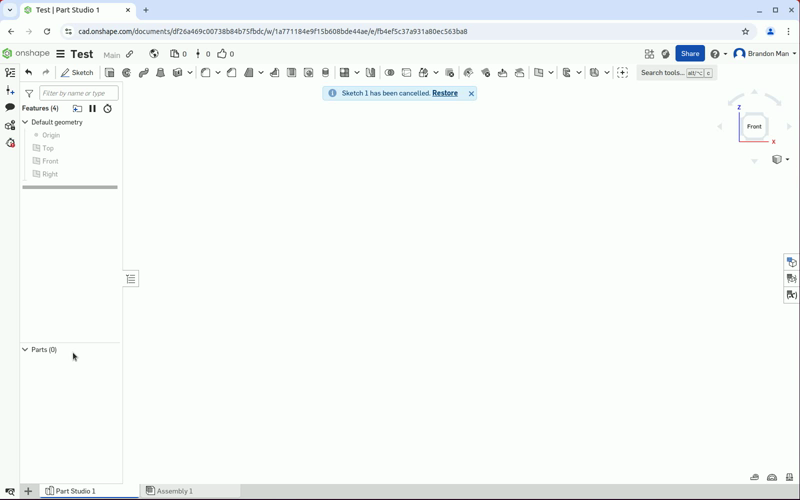
key_up(shift)
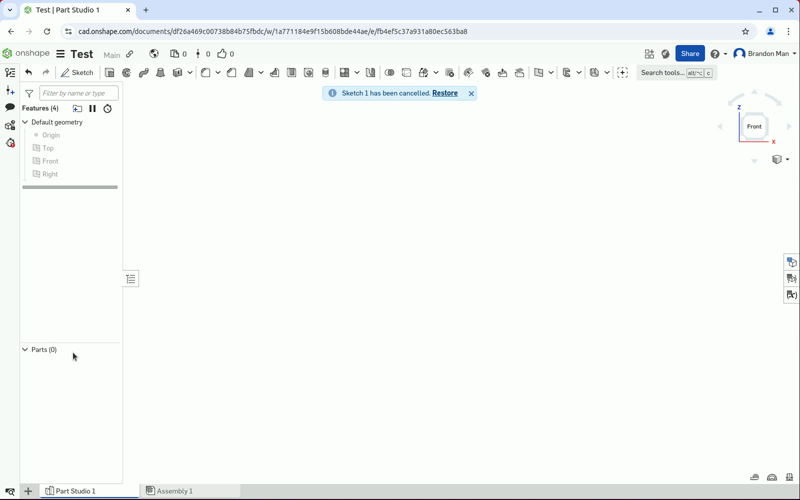
mouse_move(73, 352)
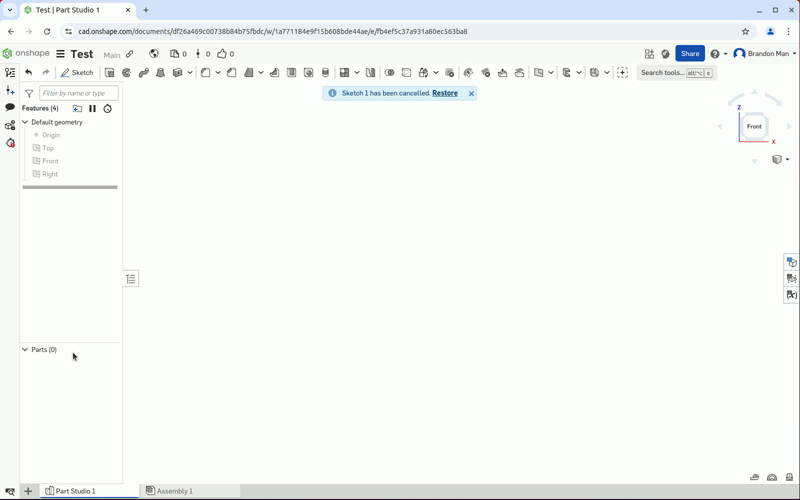
key(shift+y)
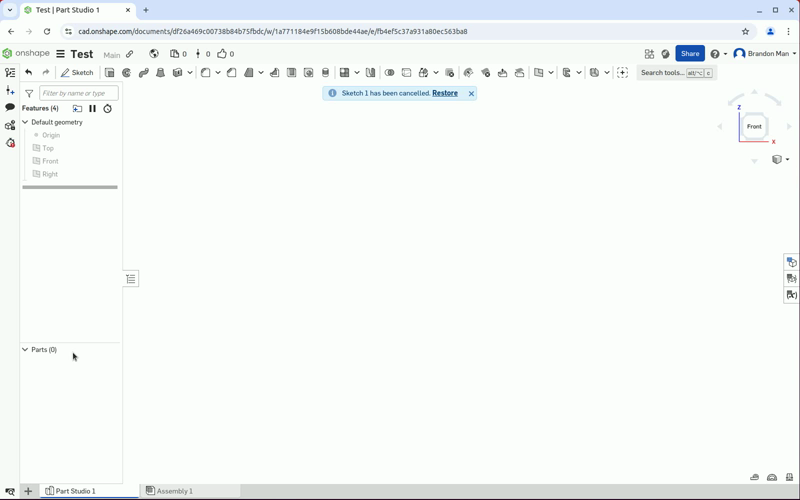
key(shift+s)
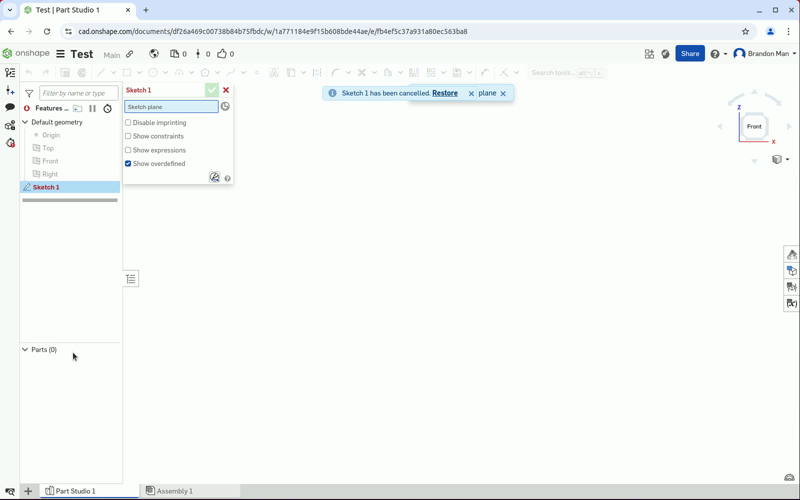
mouse_move(73, 163)
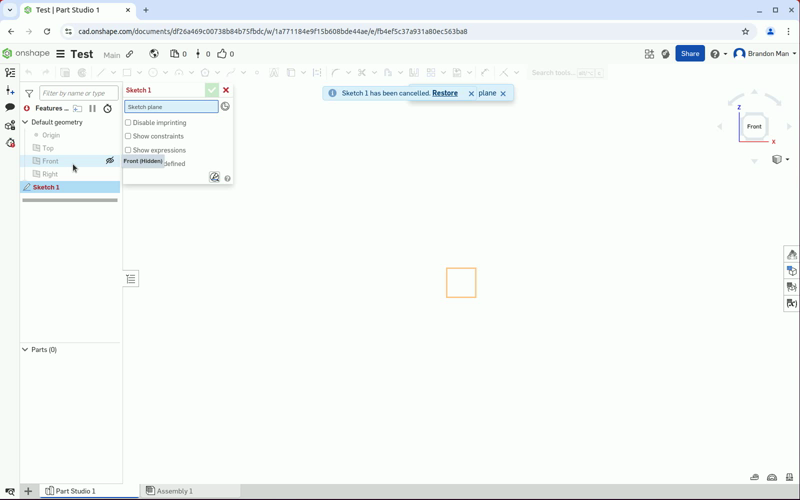
click(73, 163)
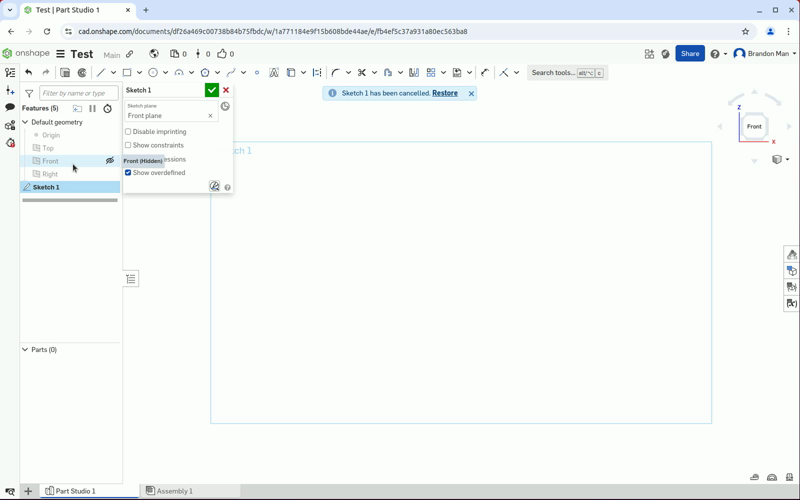
mouse_move(73, 352)
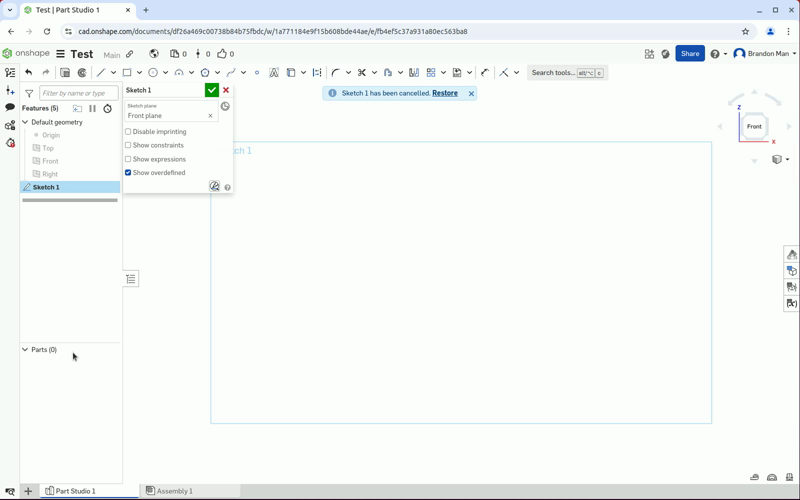
key(y)
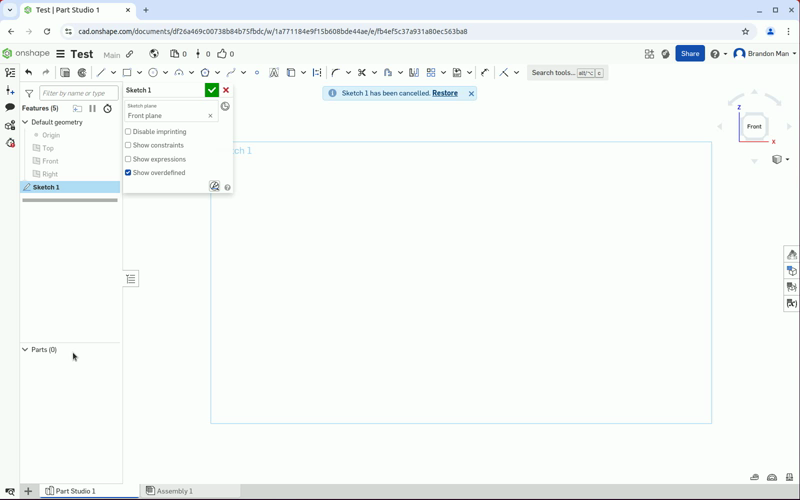
key(l)
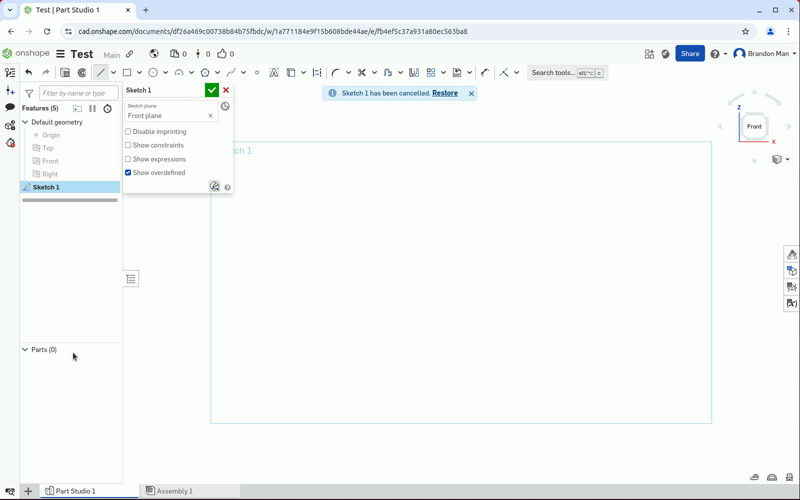
key_down(shift)
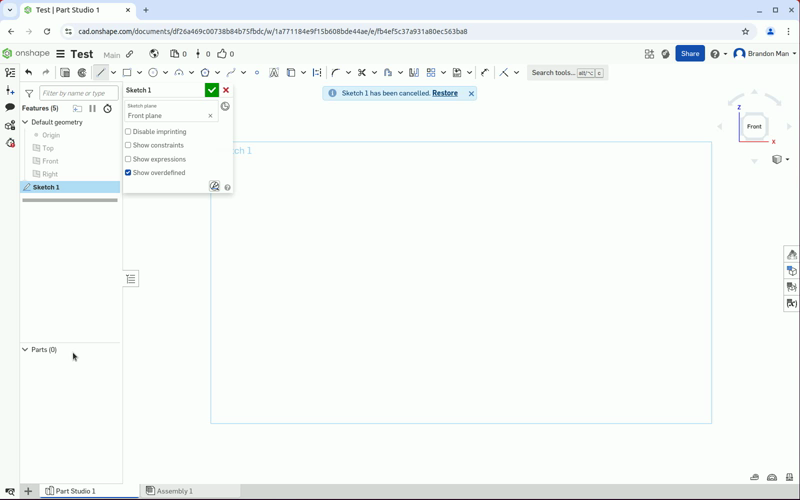
mouse_move(410, 307)
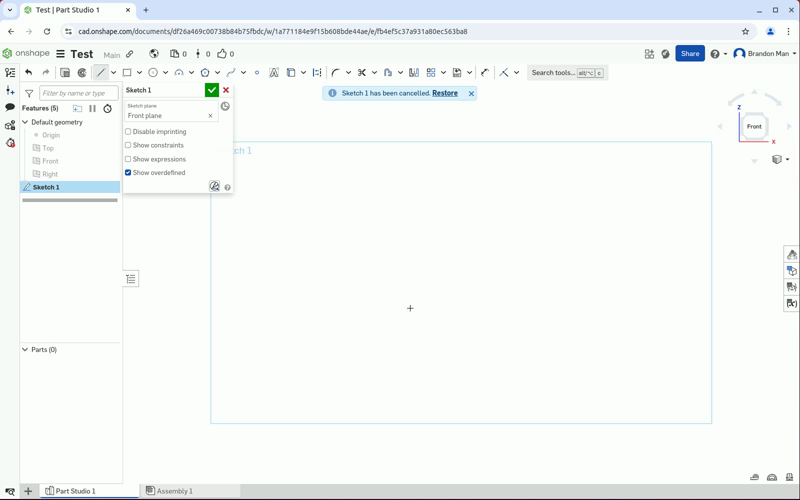
click(410, 307)
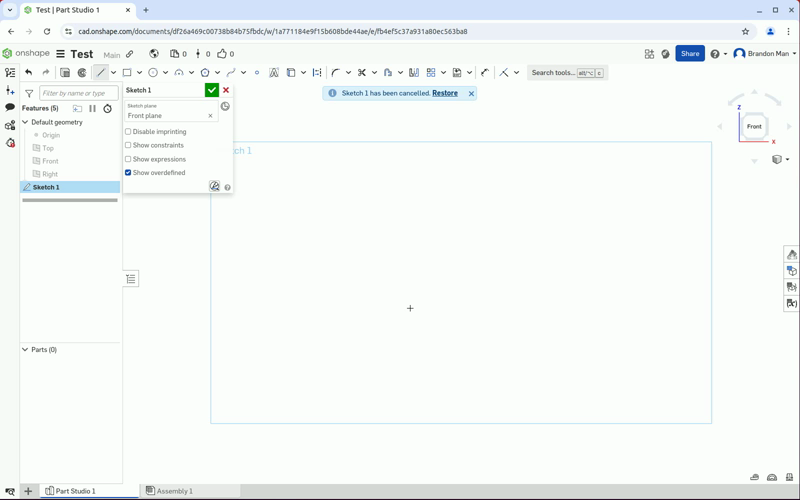
key_up(shift)
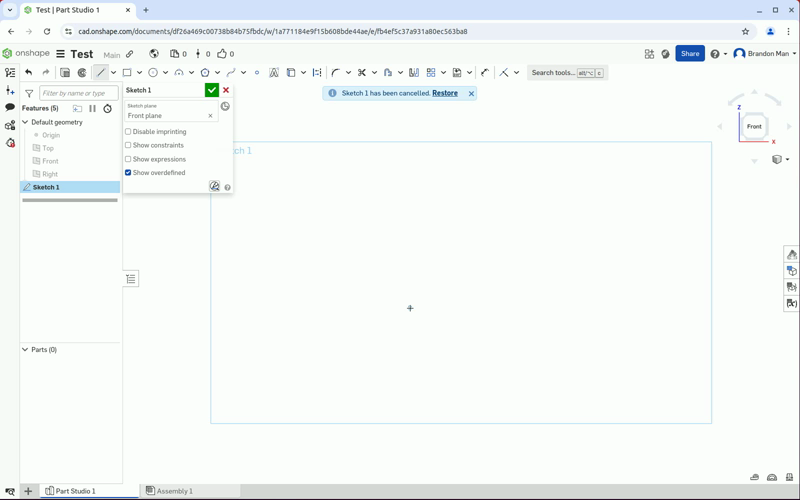
key_down(shift)
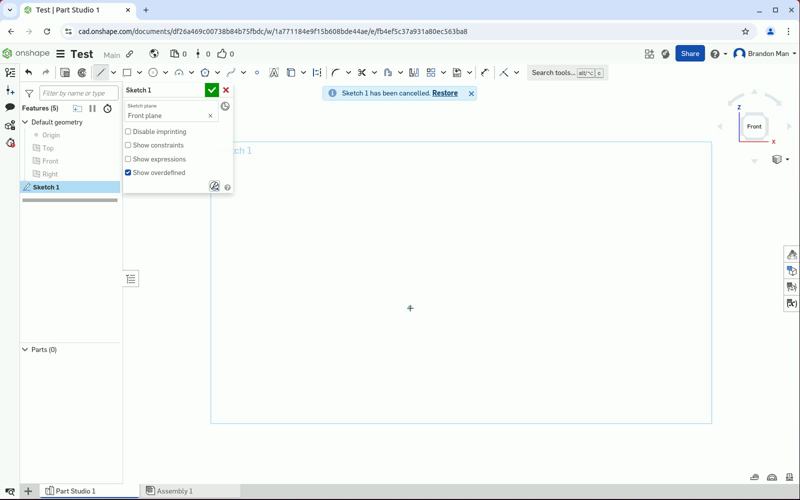
mouse_move(471, 307)
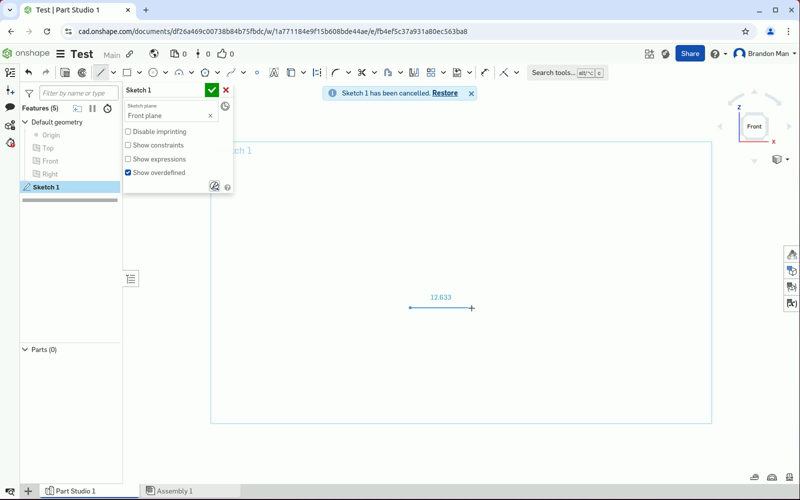
click(471, 307)
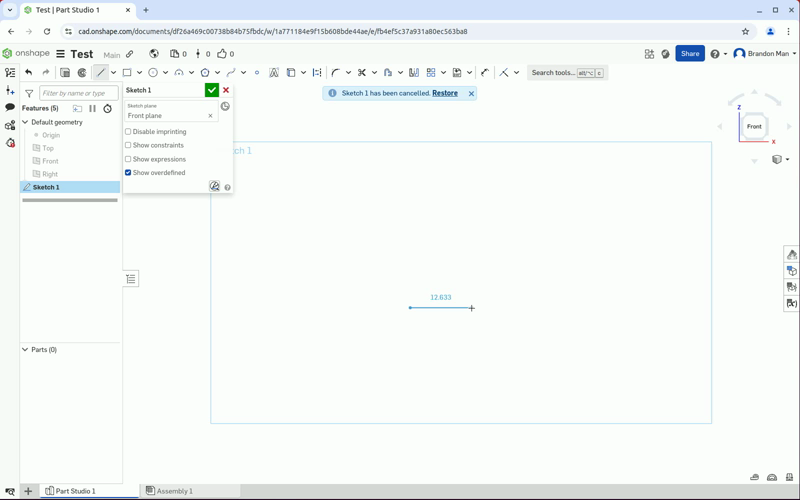
key_up(shift)
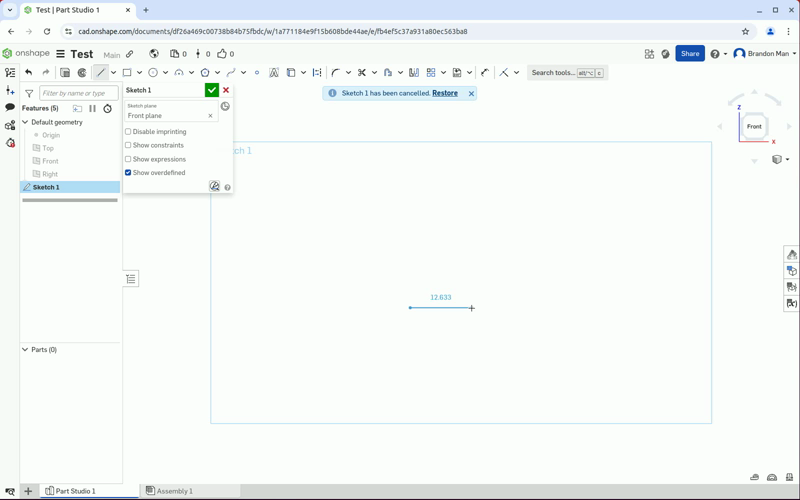
key_down(shift)
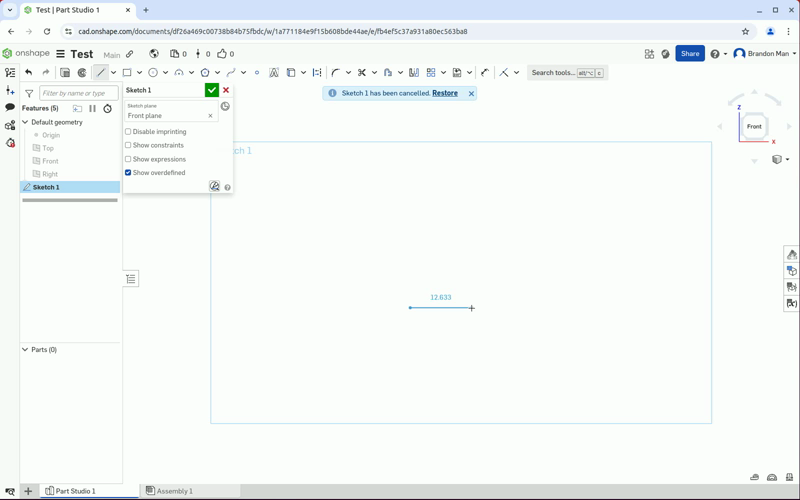
mouse_move(471, 240)
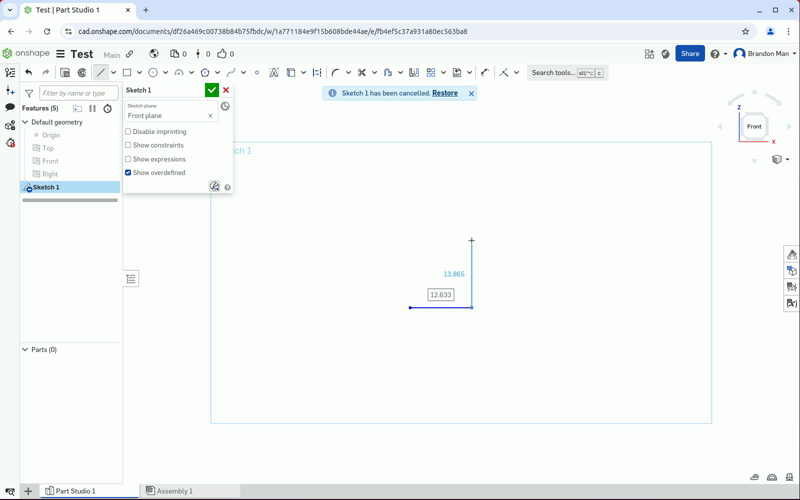
click(471, 240)
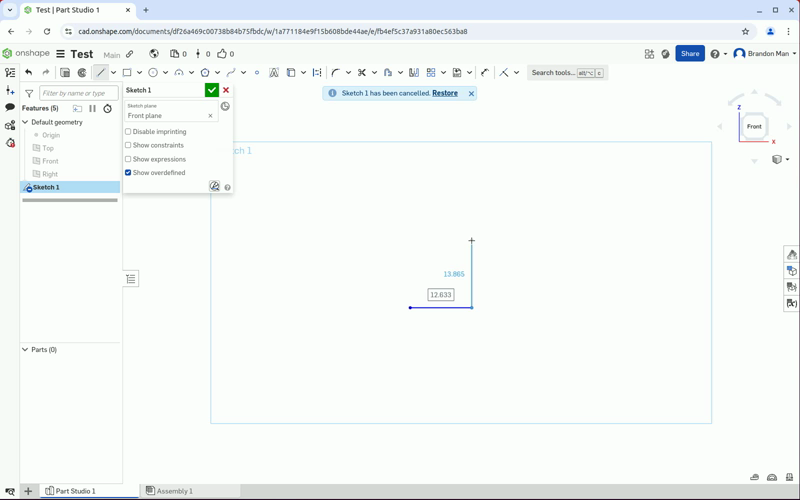
key_up(shift)
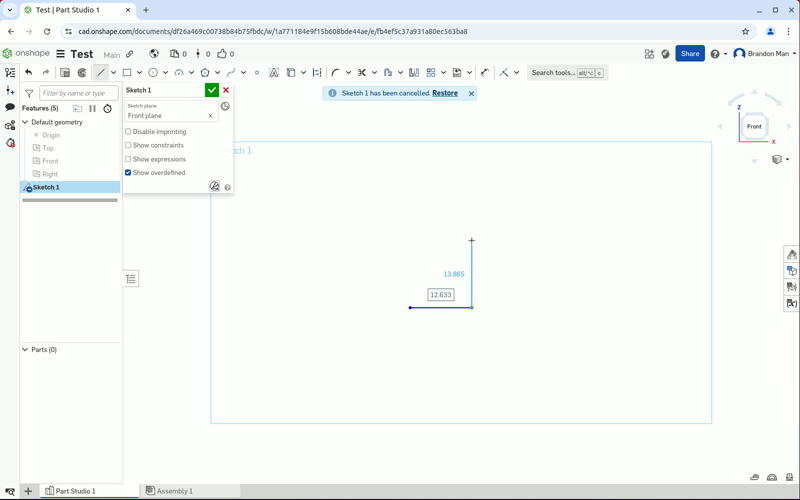
key_down(shift)
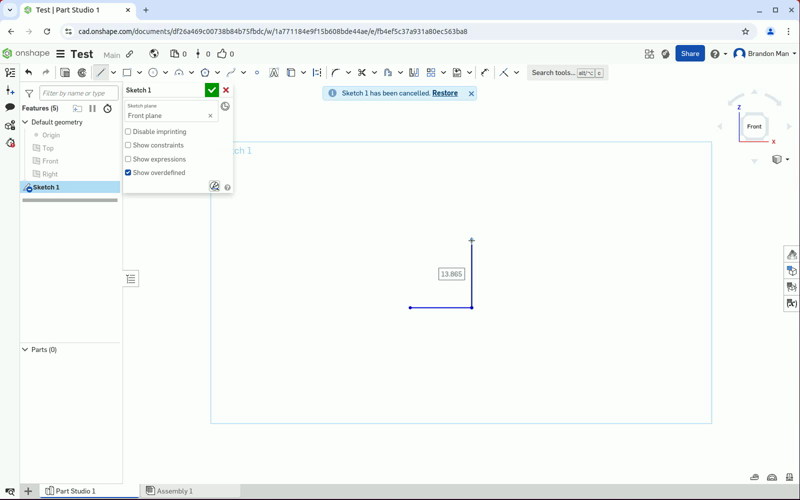
mouse_move(410, 240)
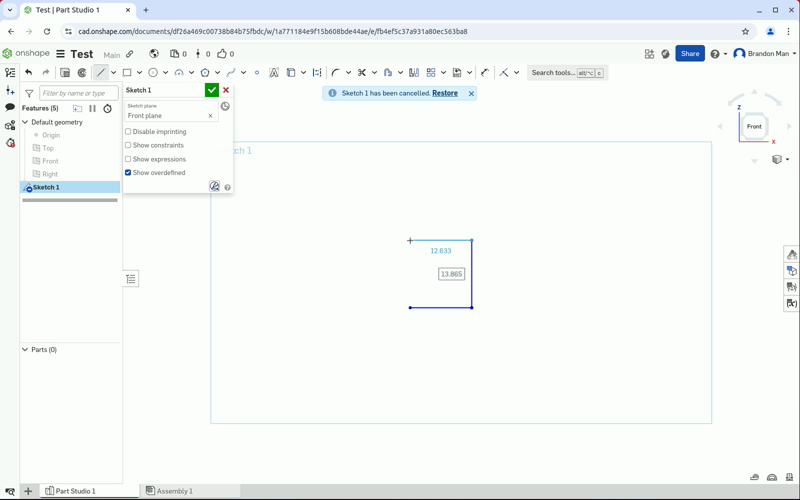
click(410, 240)
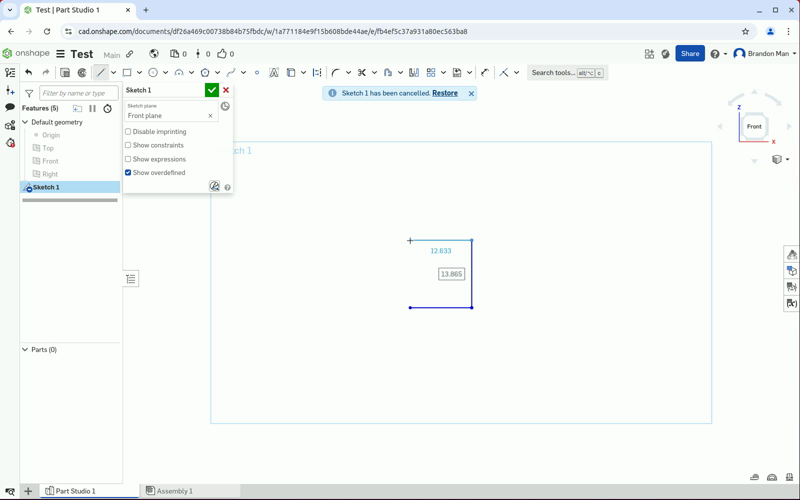
key_up(shift)
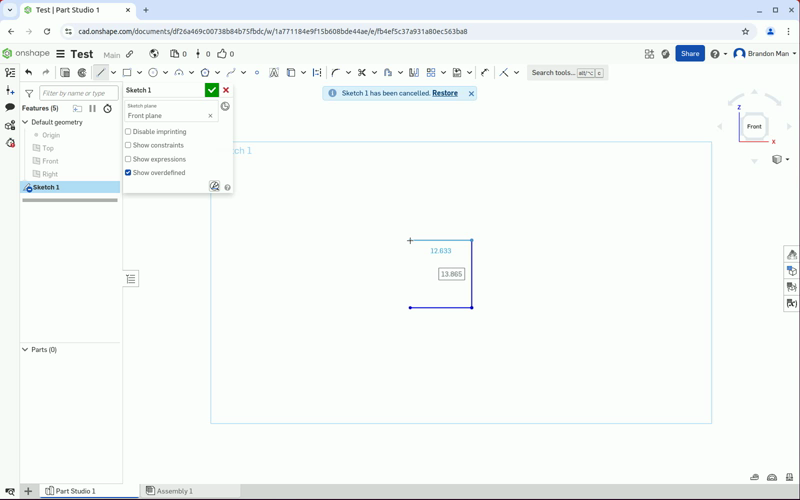
key_down(shift)
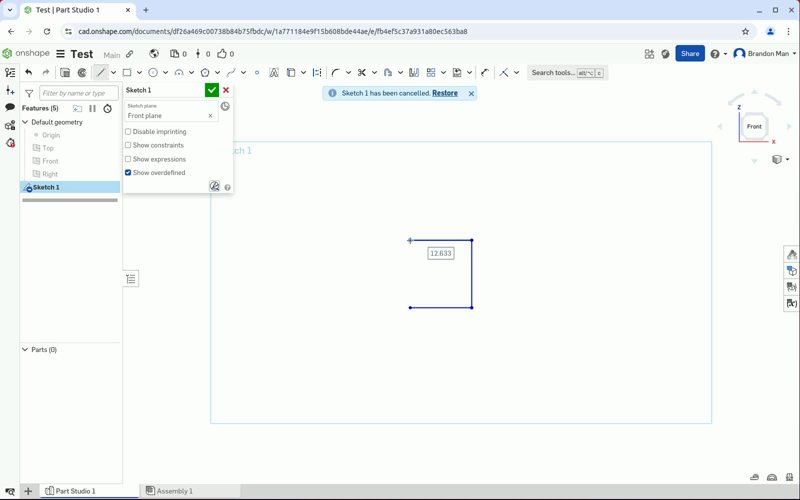
mouse_move(410, 307)
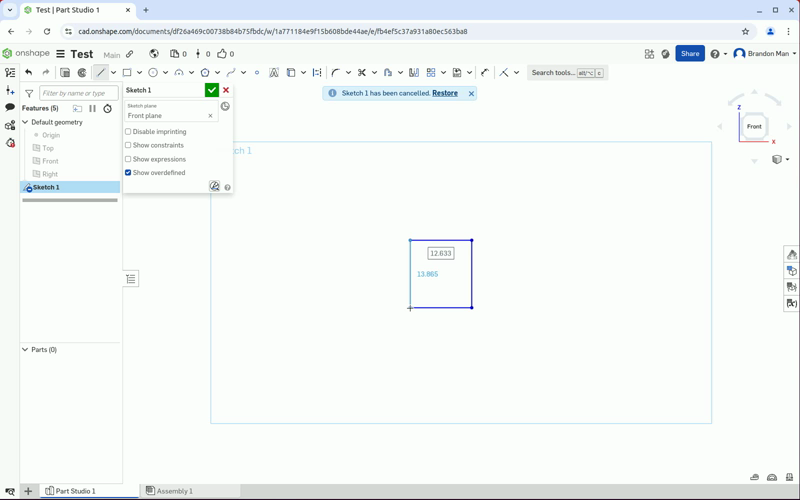
key_up(shift)
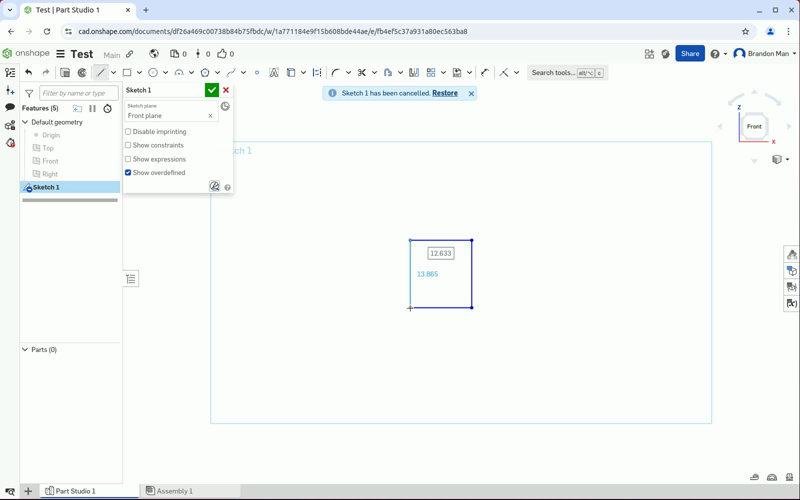
click(410, 307)
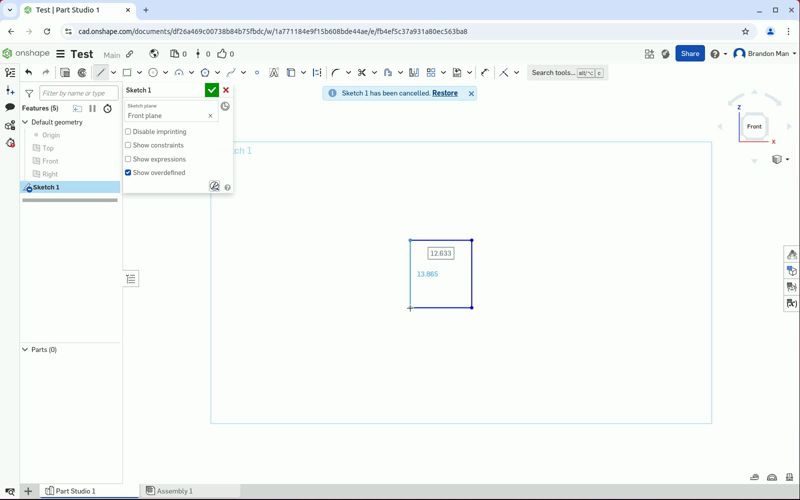
key(esc)
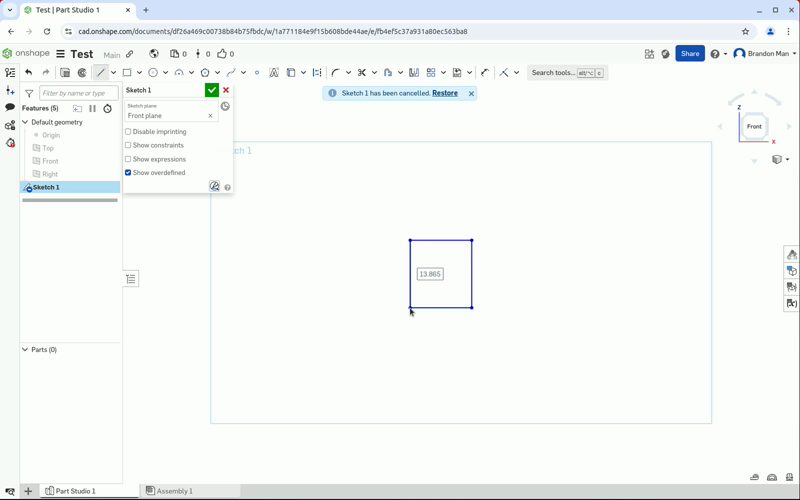
mouse_move(450, 245)
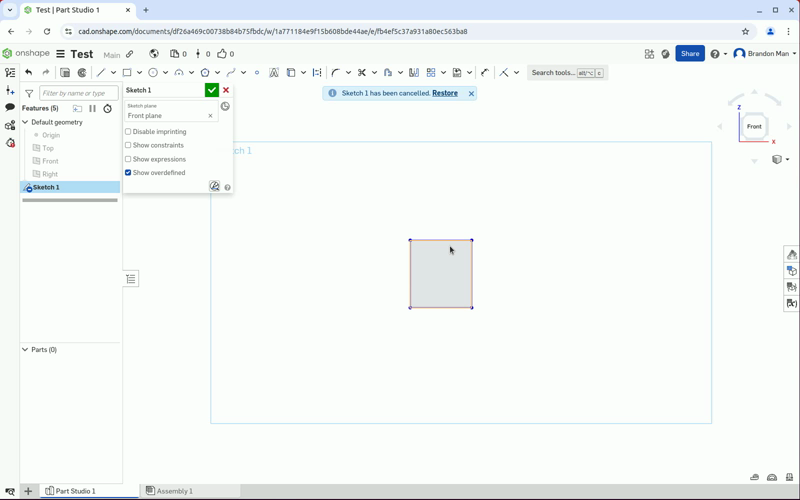
click(450, 245)
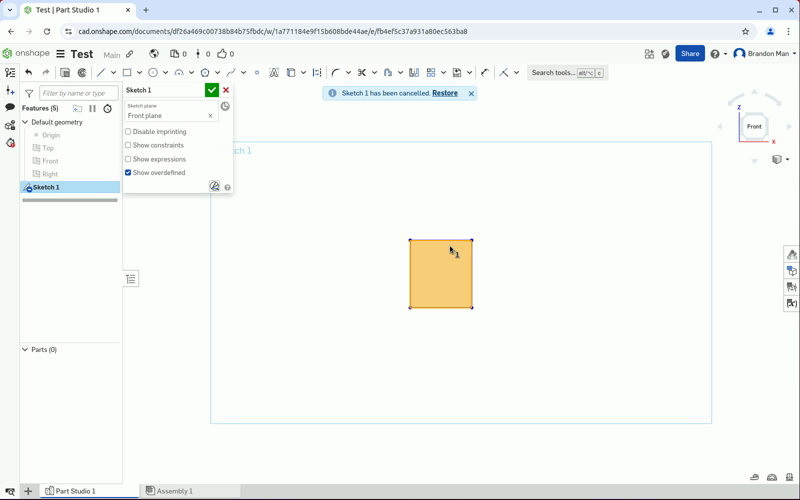
mouse_move(73, 352)
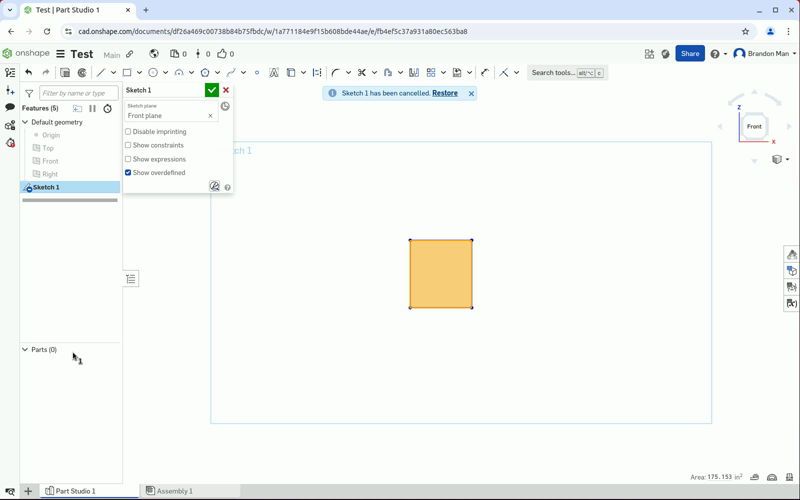
key(shift+y)
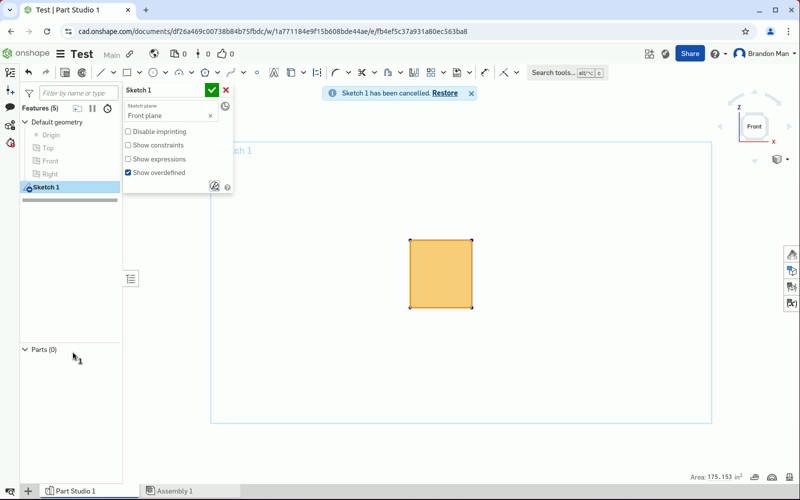
key(shift+e)
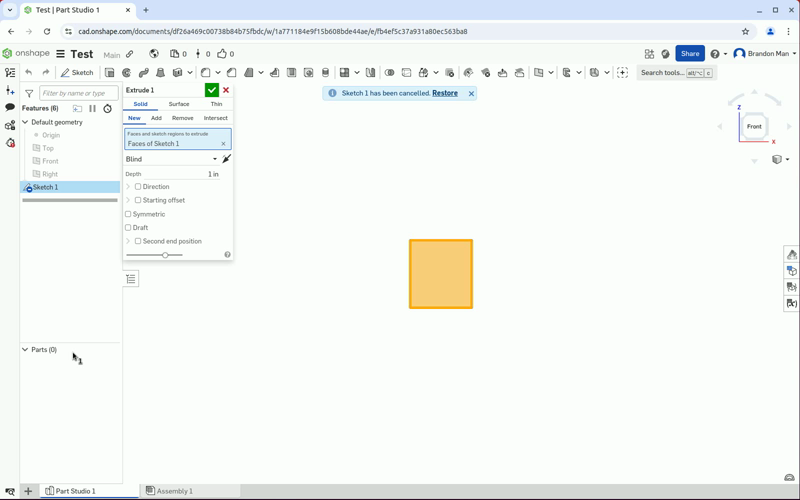
mouse_move(143, 106)
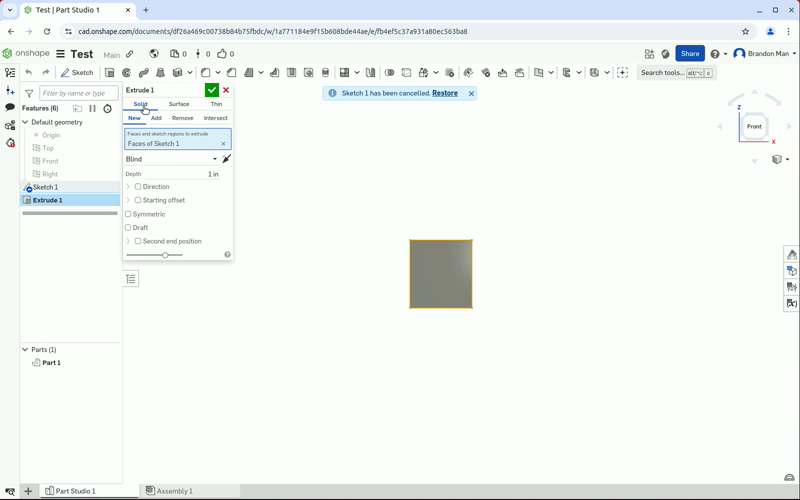
click(143, 106)
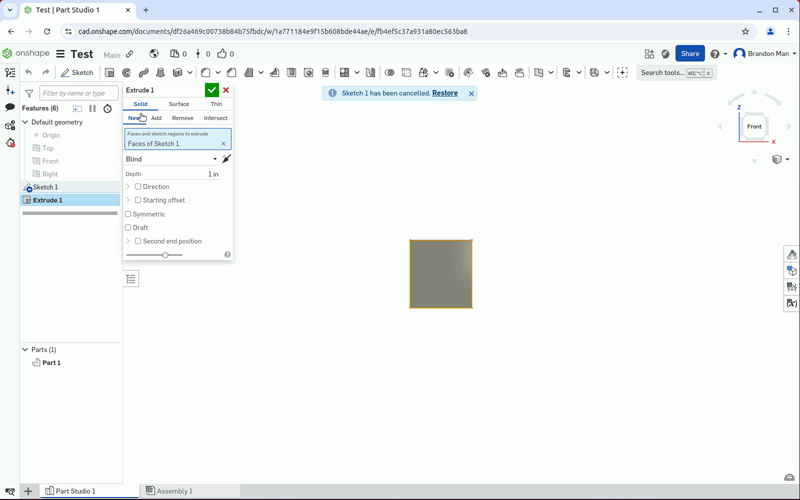
mouse_move(137, 120)
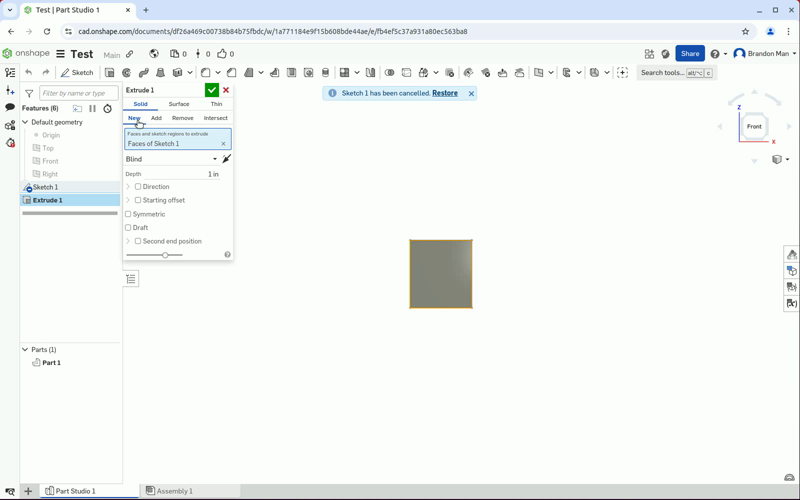
click(137, 120)
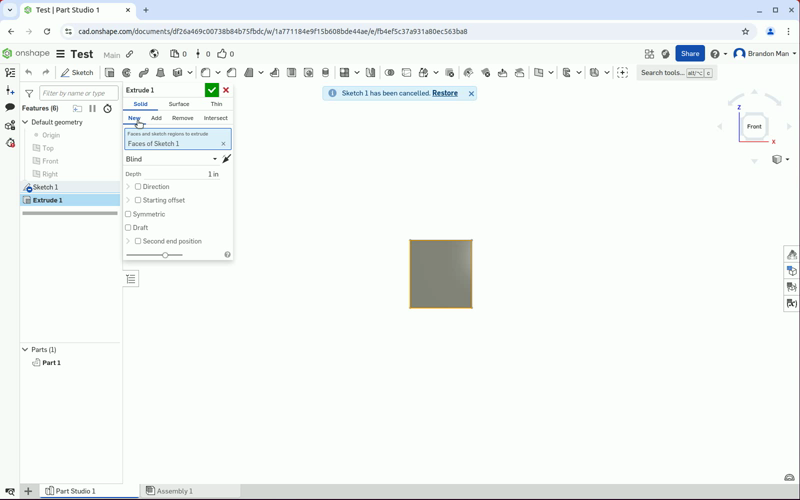
key(tab, 4)
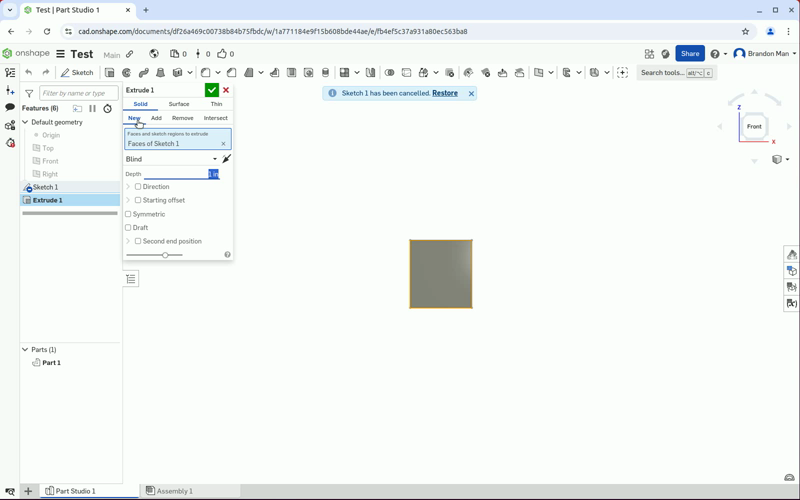
text(3.129)
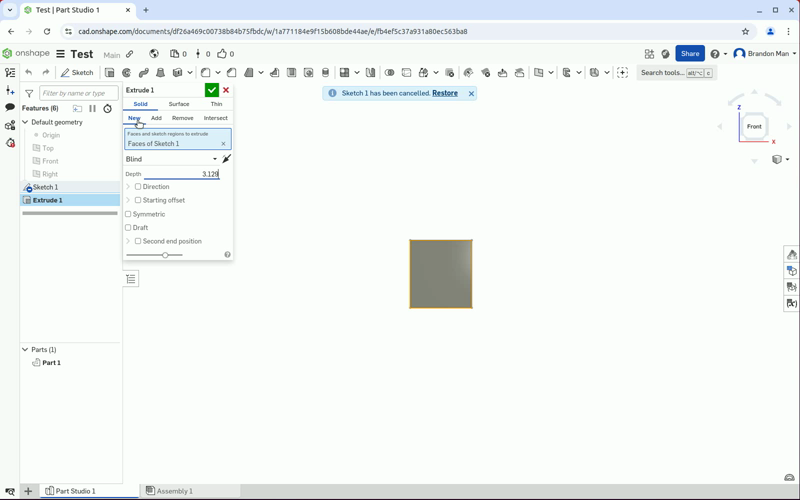
key(enter)
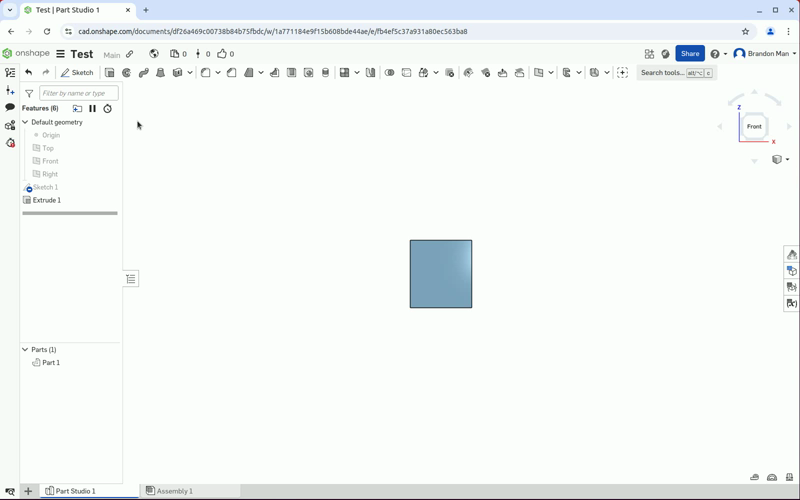
key(shift+h)
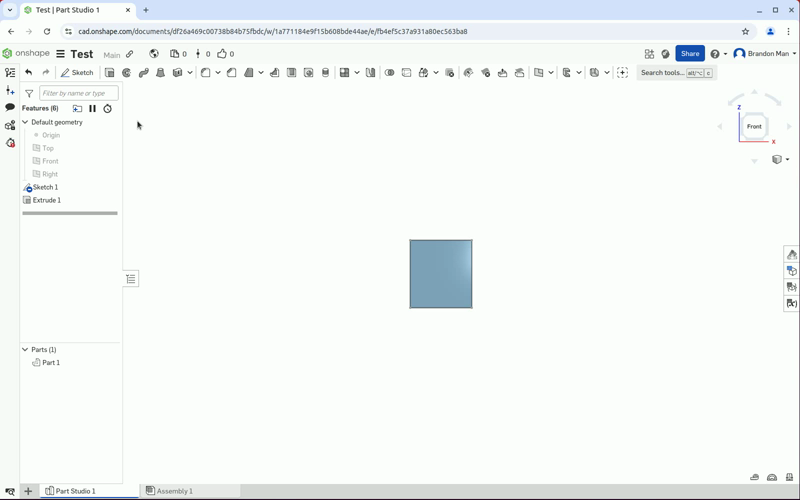
key(shift+h)
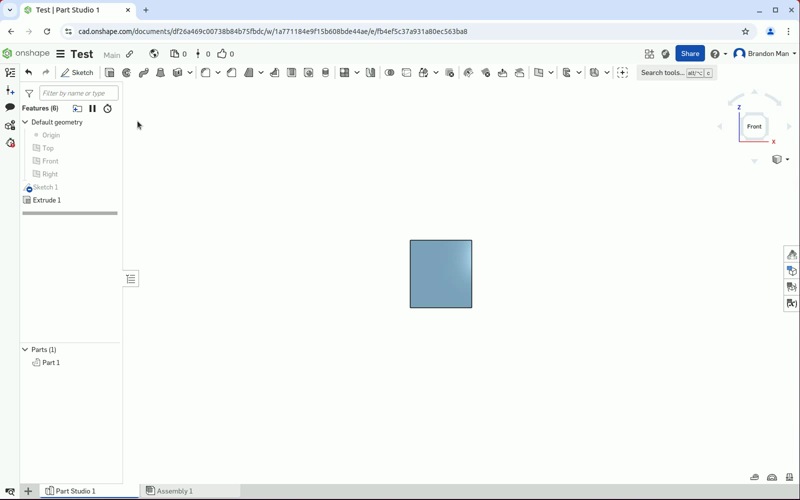
mouse_move(73, 189)
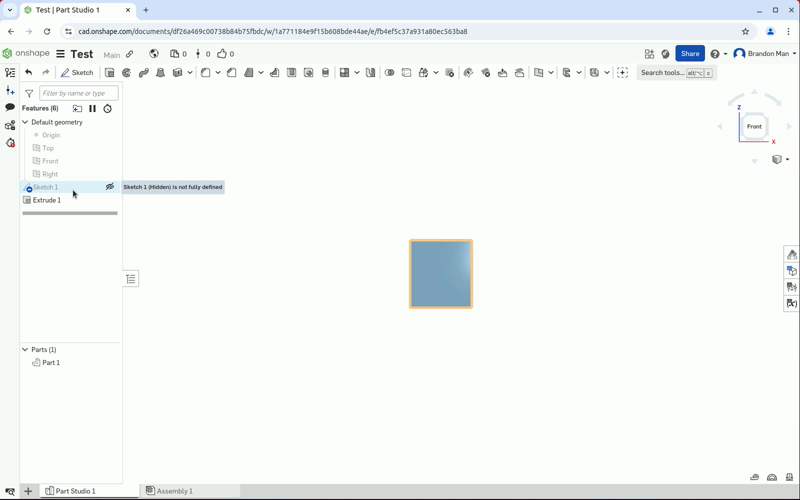
click(73, 189)
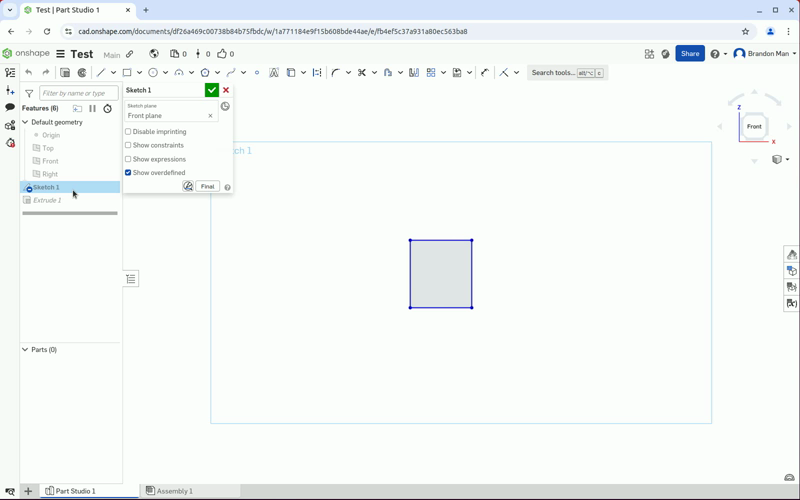
mouse_move(229, 92)
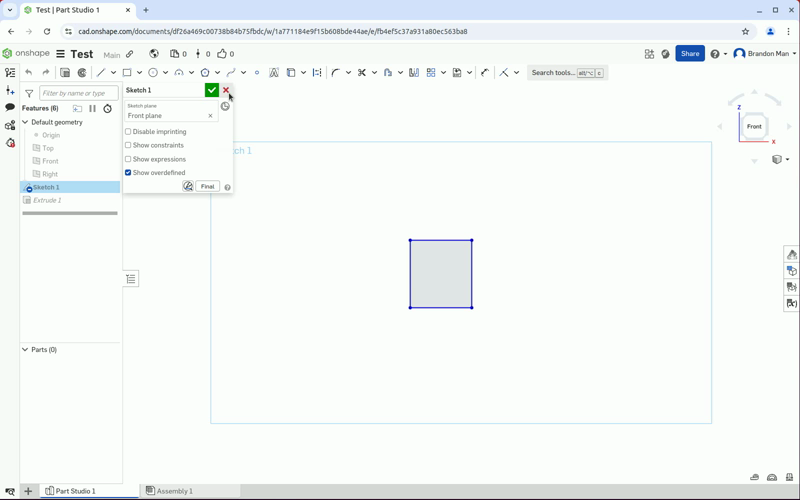
click(229, 92)
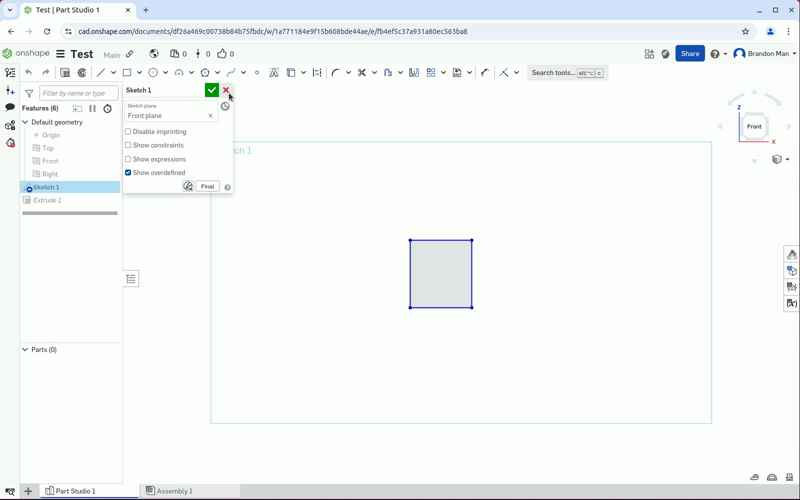
key(shift+s)
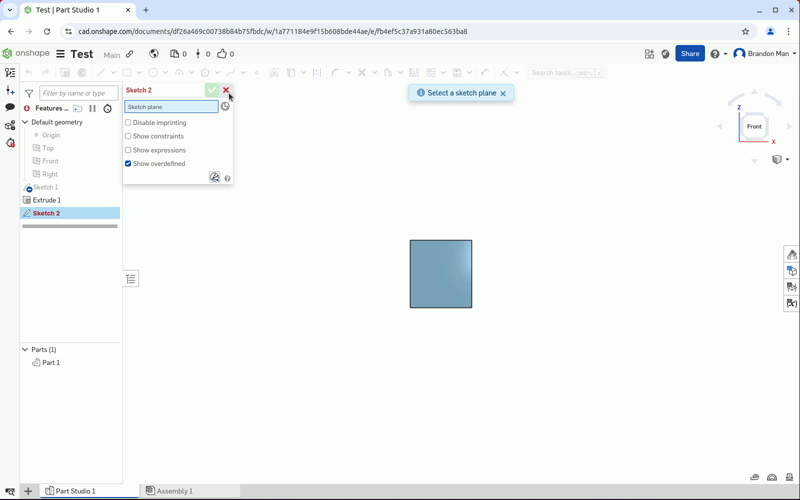
mouse_move(73, 163)
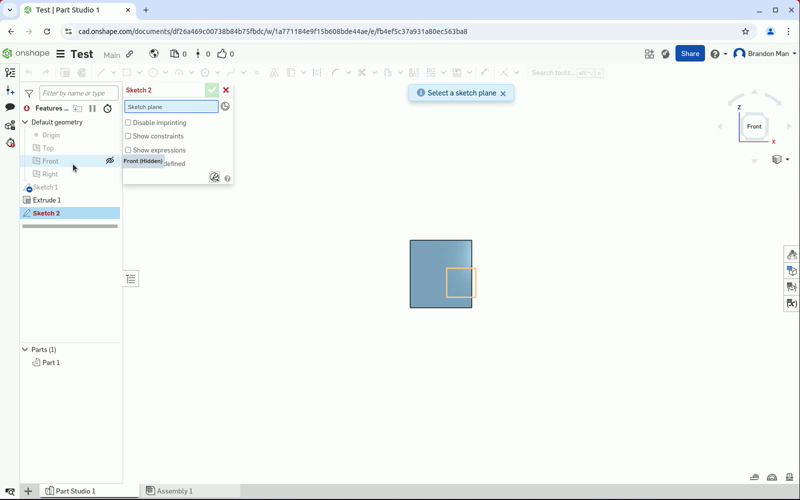
click(73, 163)
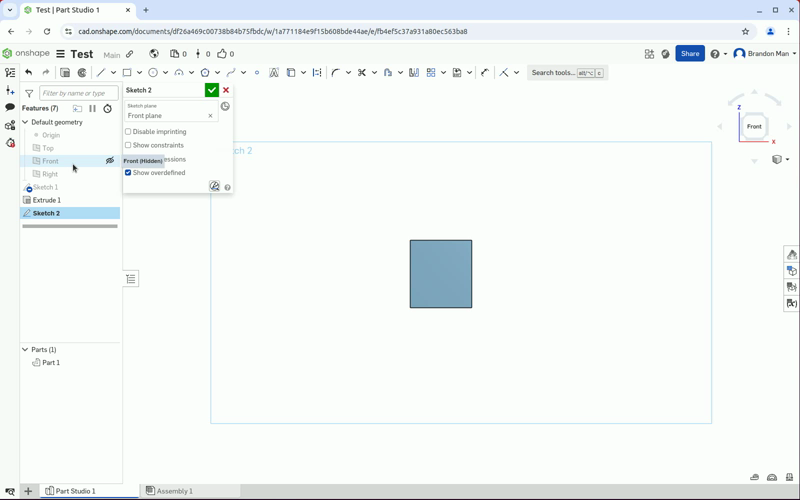
mouse_move(73, 352)
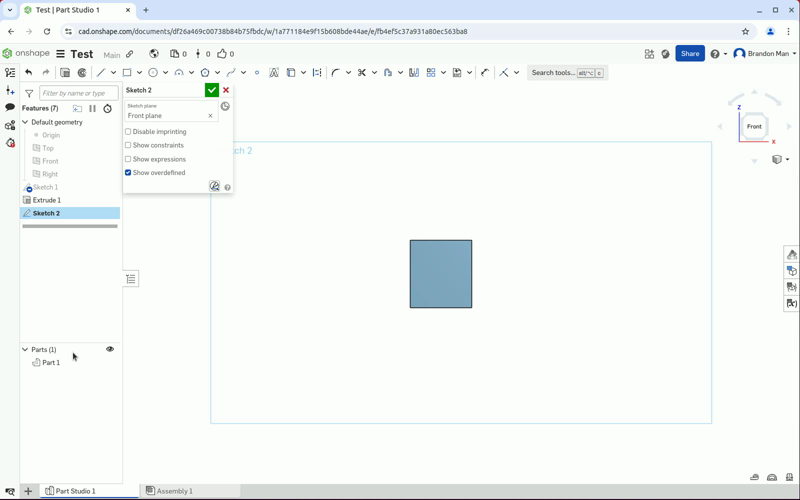
key(y)
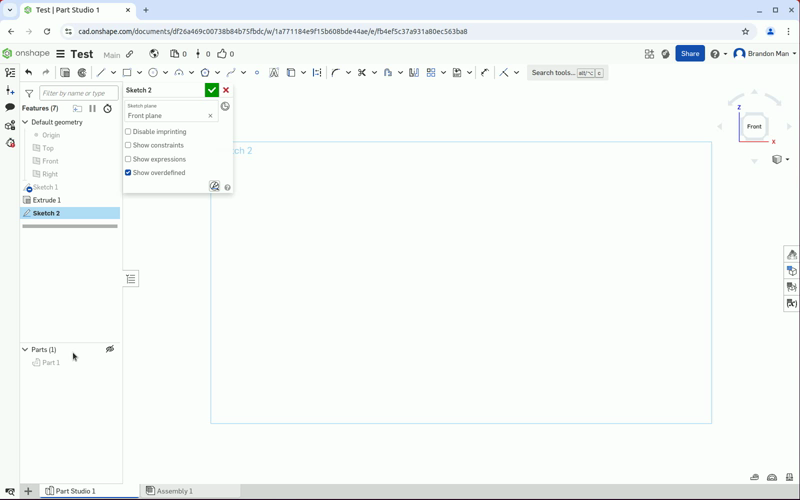
key(l)
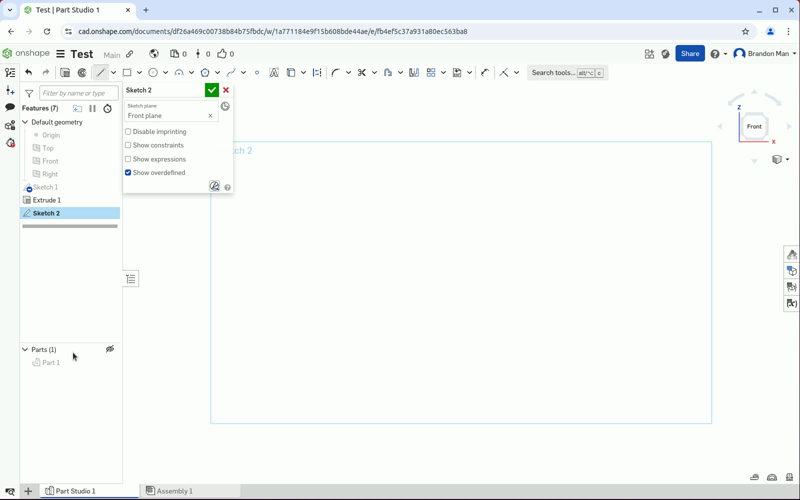
key_down(shift)
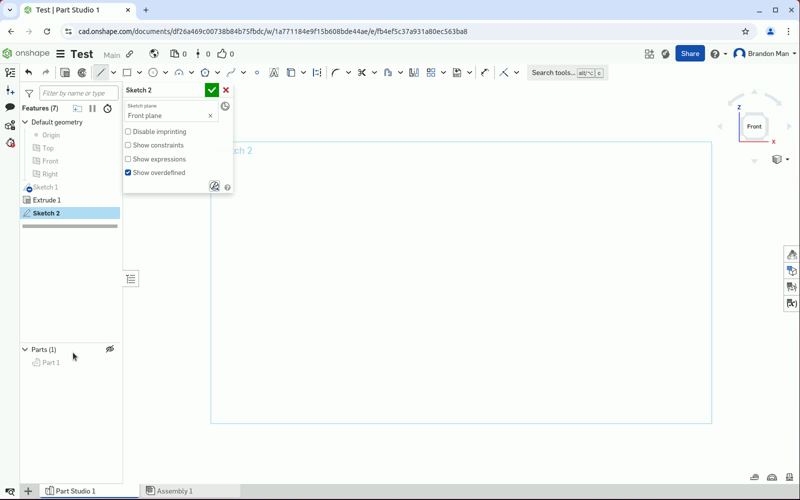
mouse_move(348, 307)
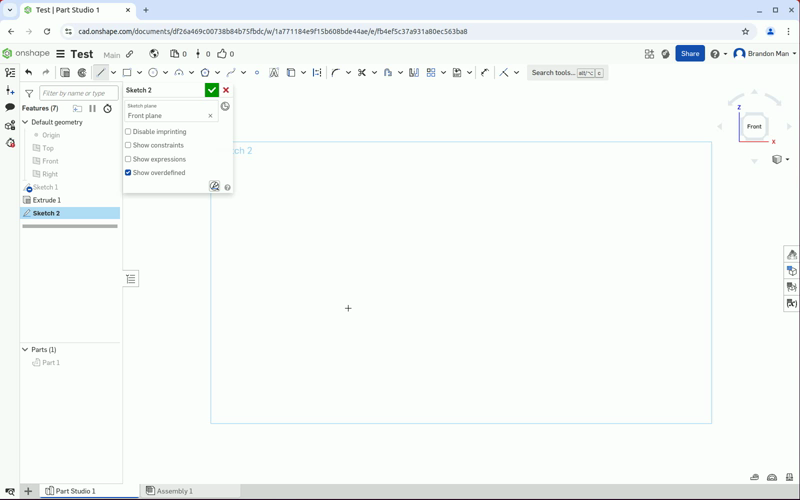
click(348, 307)
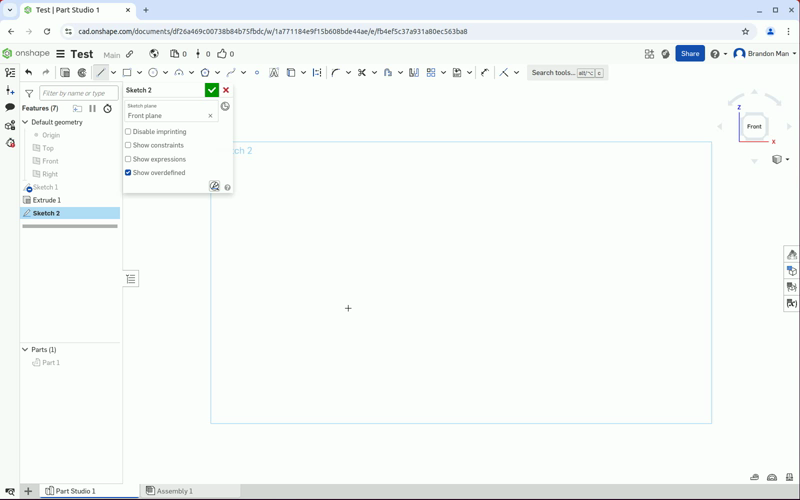
key_up(shift)
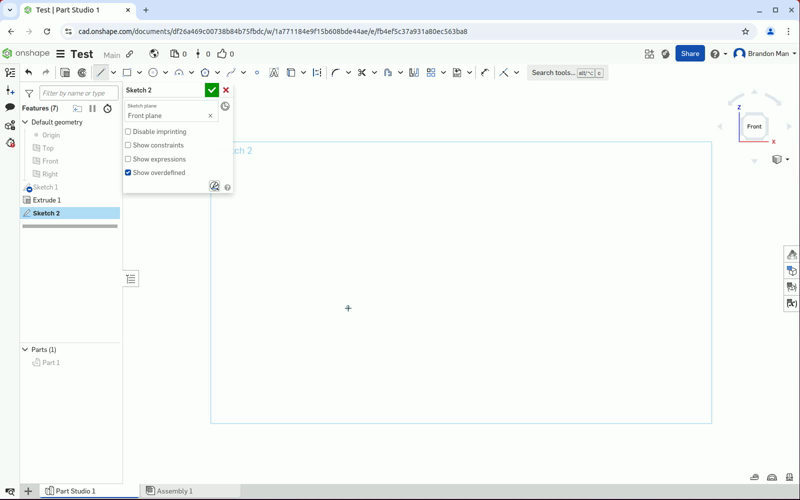
key_down(shift)
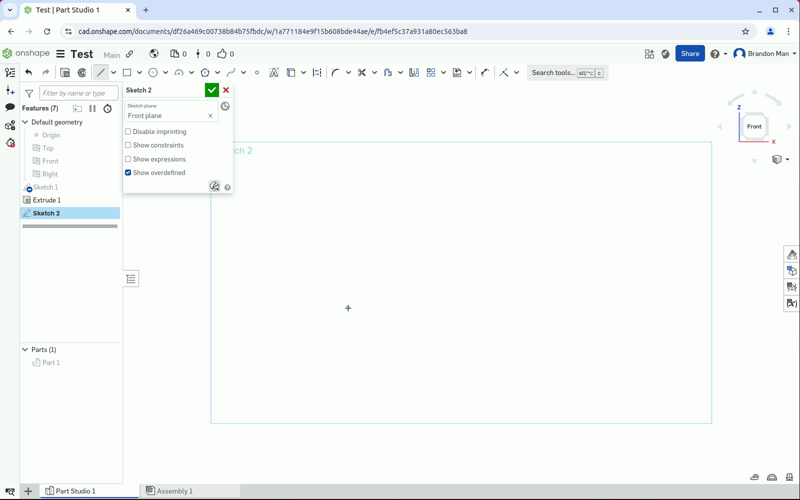
mouse_move(409, 307)
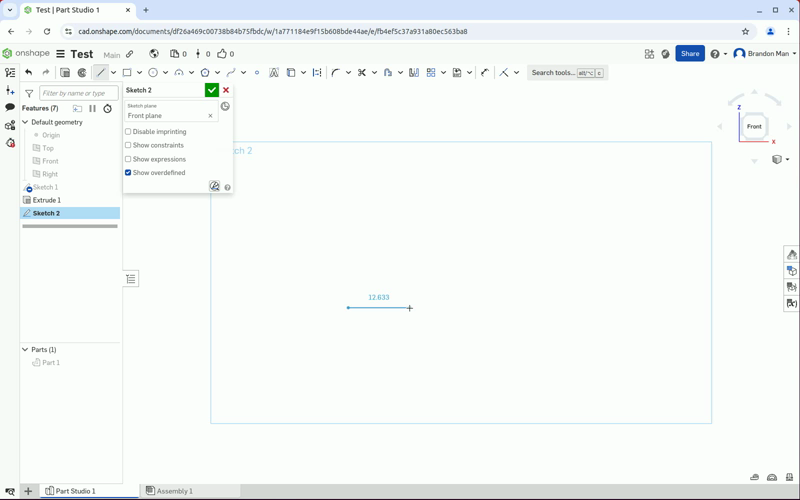
click(409, 307)
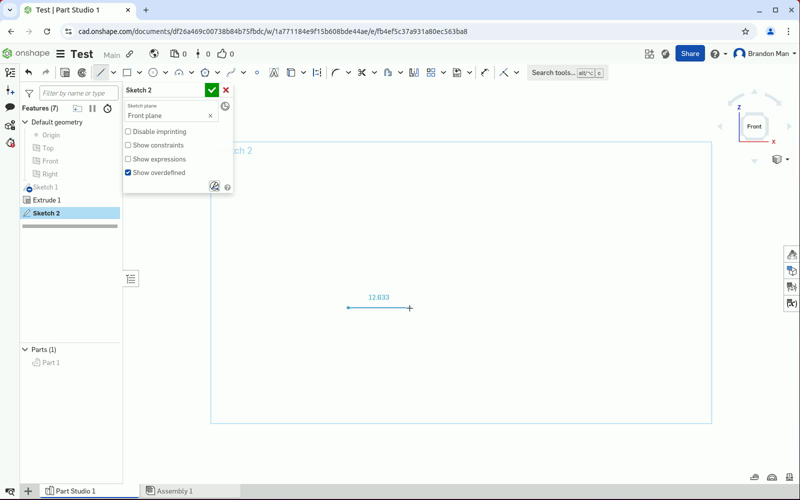
key_up(shift)
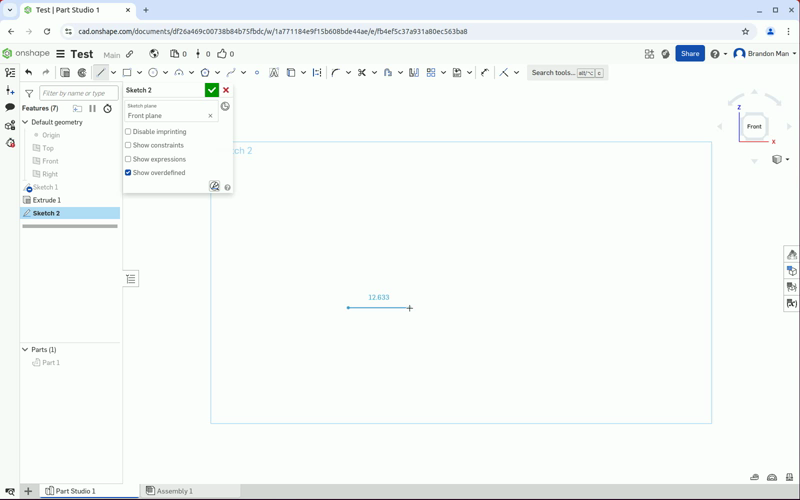
key_down(shift)
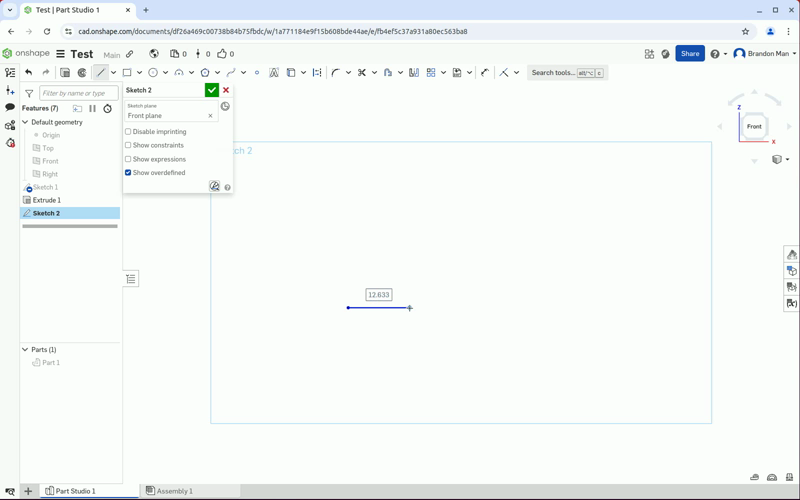
mouse_move(409, 240)
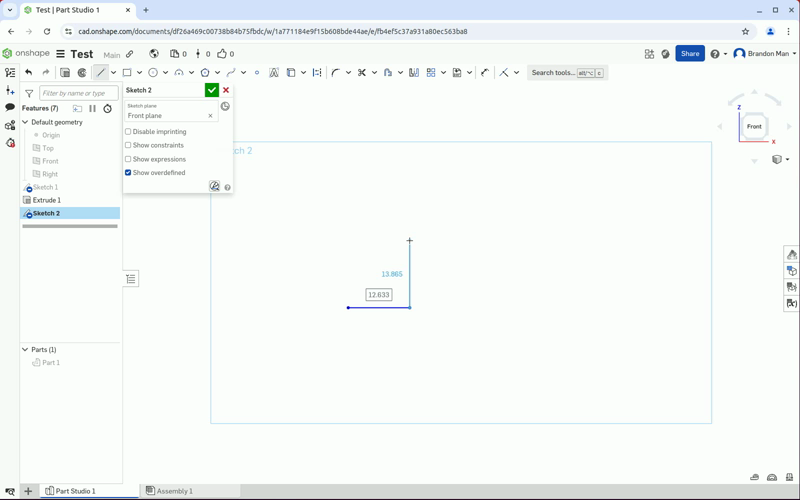
click(409, 240)
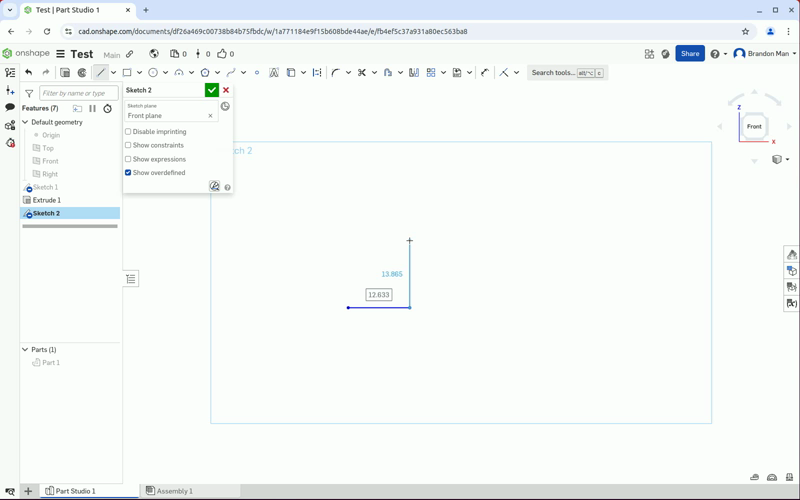
key_up(shift)
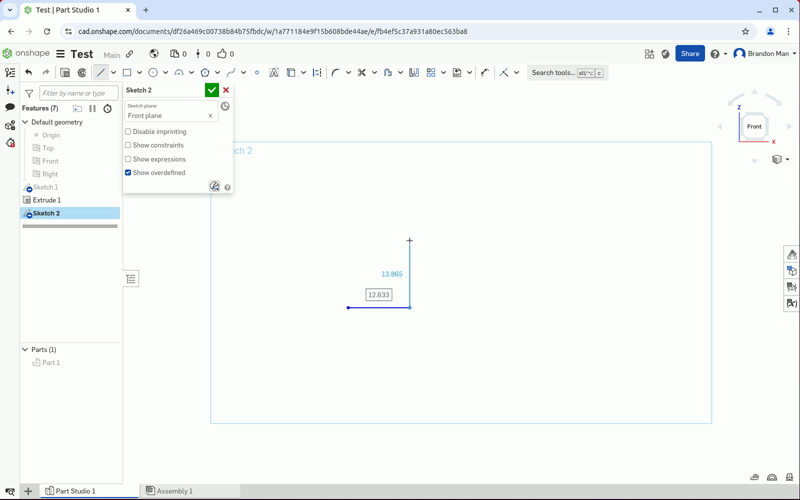
key_down(shift)
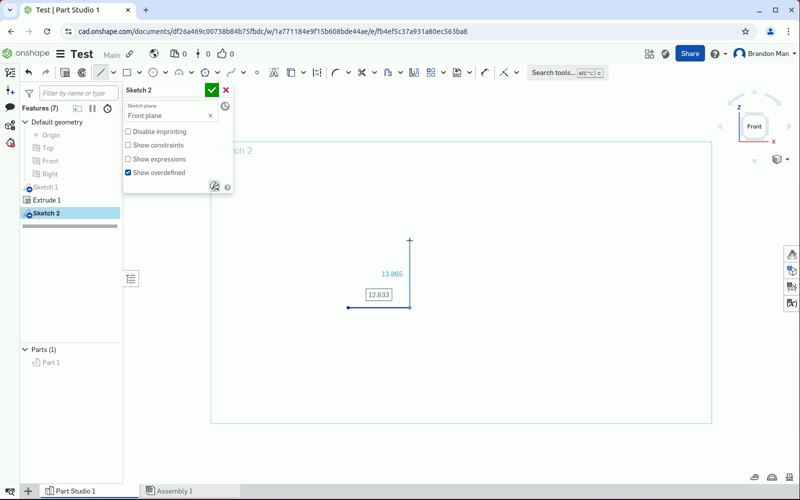
mouse_move(348, 240)
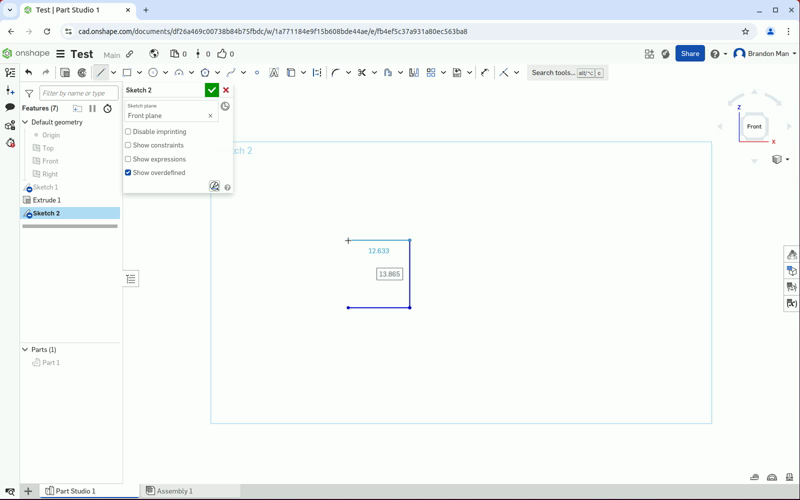
click(348, 240)
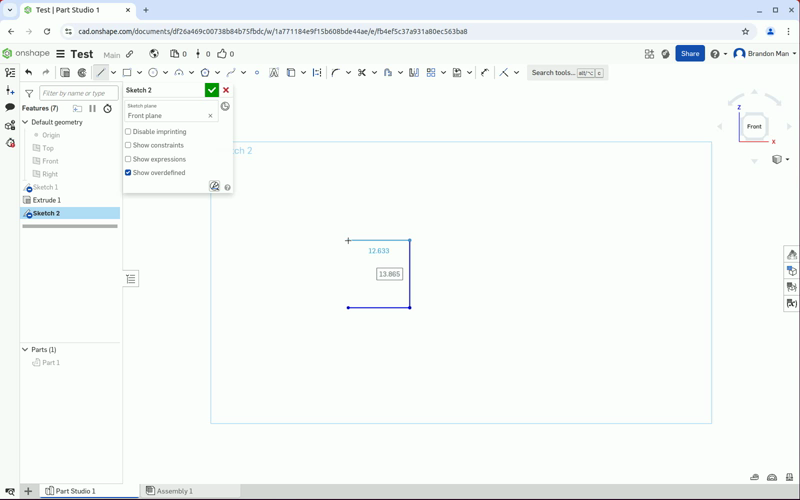
key_up(shift)
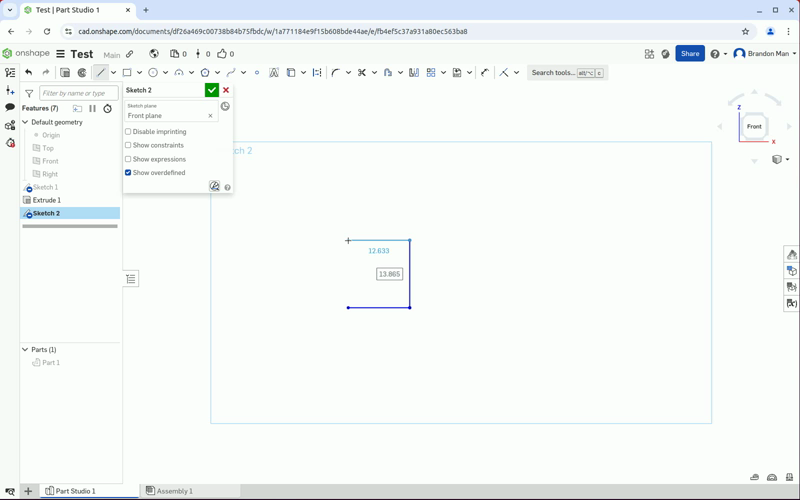
key_down(shift)
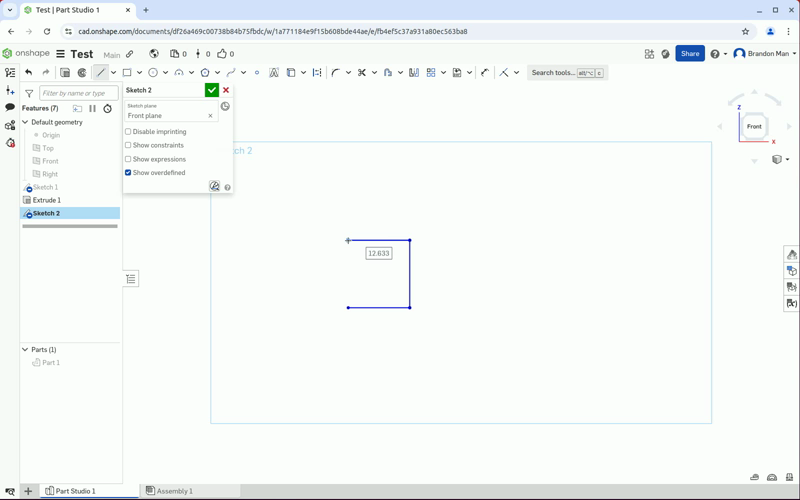
mouse_move(348, 307)
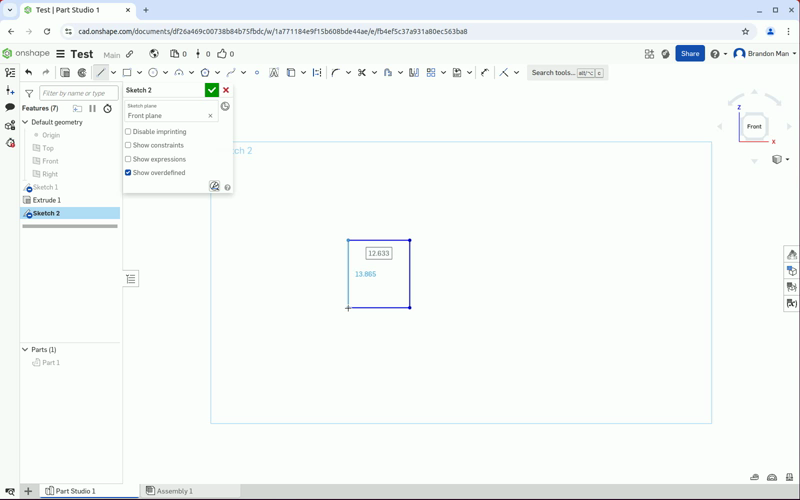
key_up(shift)
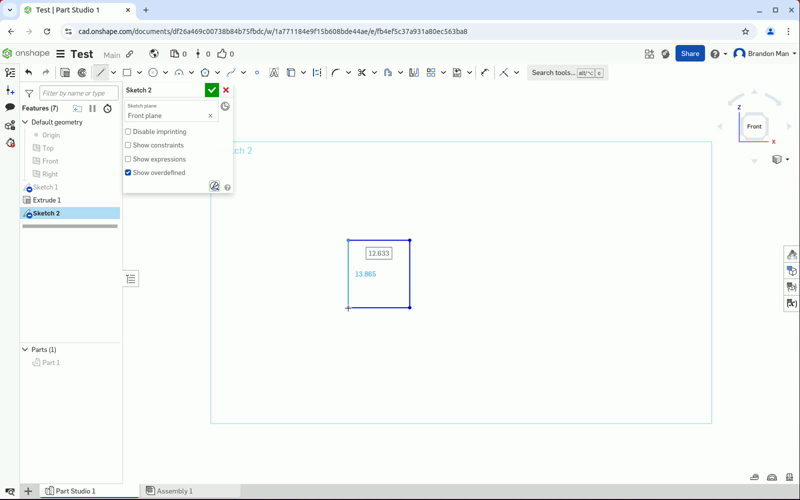
click(348, 307)
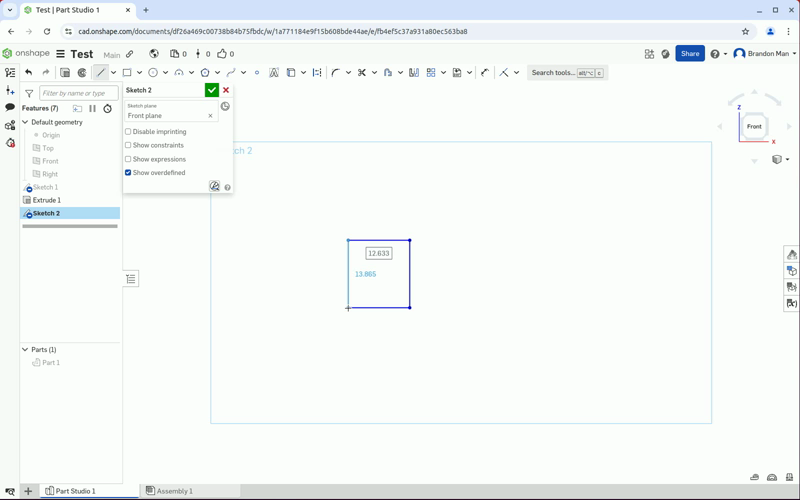
key(esc)
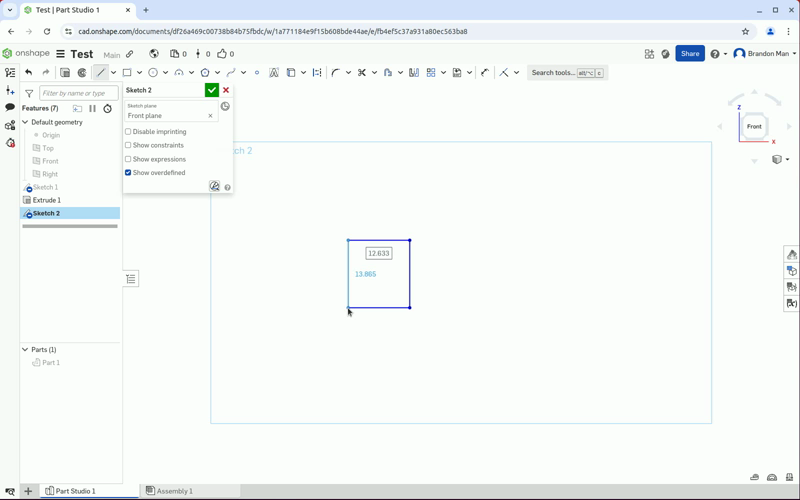
mouse_move(357, 255)
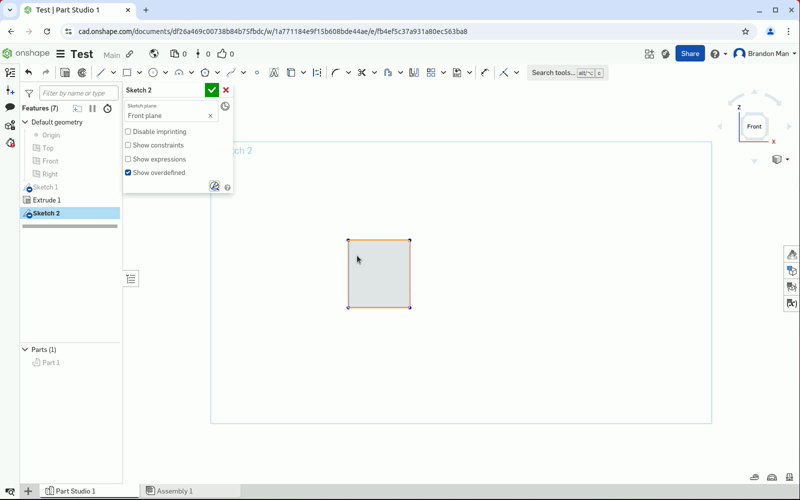
click(357, 255)
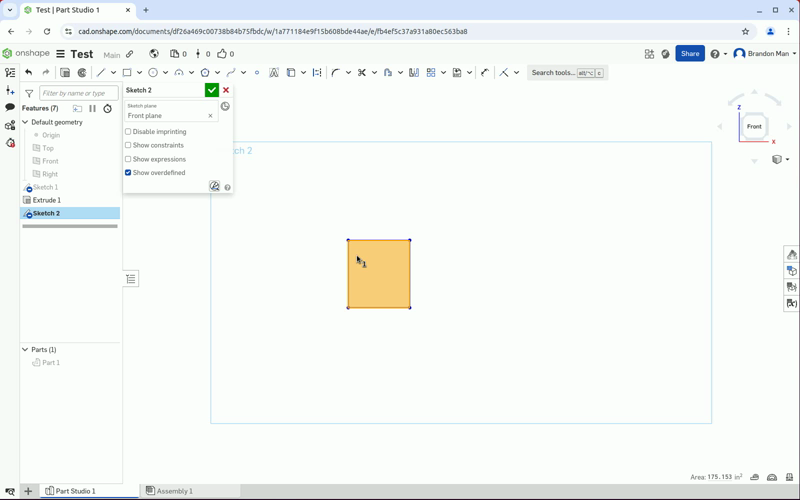
mouse_move(73, 352)
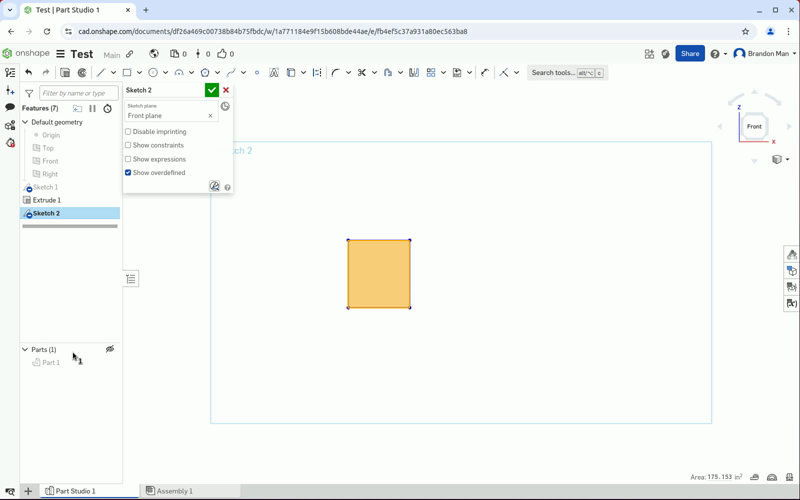
key(shift+y)
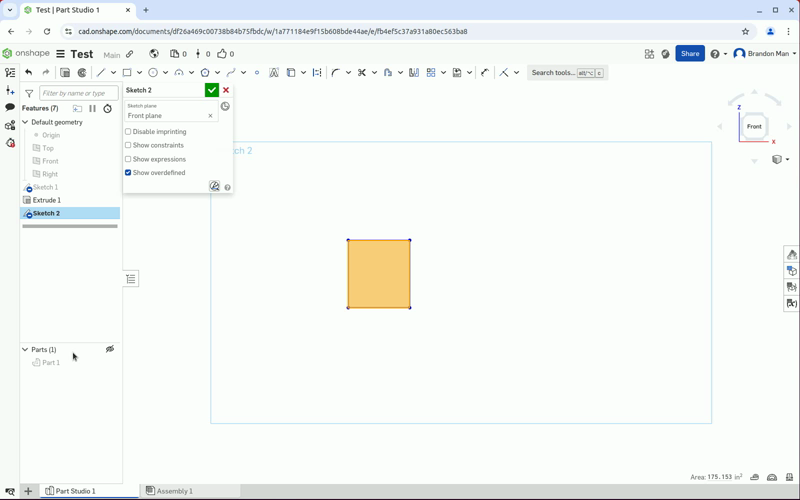
key(shift+e)
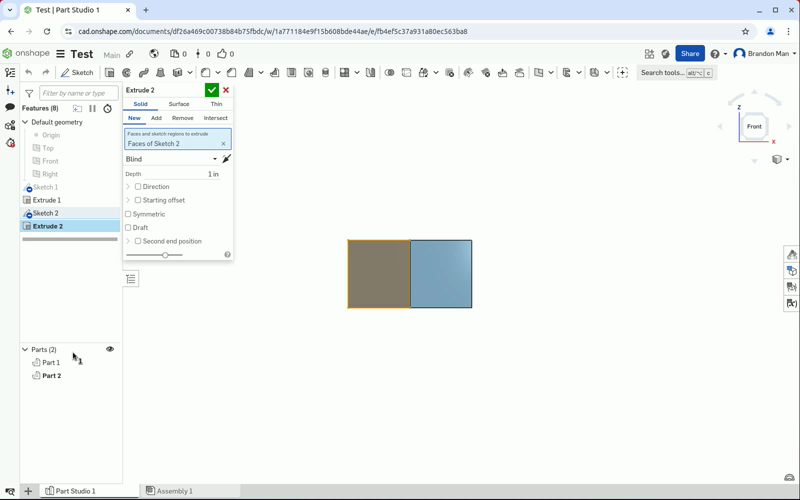
mouse_move(143, 106)
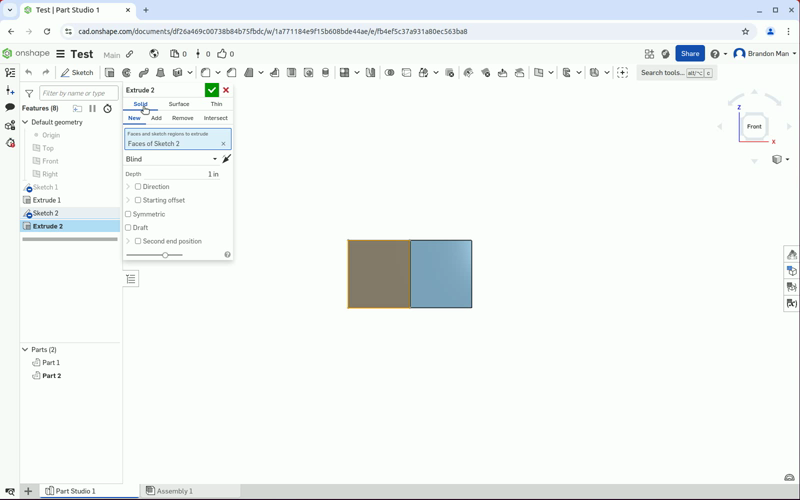
click(143, 106)
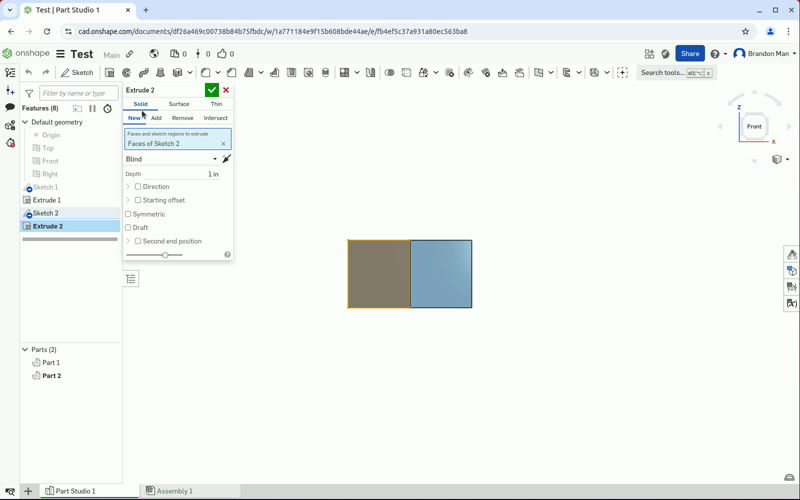
mouse_move(137, 120)
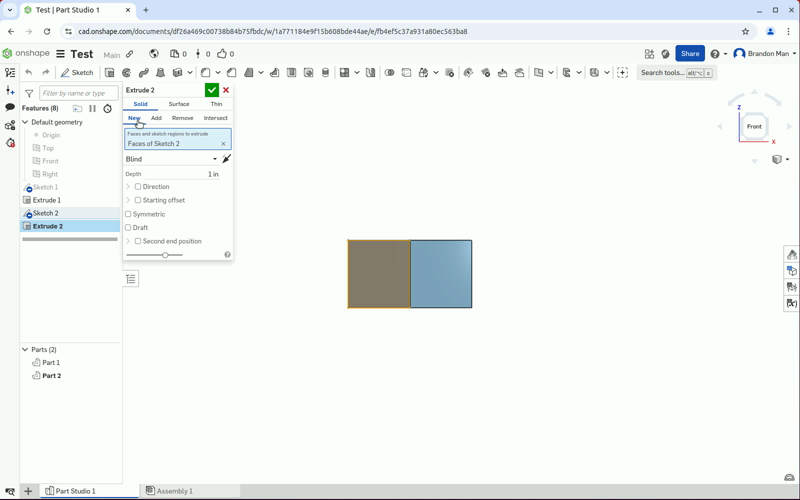
click(137, 120)
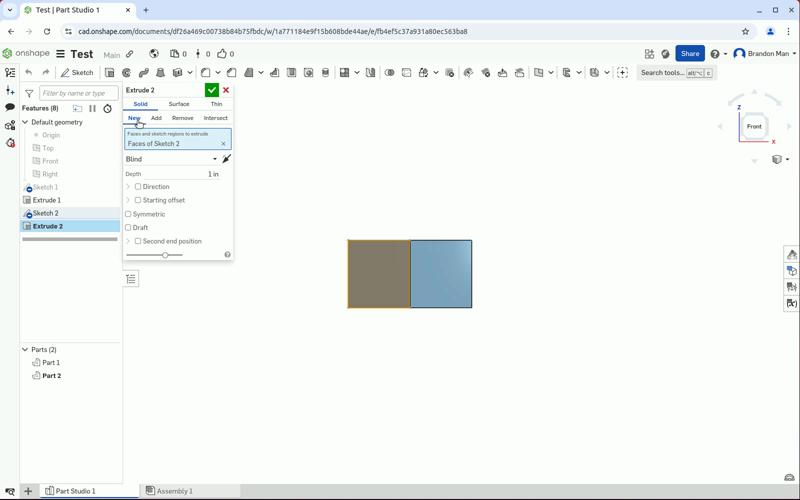
key(tab, 4)
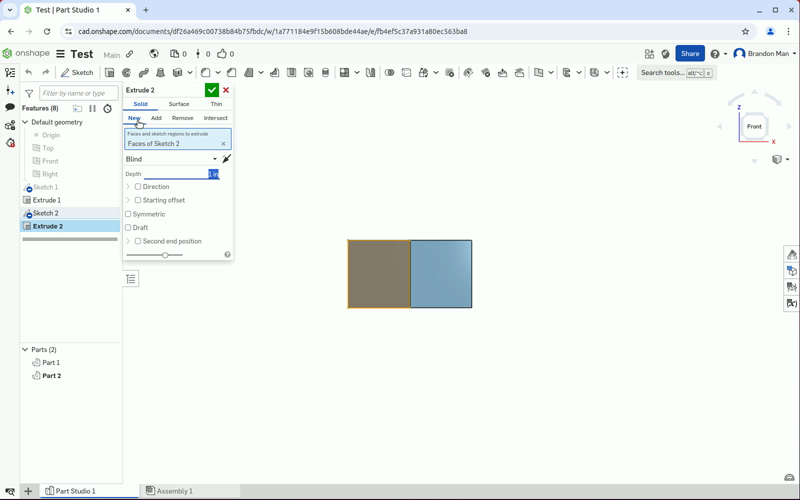
text(3.129)
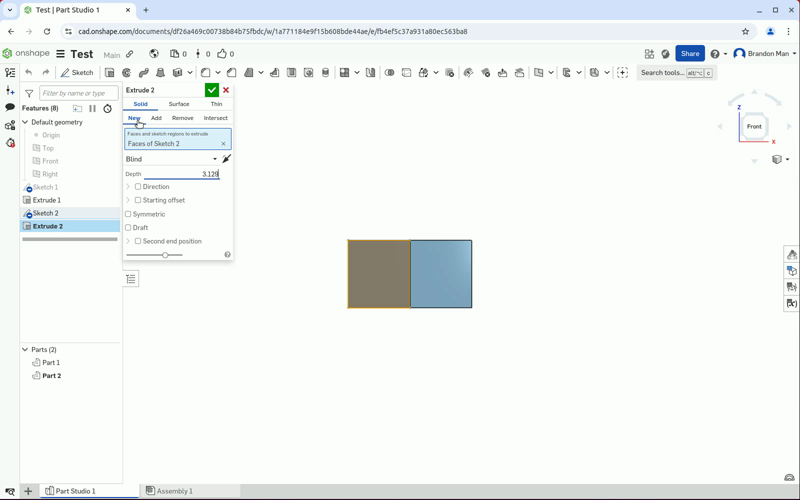
key(enter)
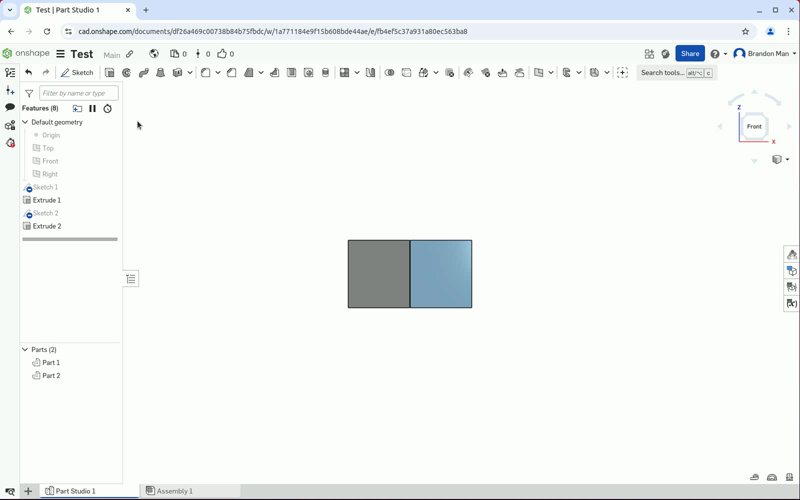
key(shift+h)
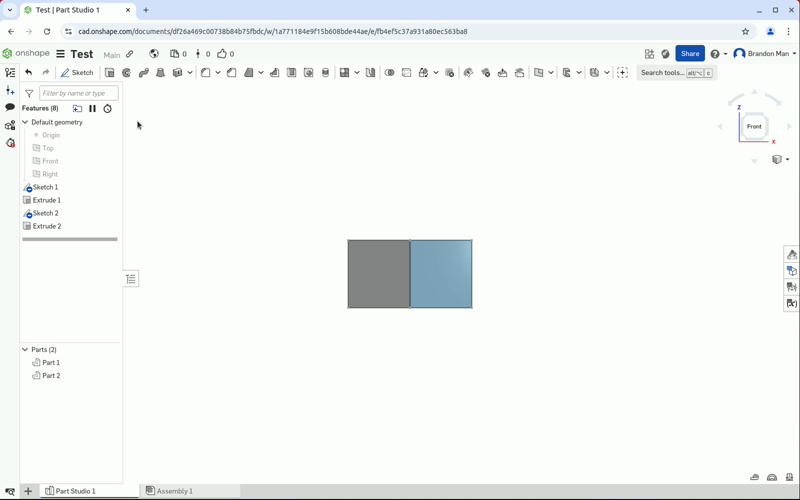
key(shift+h)
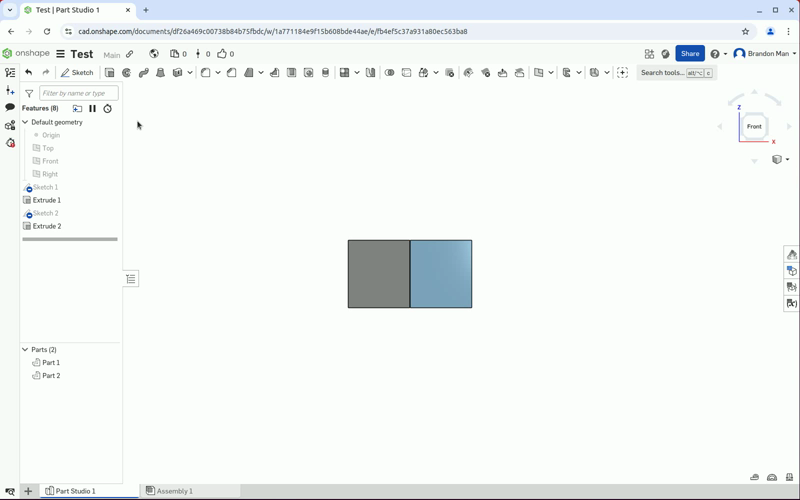
mouse_move(73, 189)
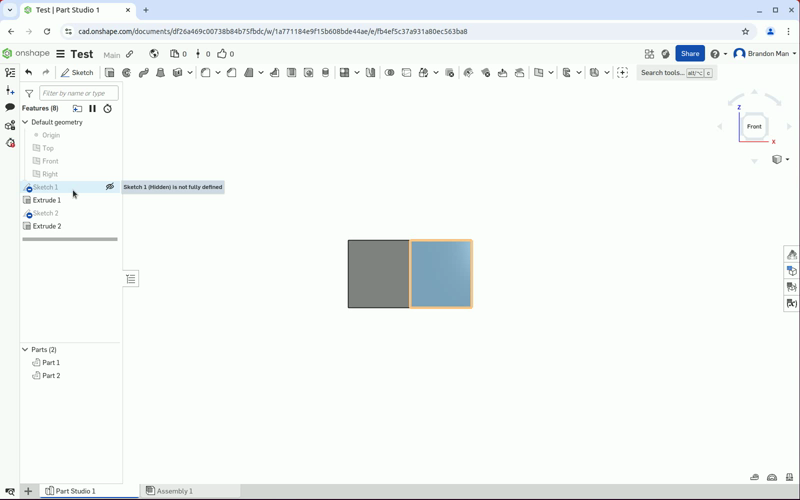
click(73, 189)
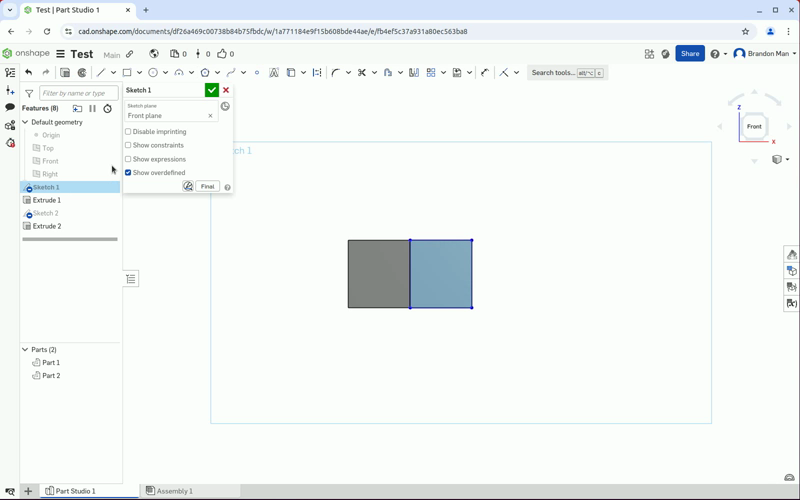
mouse_move(229, 92)
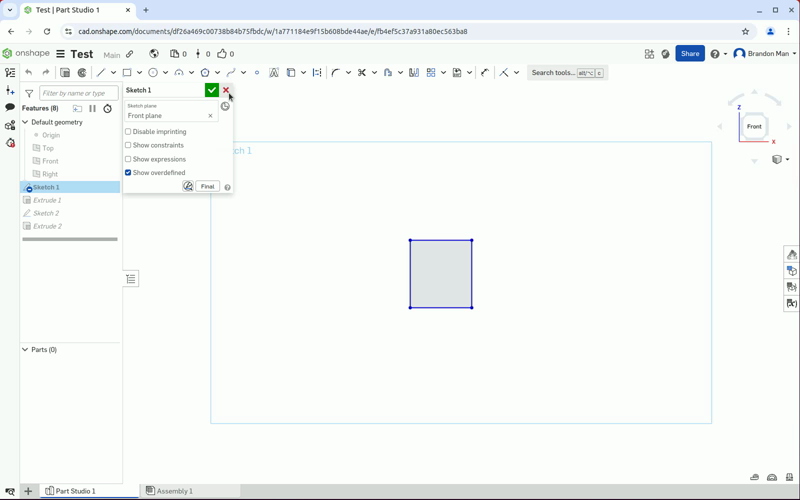
click(229, 92)
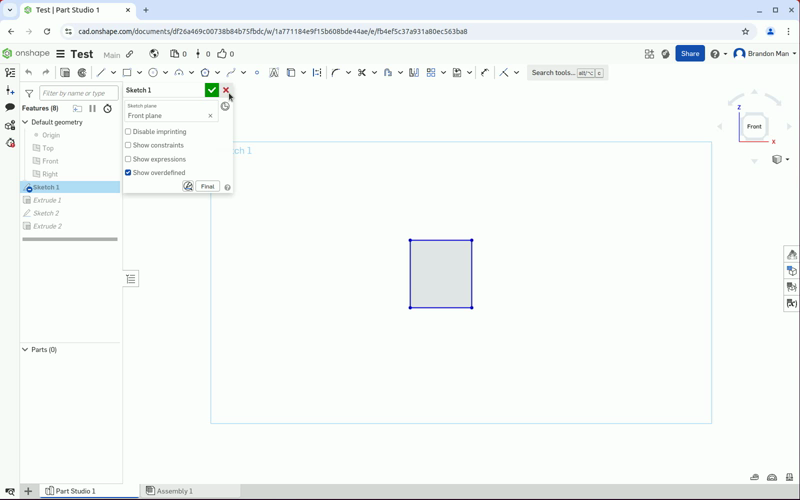
key(shift+s)
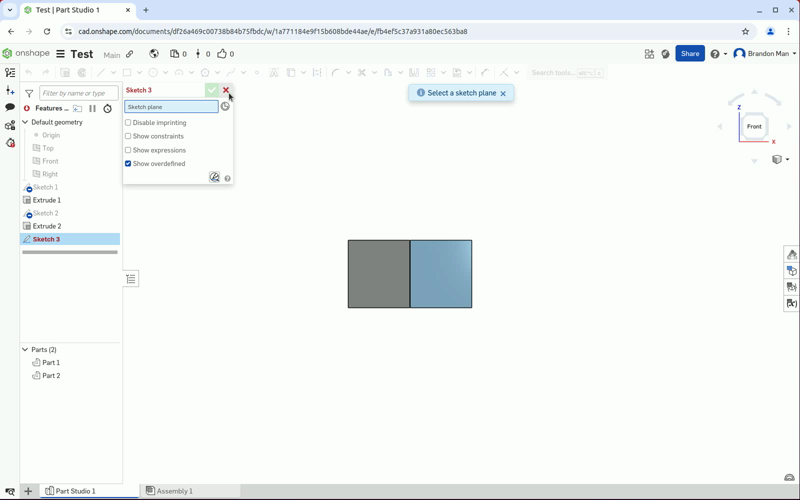
mouse_move(73, 163)
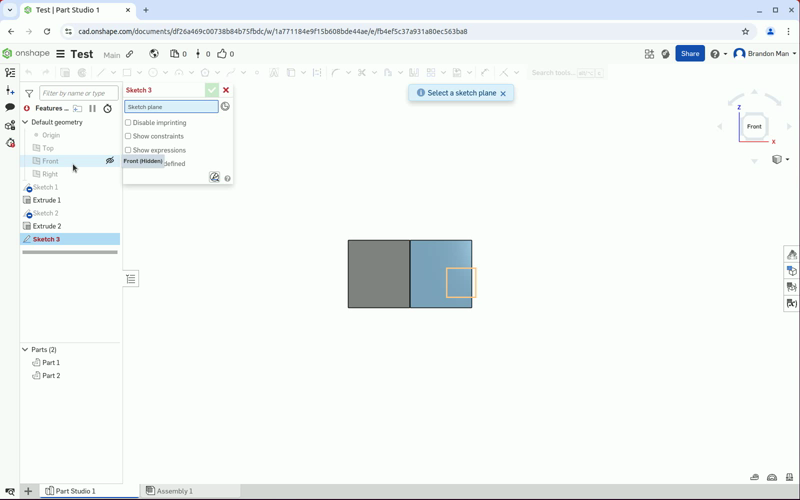
click(73, 163)
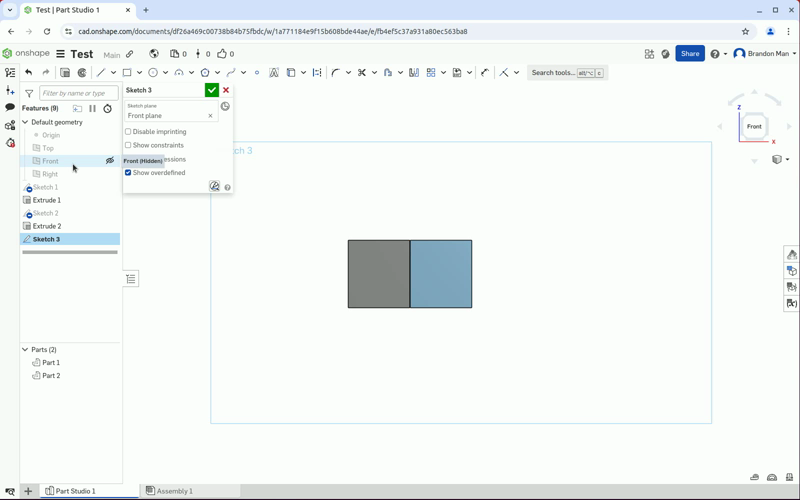
mouse_move(73, 352)
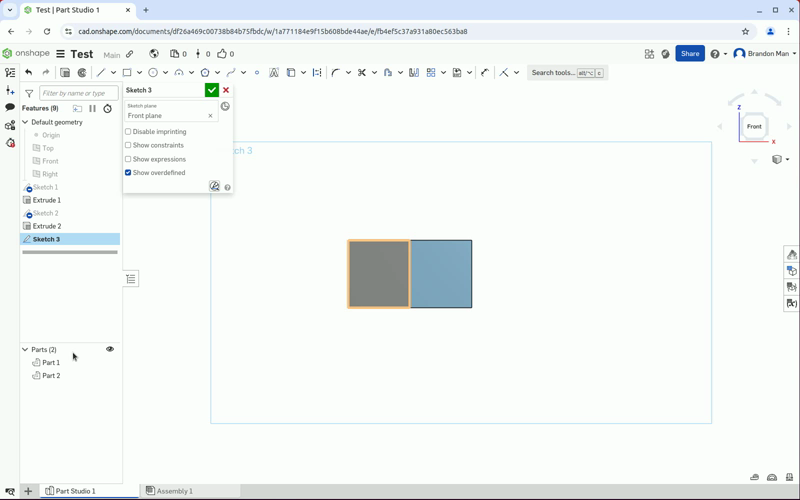
key(y)
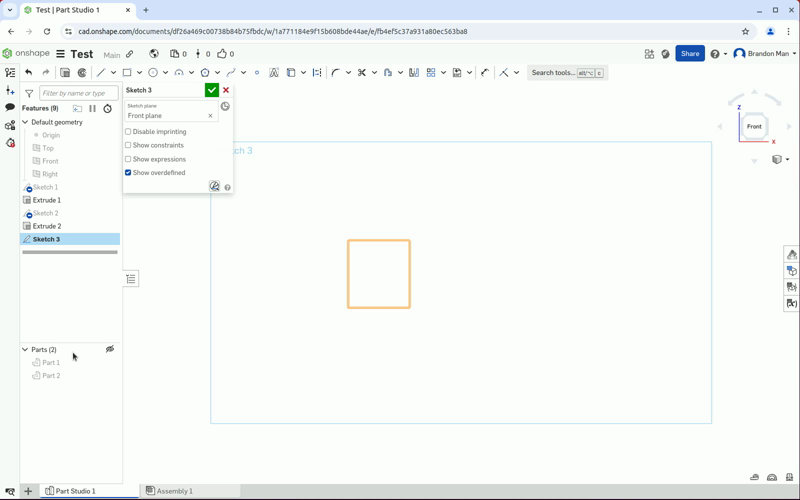
key(l)
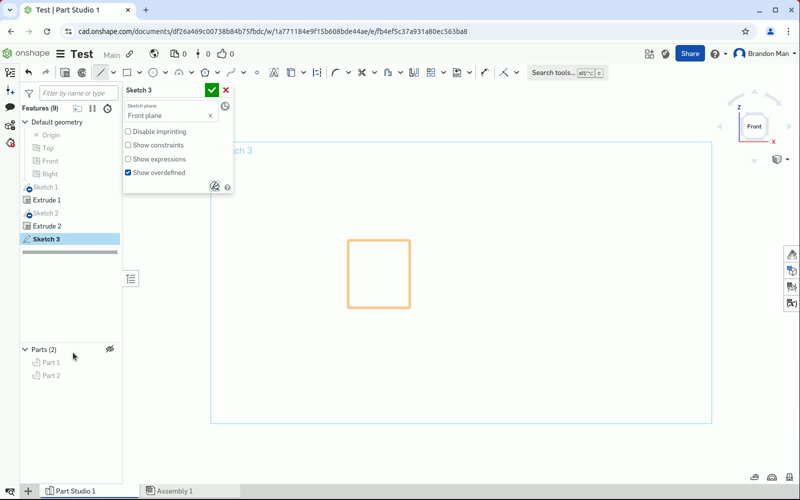
key_down(shift)
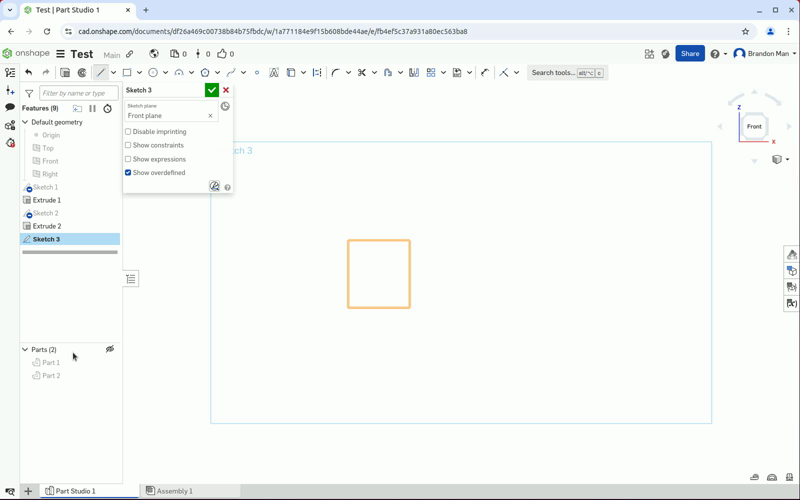
mouse_move(410, 375)
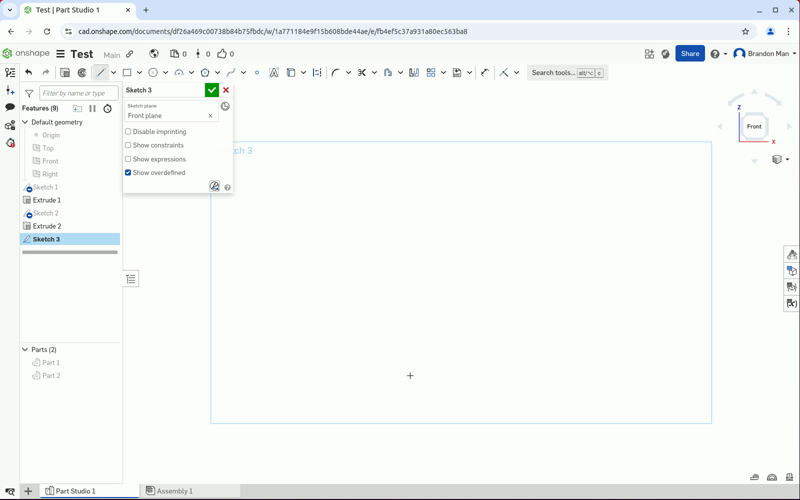
click(410, 375)
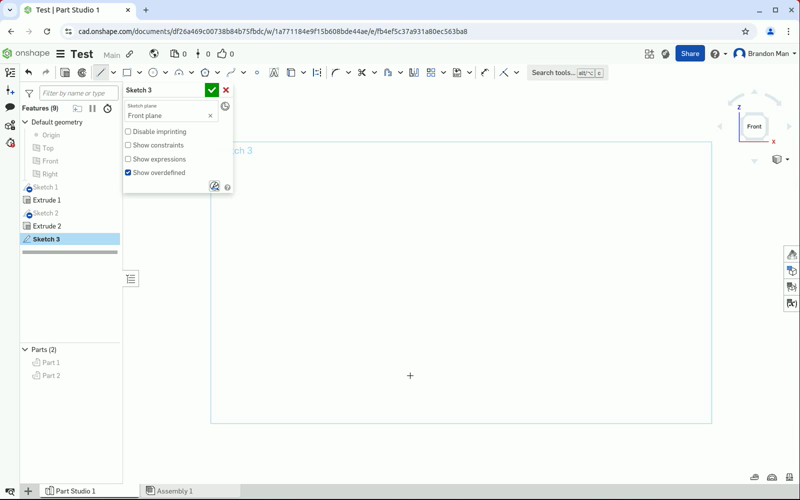
key_up(shift)
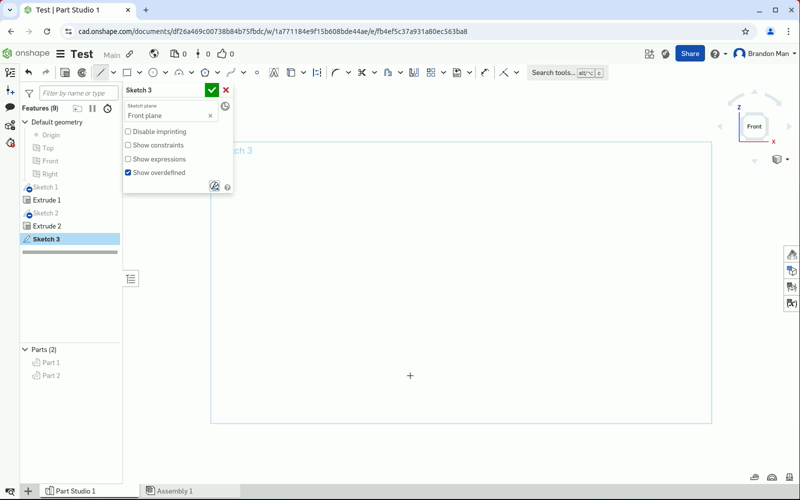
key_down(shift)
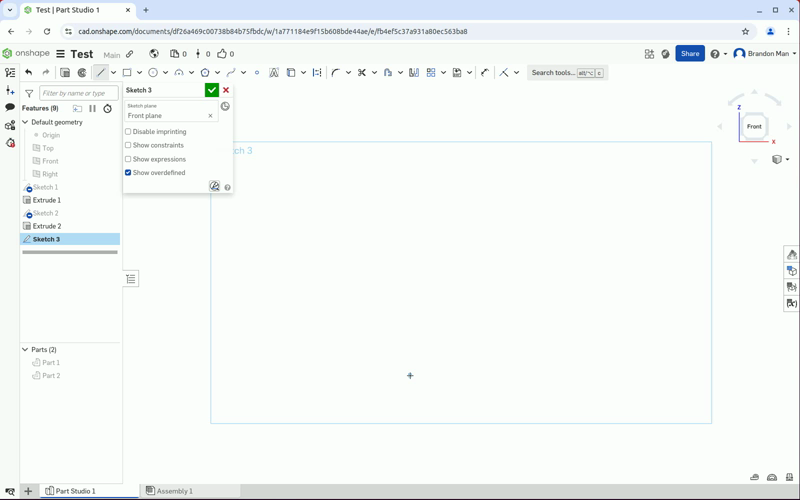
mouse_move(471, 375)
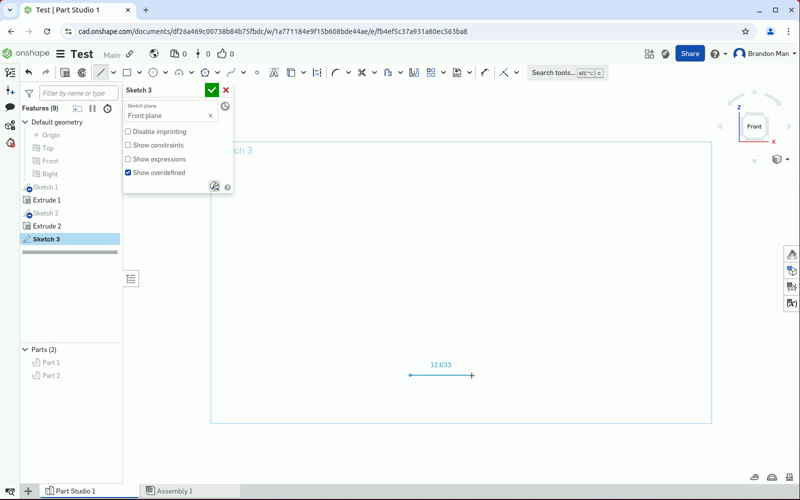
click(471, 375)
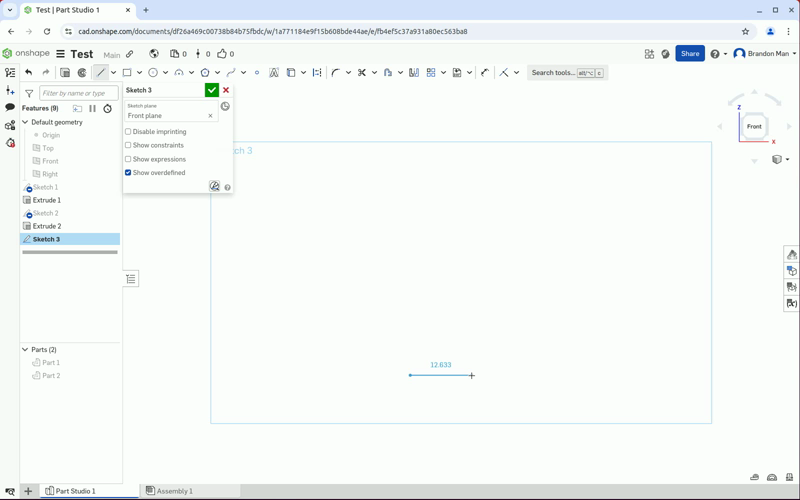
key_up(shift)
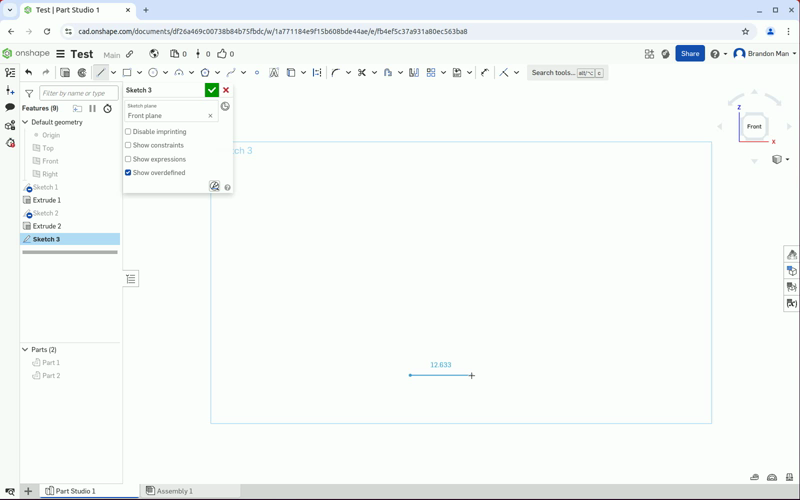
key_down(shift)
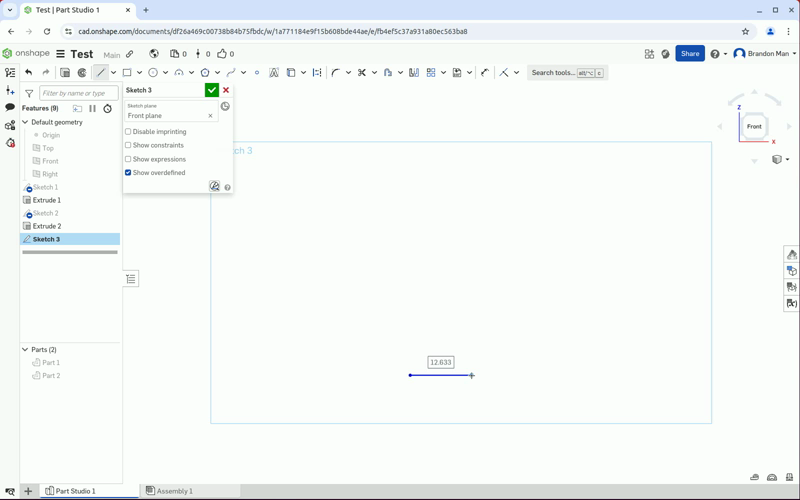
mouse_move(471, 308)
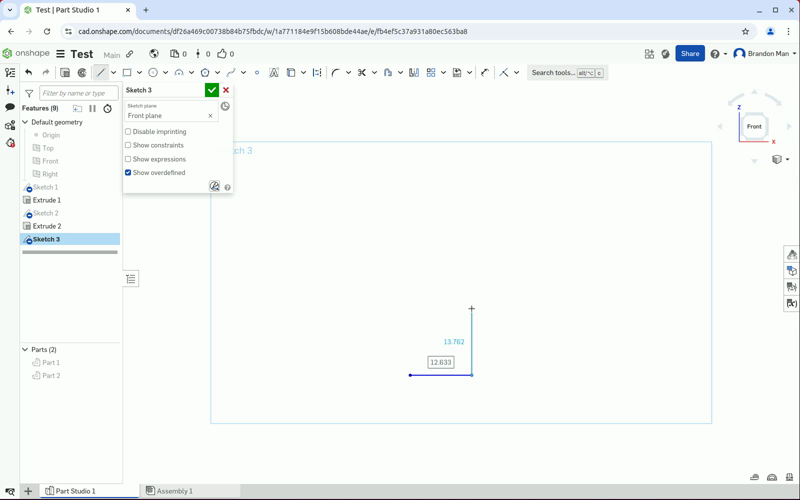
click(471, 308)
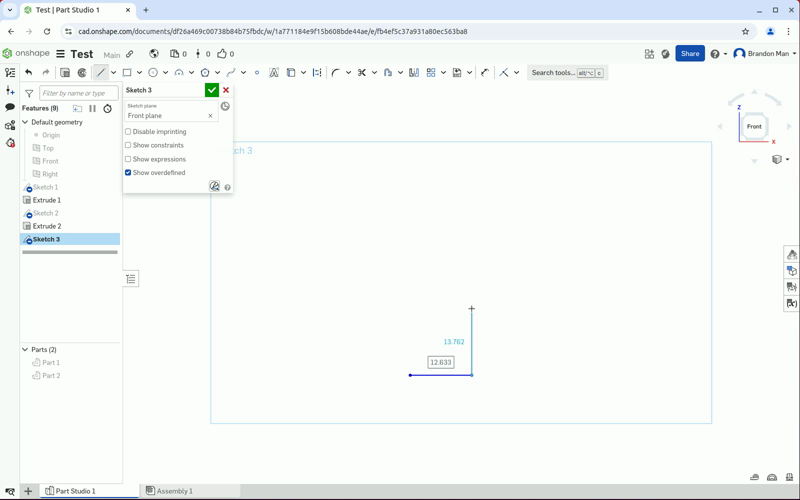
key_up(shift)
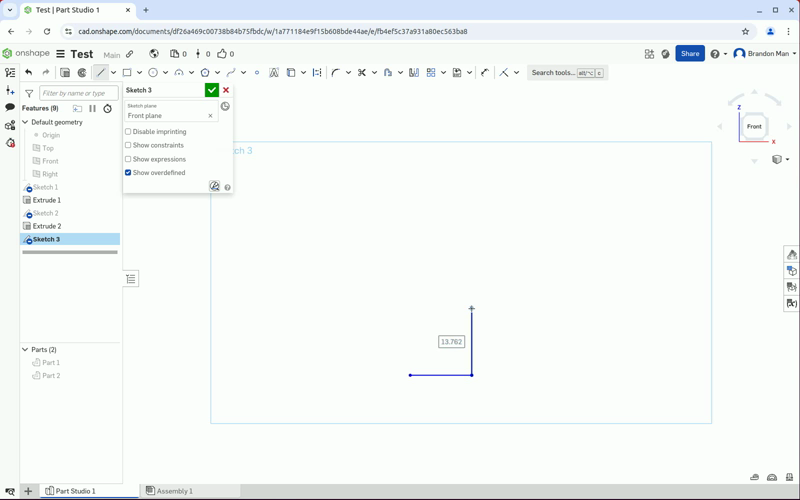
key_down(shift)
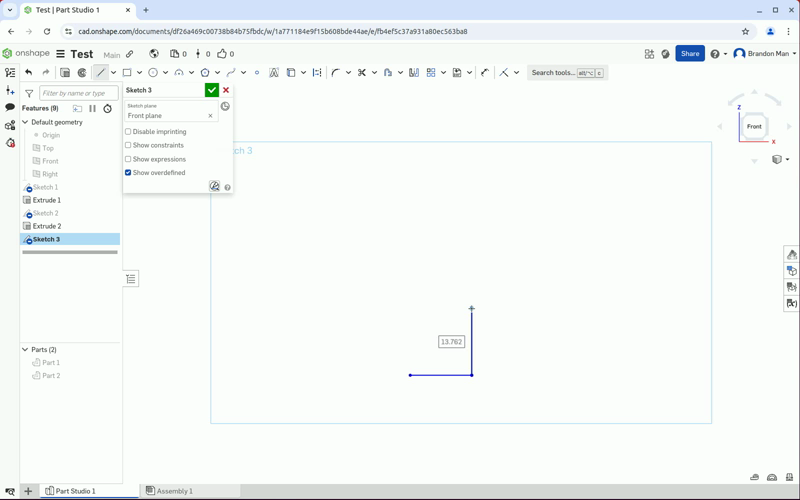
mouse_move(410, 308)
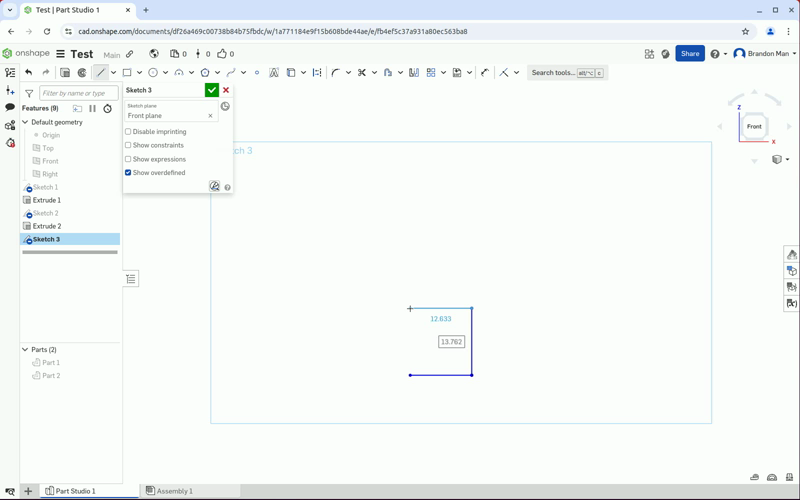
click(410, 308)
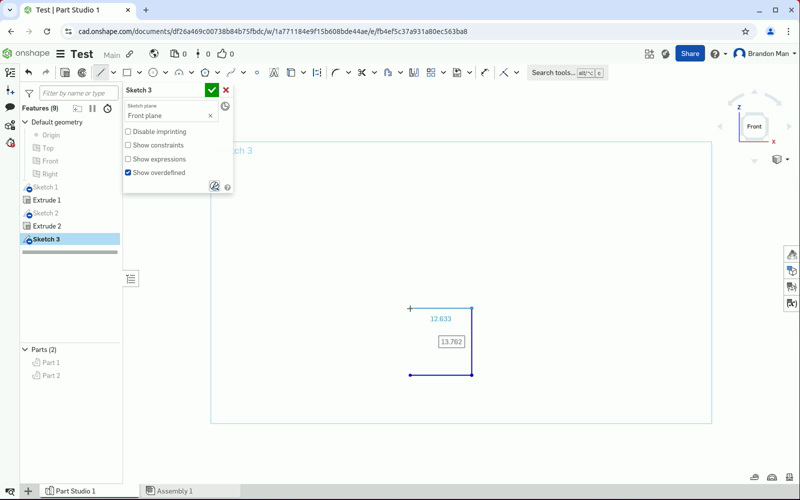
key_up(shift)
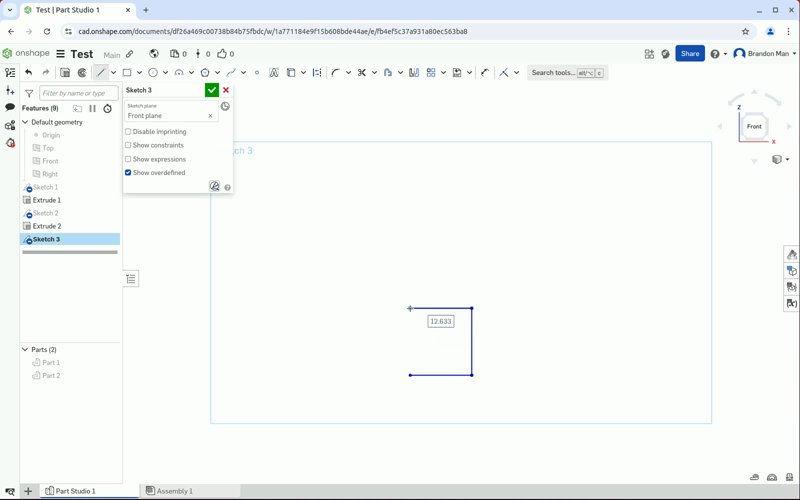
key_down(shift)
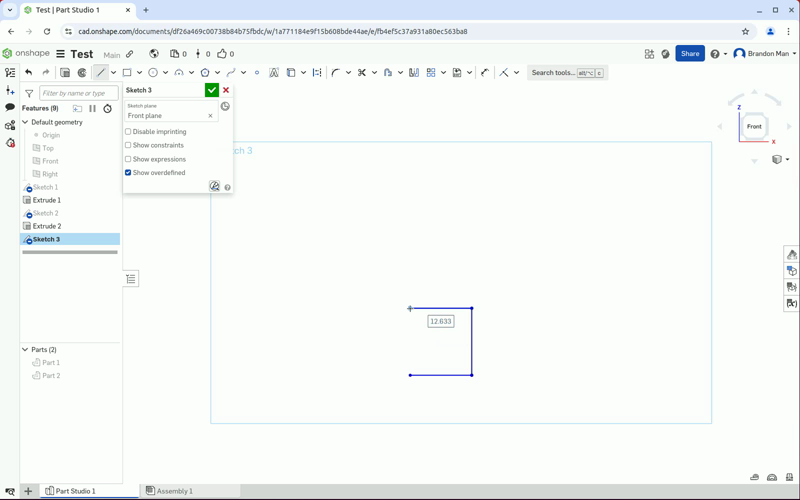
mouse_move(410, 375)
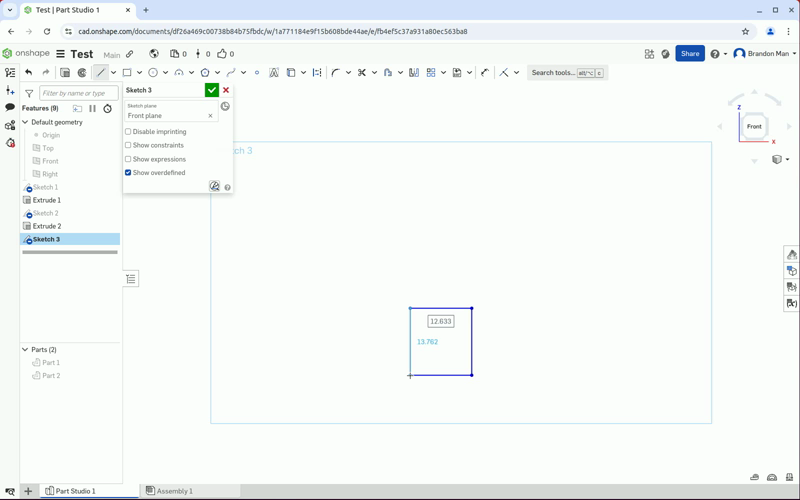
key_up(shift)
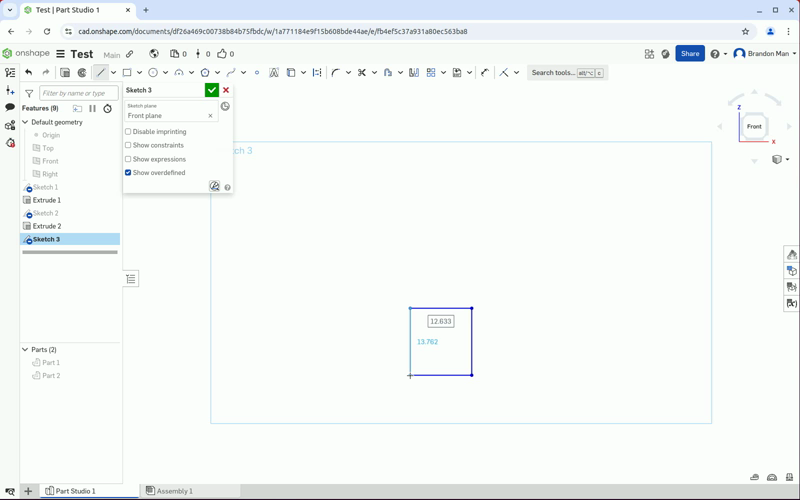
click(410, 375)
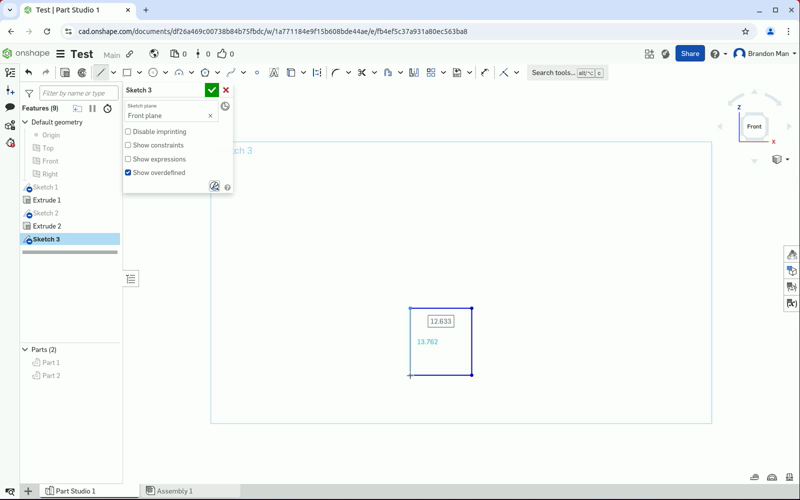
key(esc)
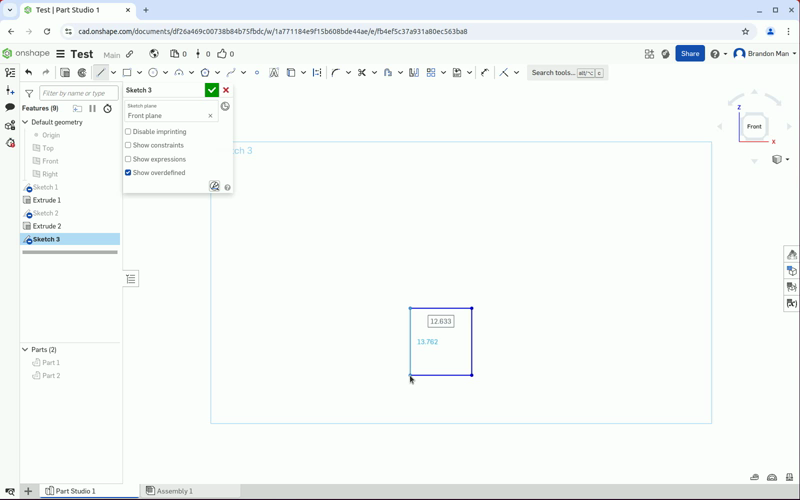
mouse_move(421, 348)
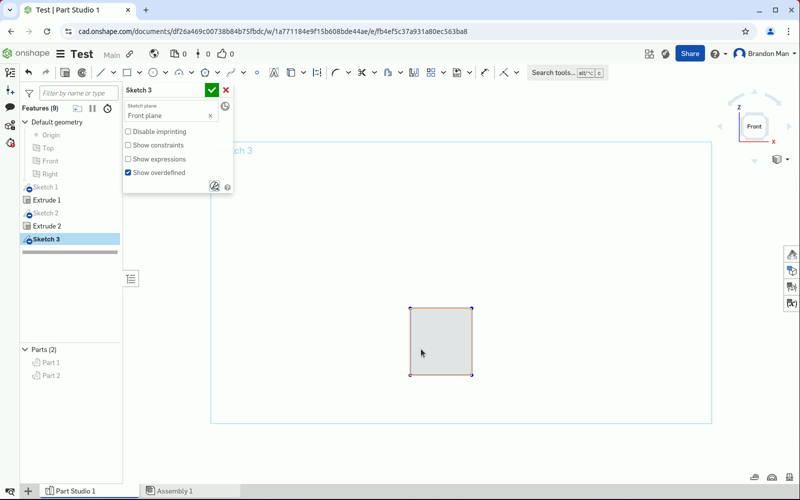
click(421, 348)
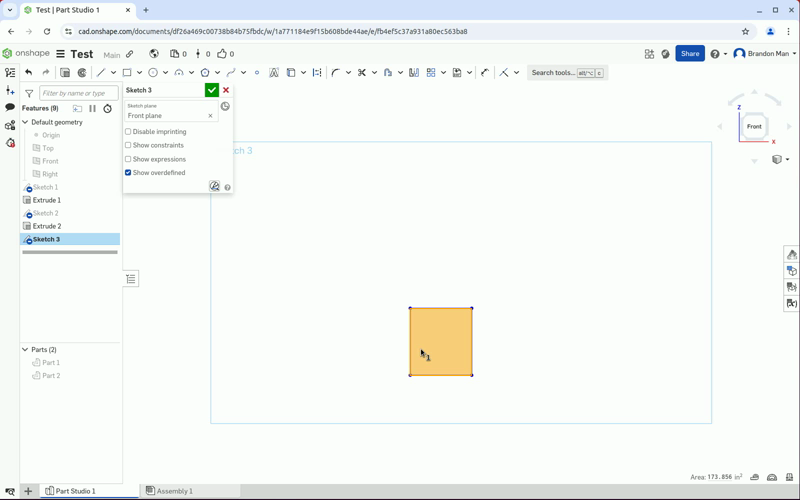
mouse_move(73, 352)
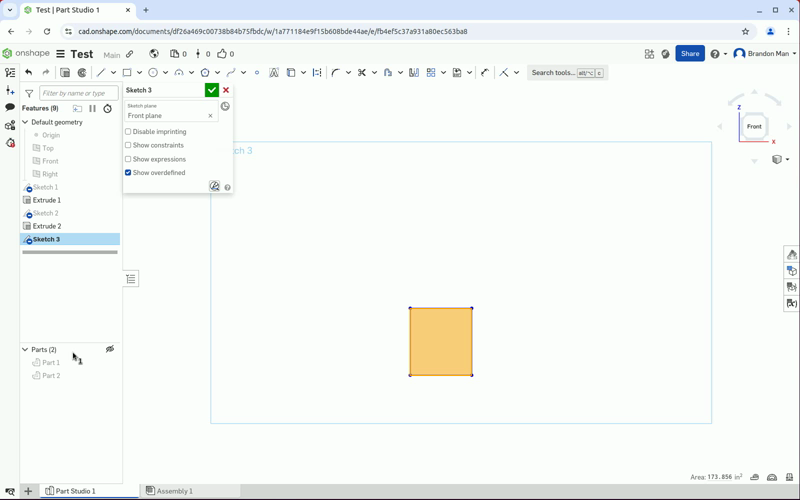
key(shift+y)
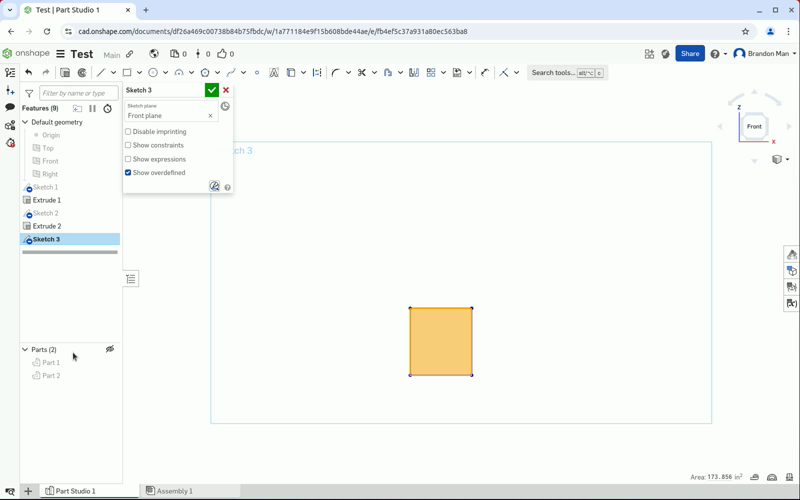
key(shift+e)
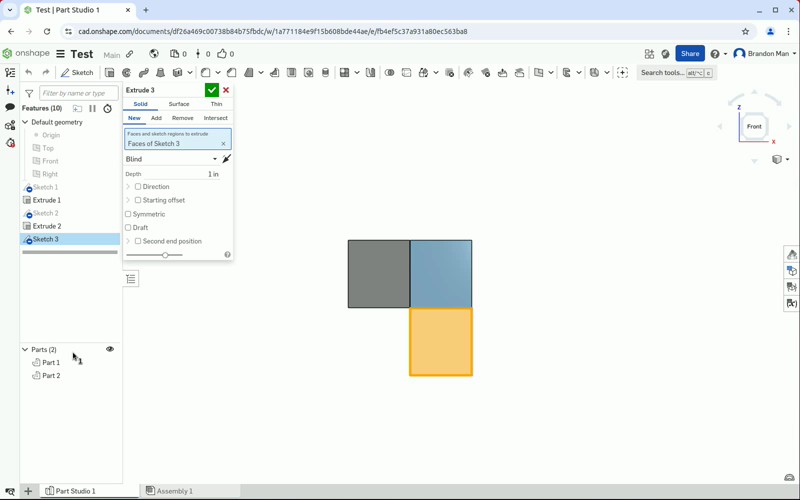
mouse_move(143, 106)
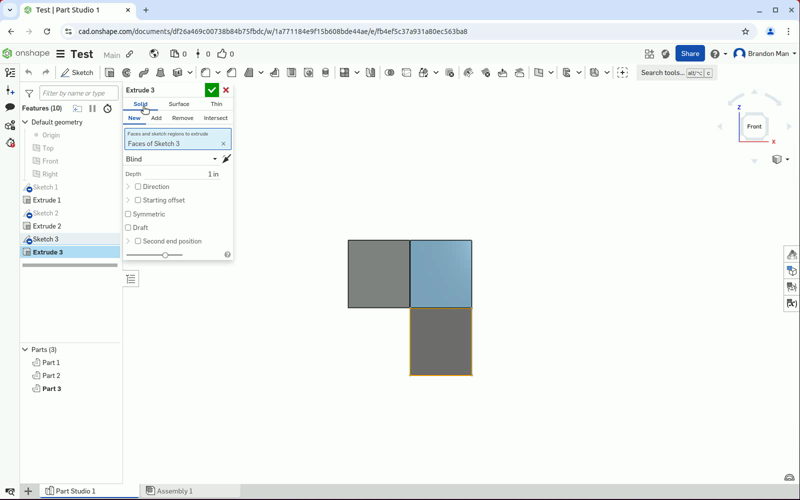
click(143, 106)
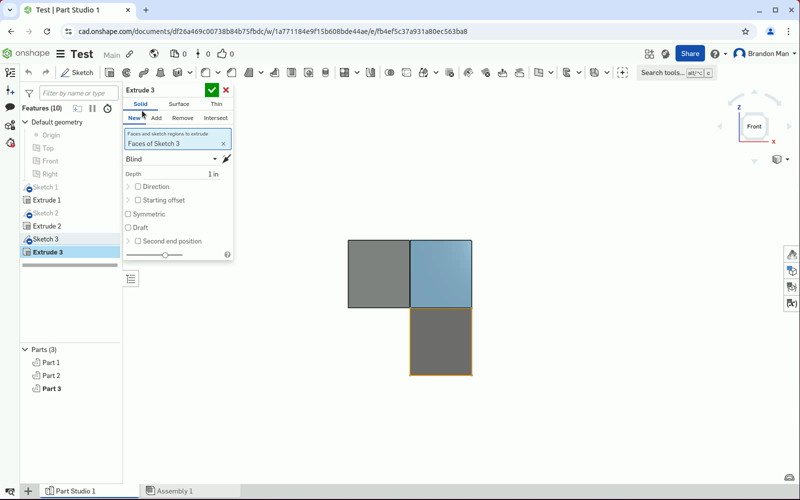
mouse_move(137, 120)
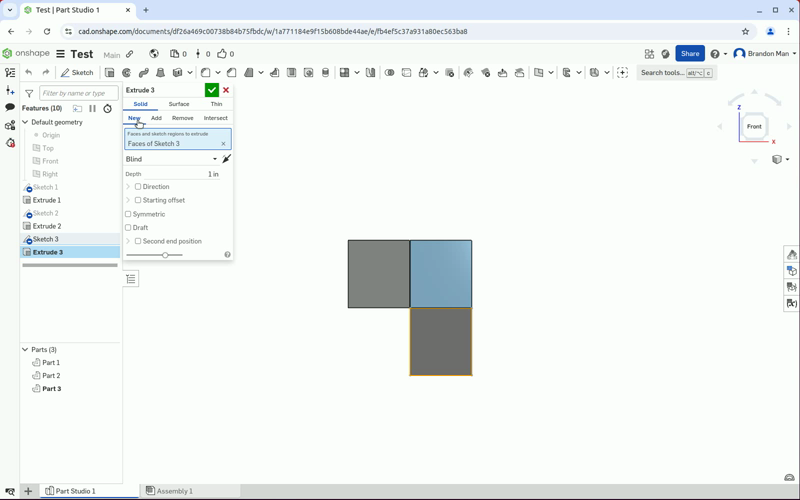
click(137, 120)
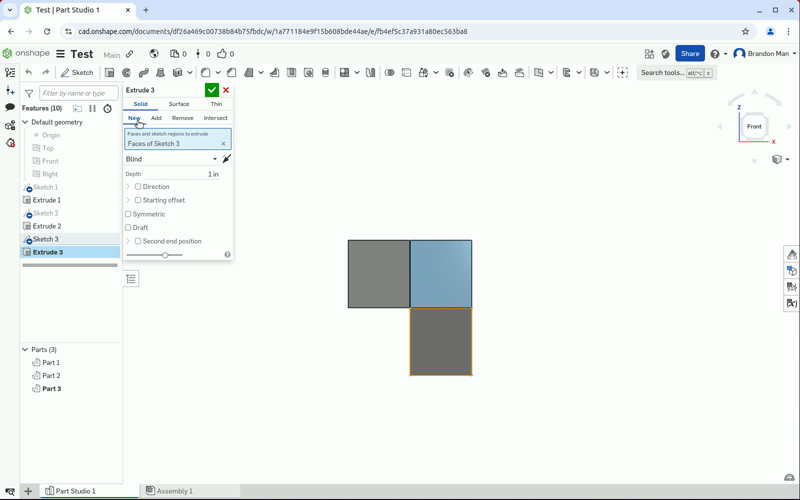
key(tab, 4)
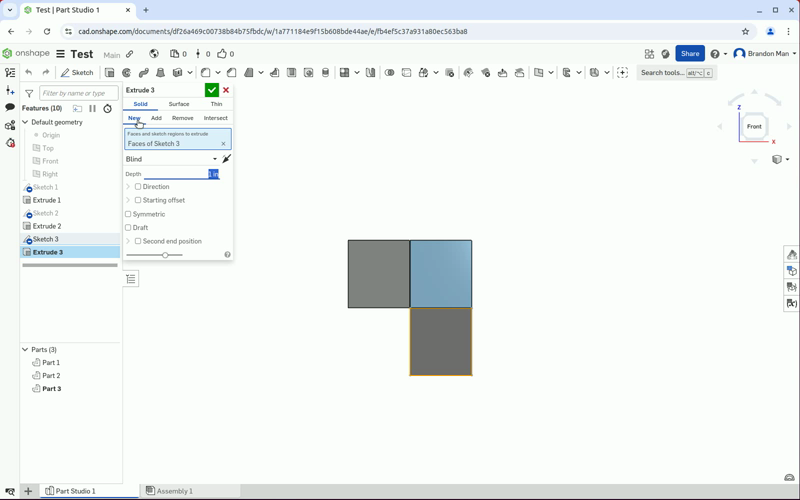
text(3.129)
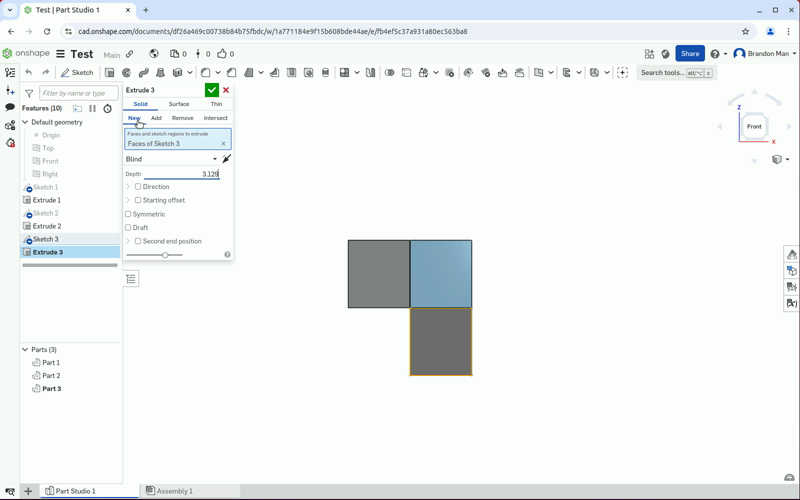
key(enter)
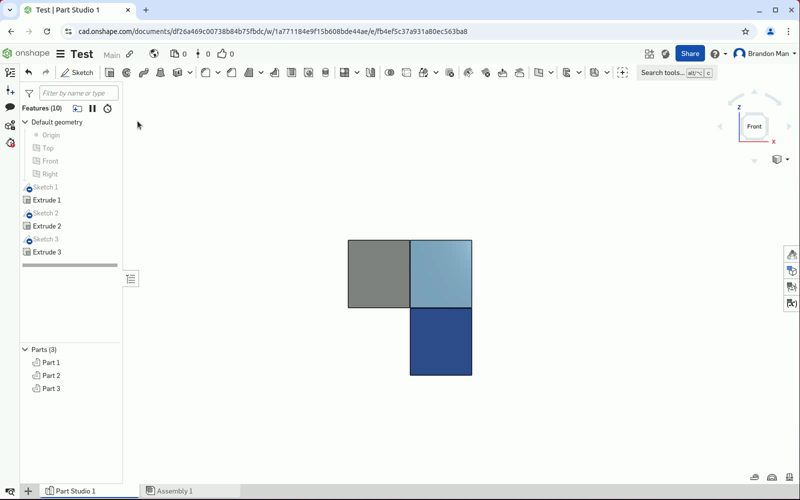
key(shift+h)
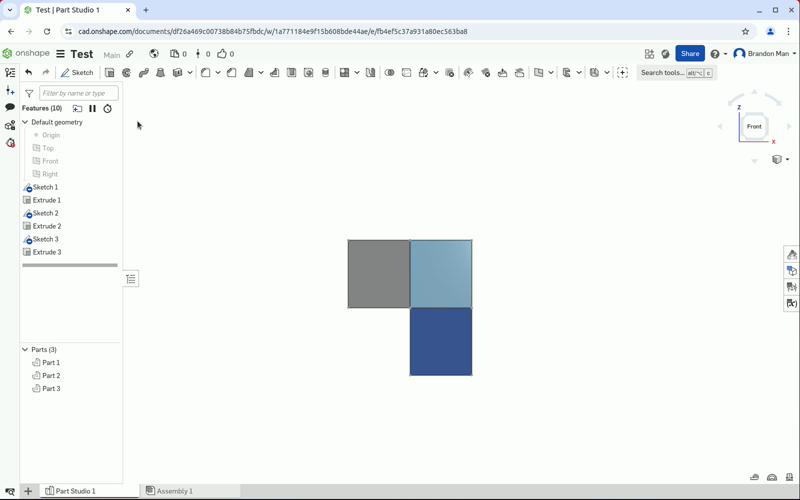
key(shift+h)
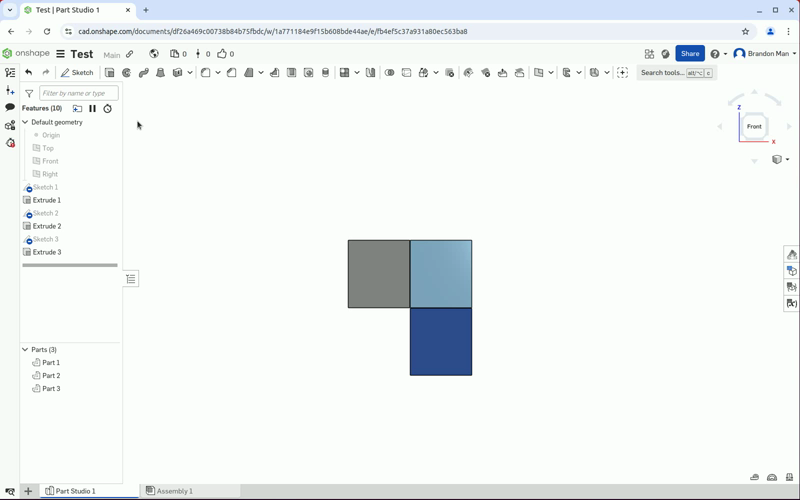
mouse_move(73, 189)
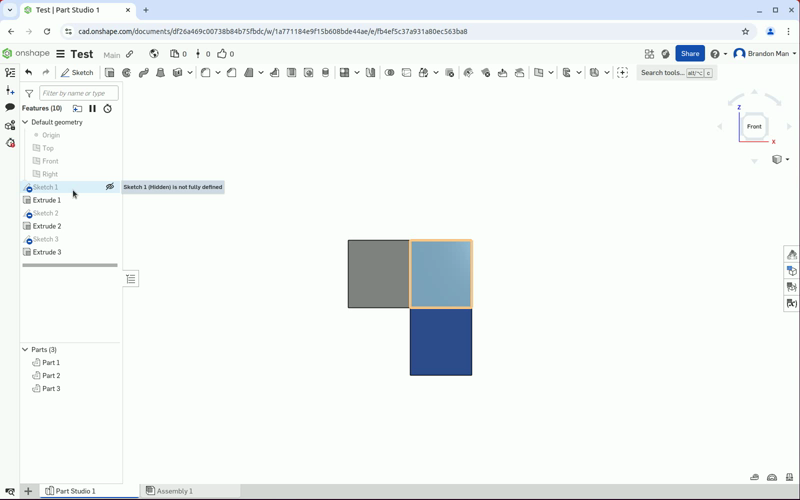
click(73, 189)
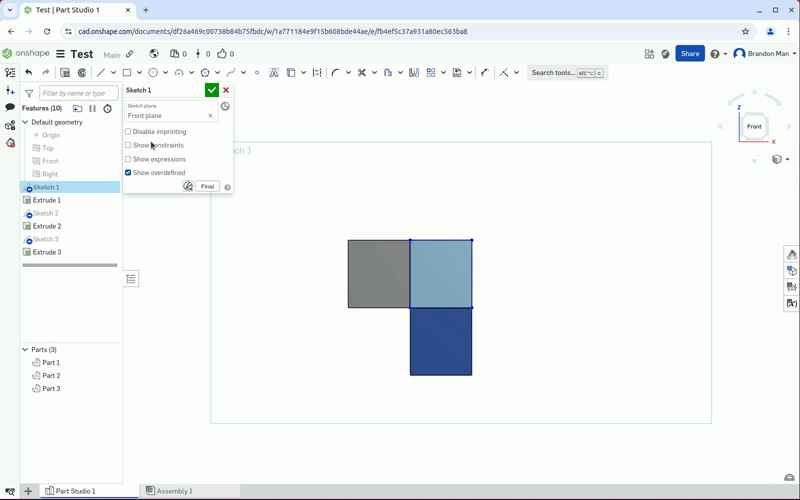
mouse_move(229, 92)
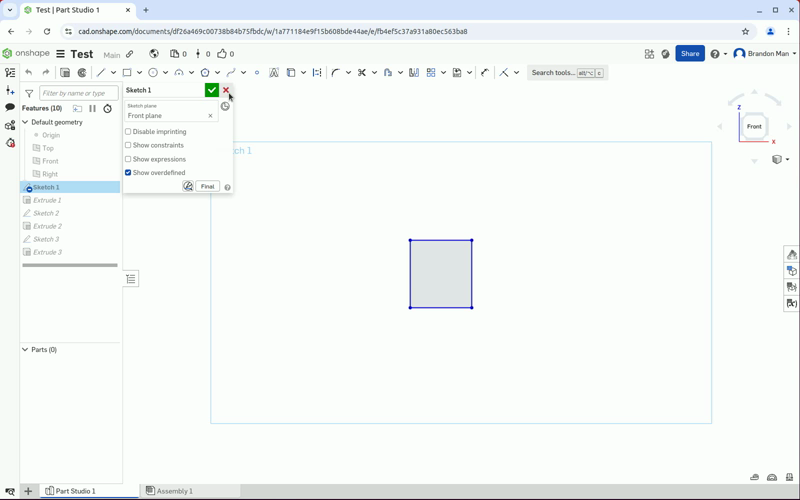
click(229, 92)
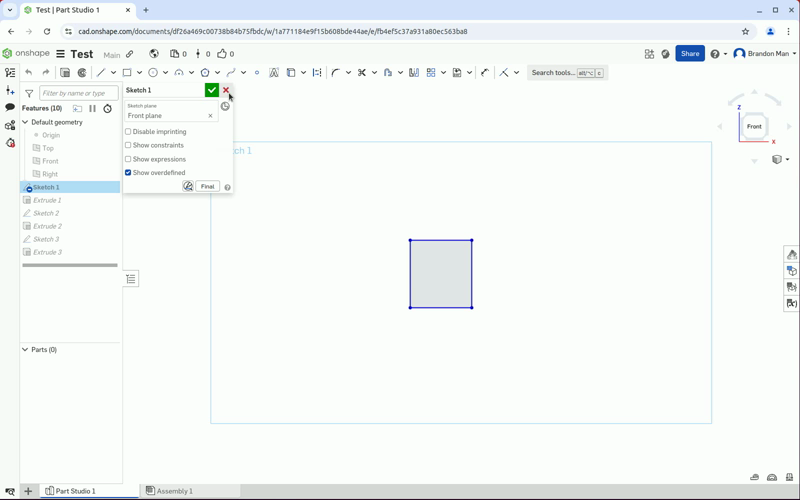
key(shift+s)
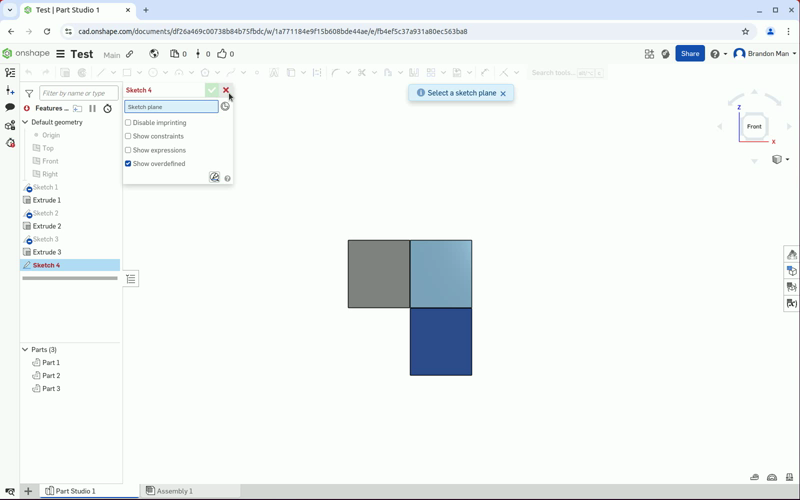
mouse_move(73, 163)
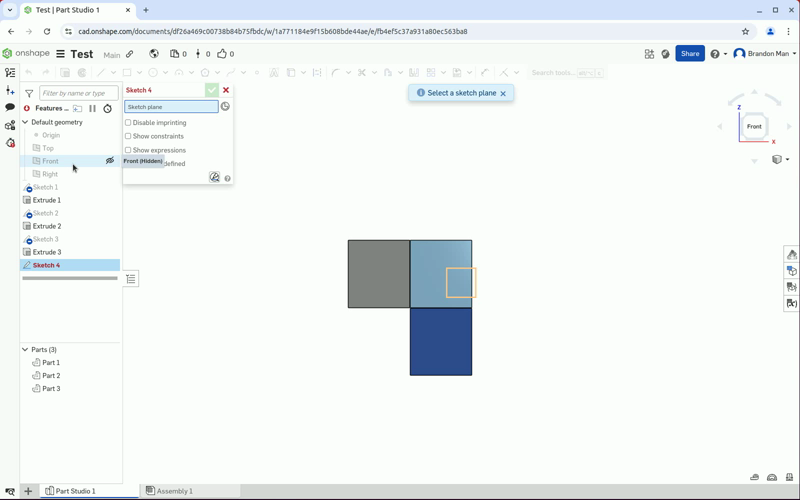
click(73, 163)
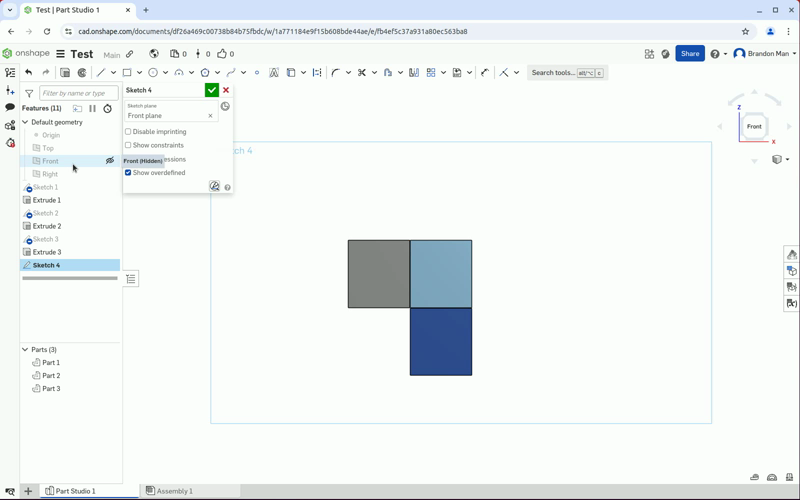
mouse_move(73, 352)
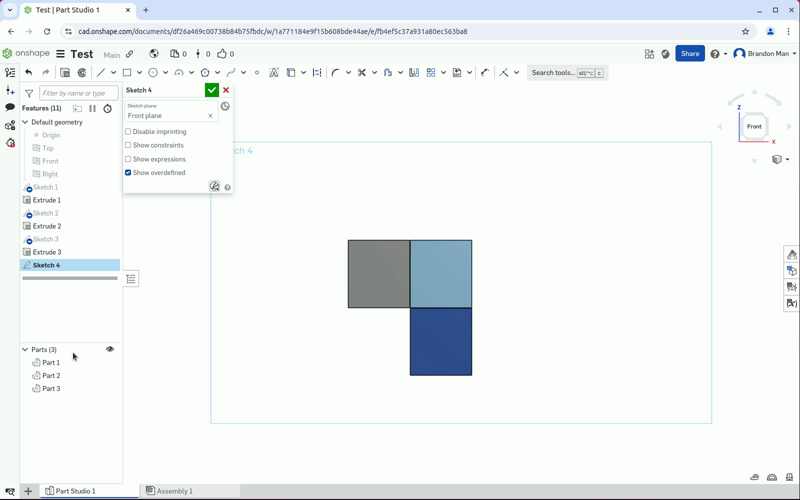
key(y)
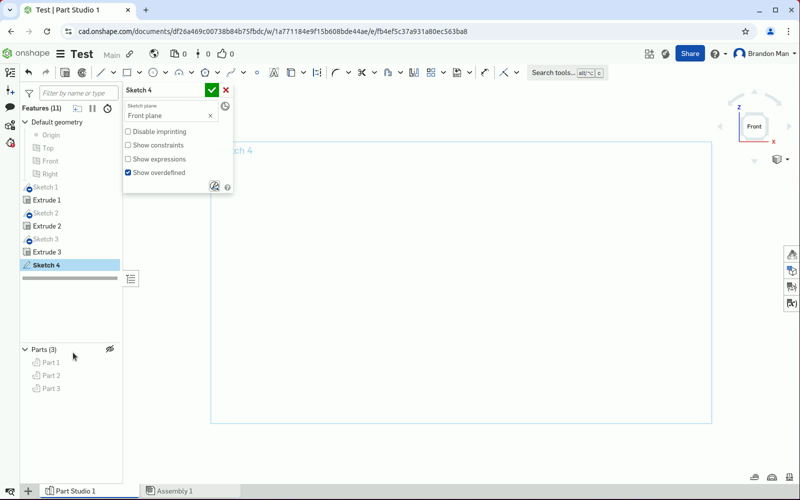
key(l)
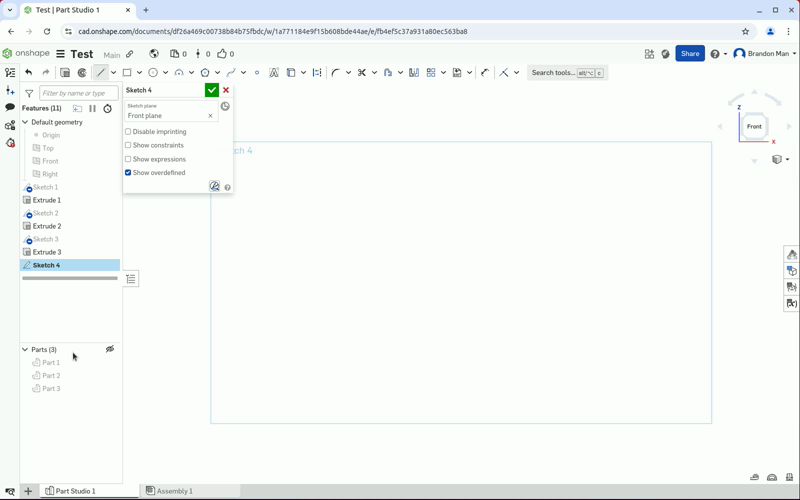
key_down(shift)
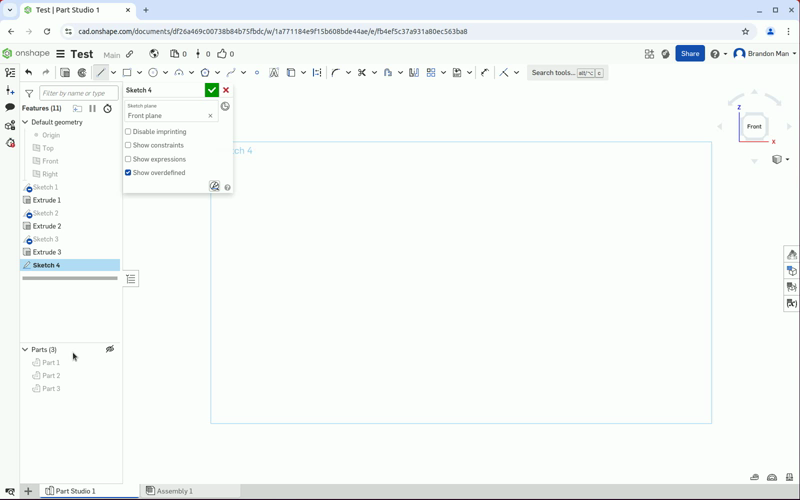
mouse_move(348, 375)
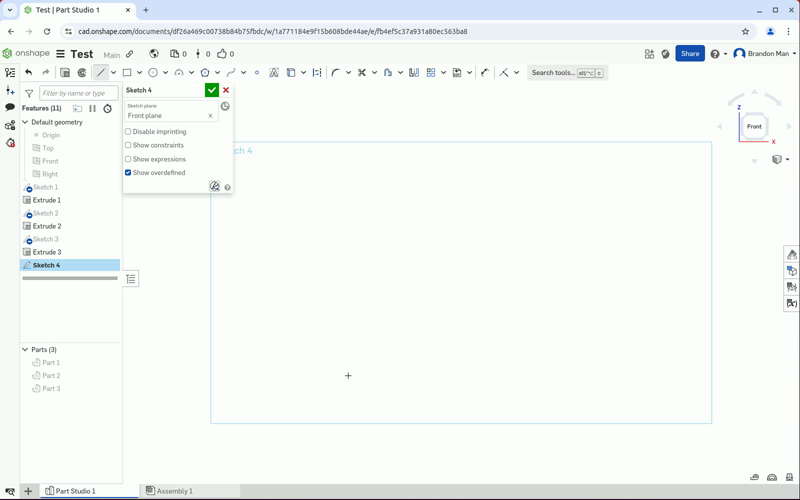
click(348, 375)
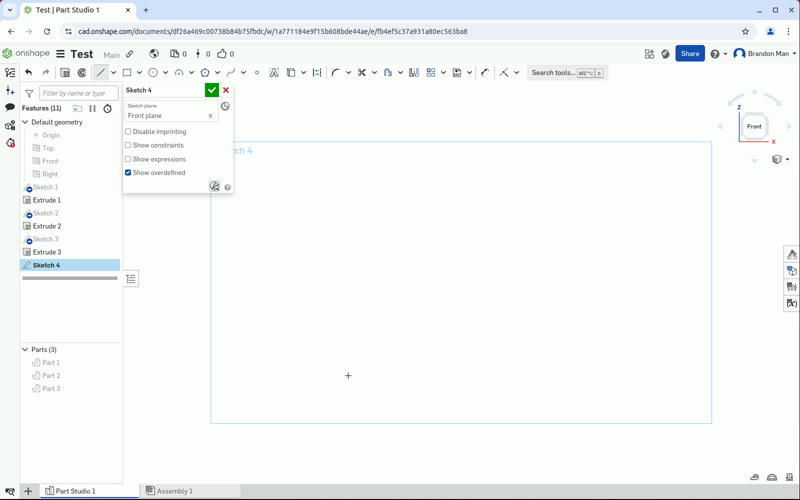
key_up(shift)
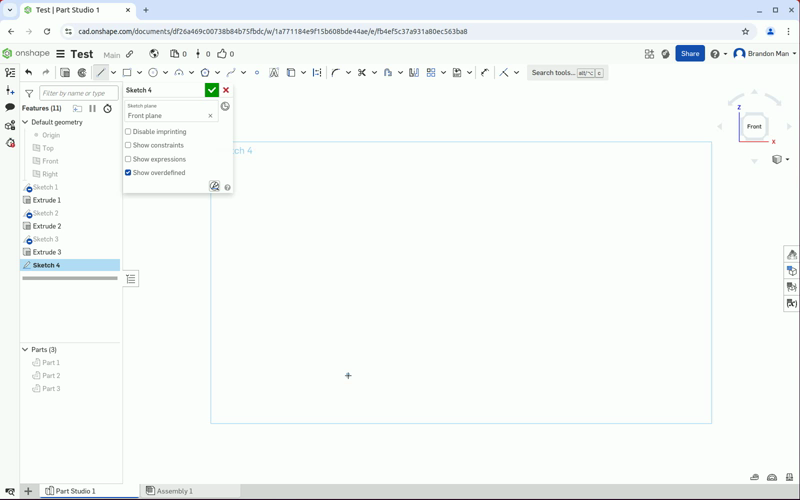
key_down(shift)
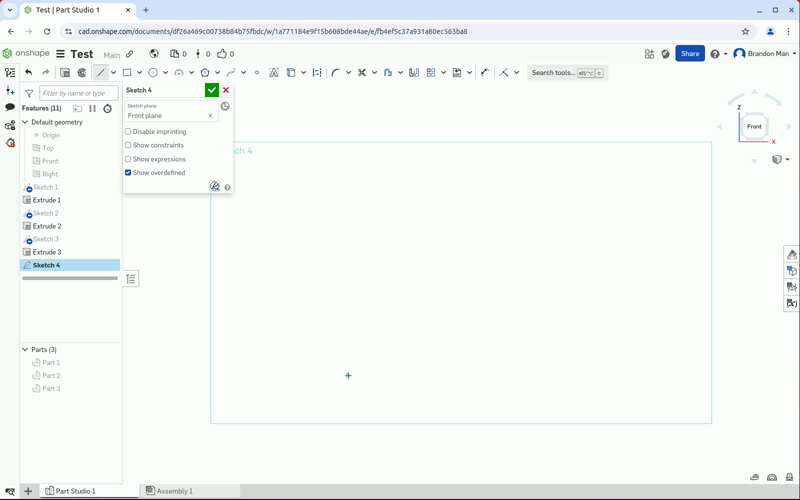
mouse_move(409, 375)
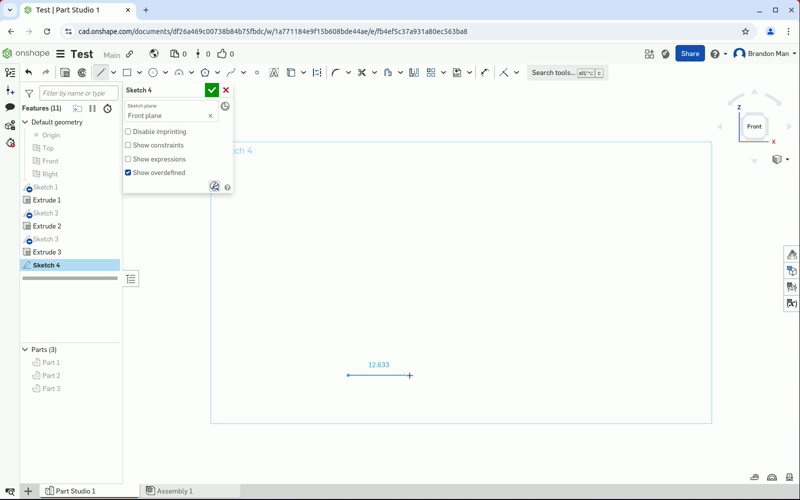
click(409, 375)
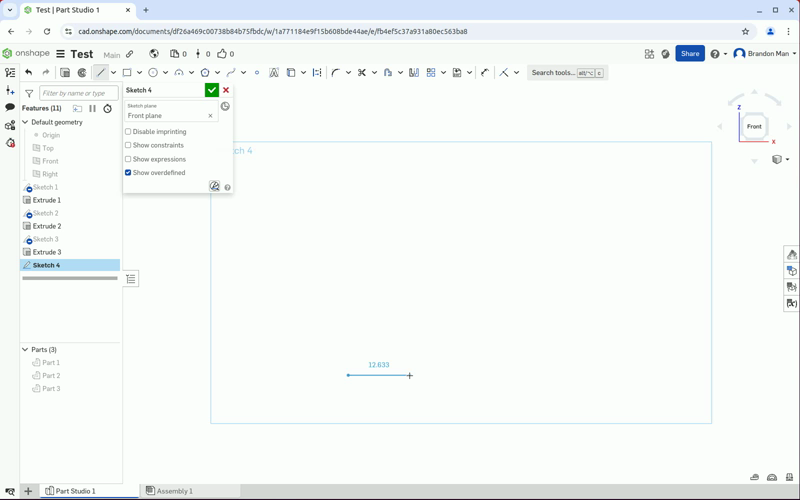
key_up(shift)
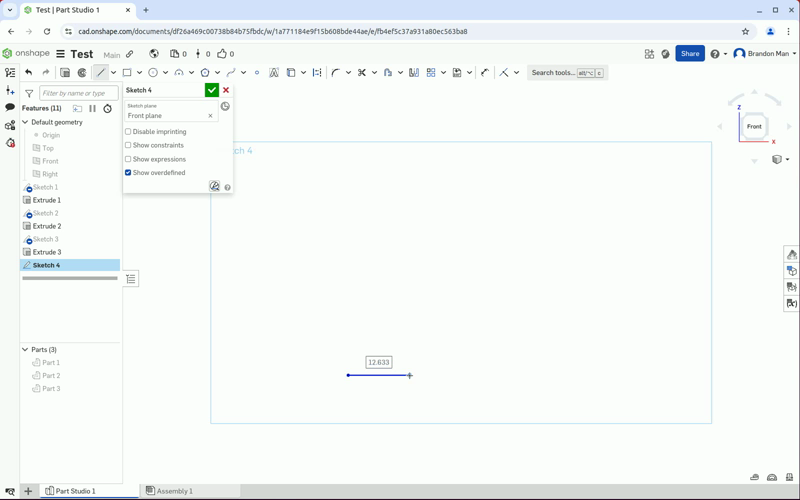
key_down(shift)
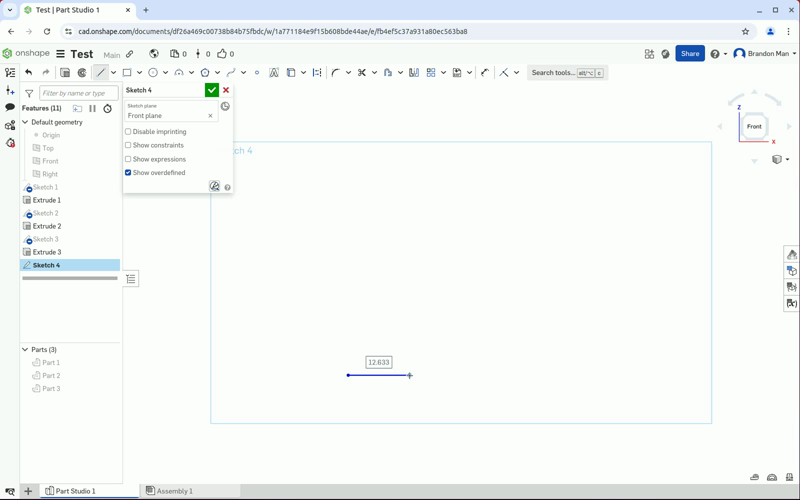
mouse_move(409, 308)
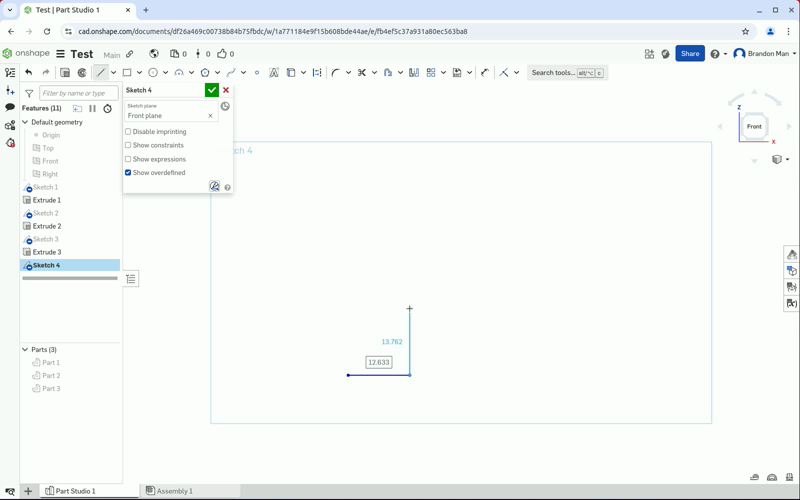
click(409, 308)
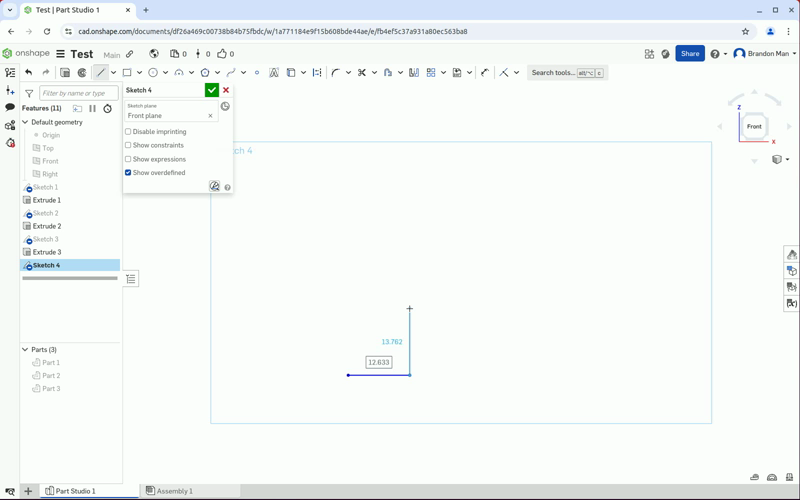
key_up(shift)
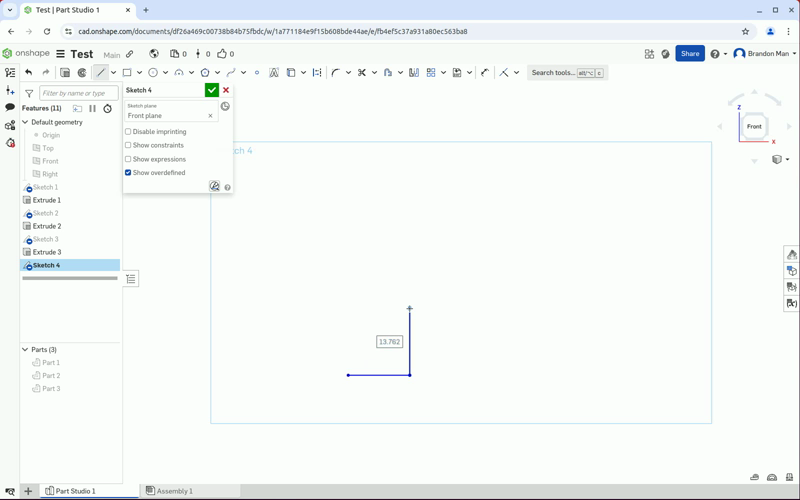
key_down(shift)
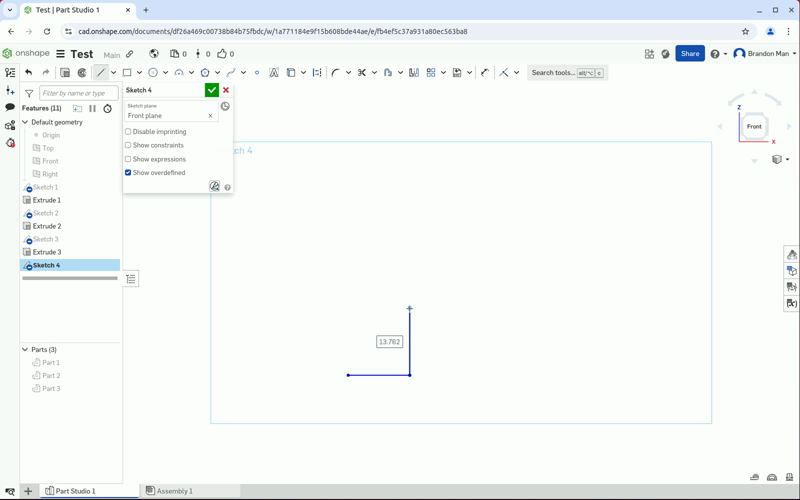
mouse_move(348, 308)
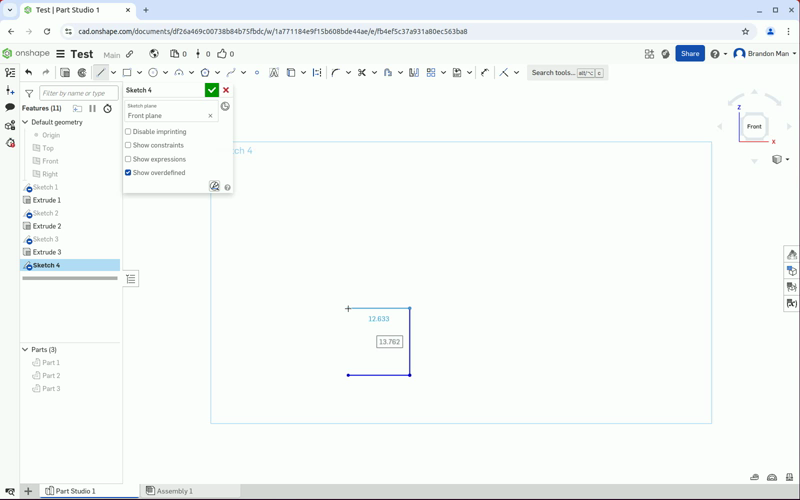
click(348, 308)
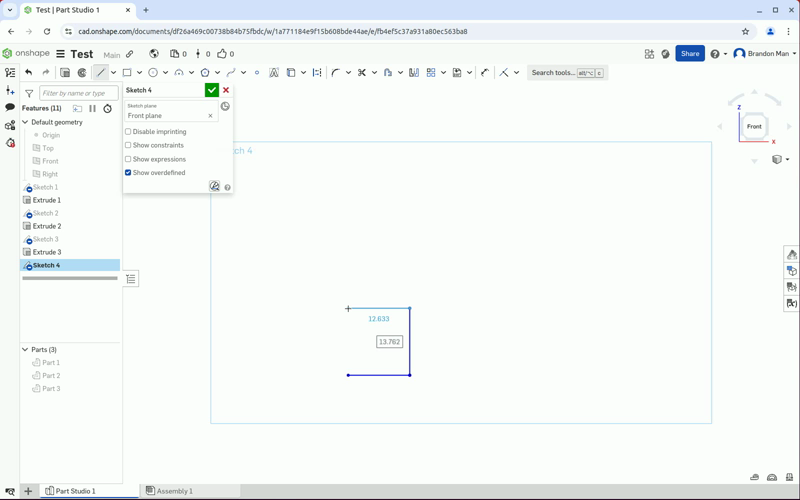
key_up(shift)
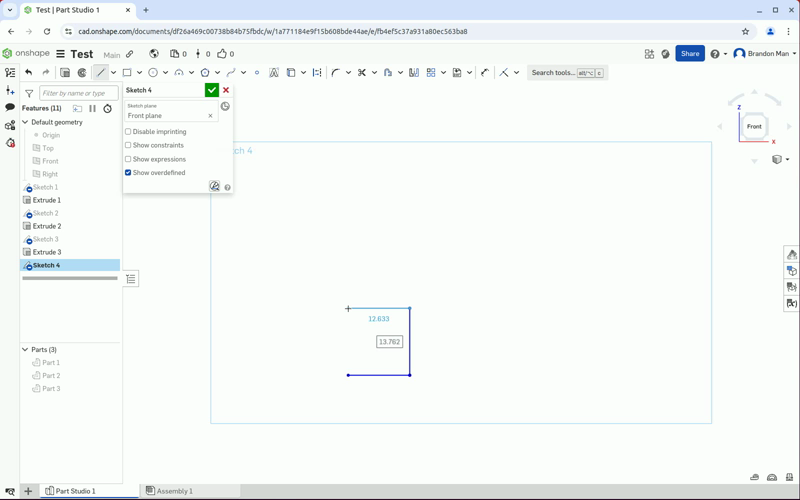
key_down(shift)
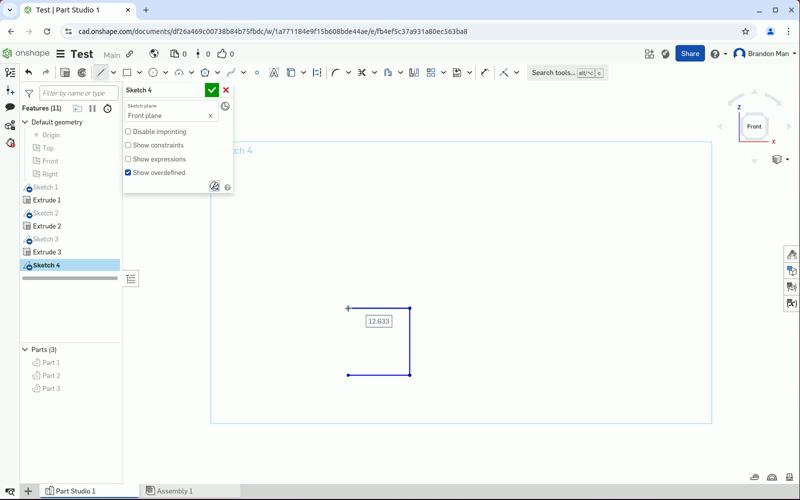
mouse_move(348, 375)
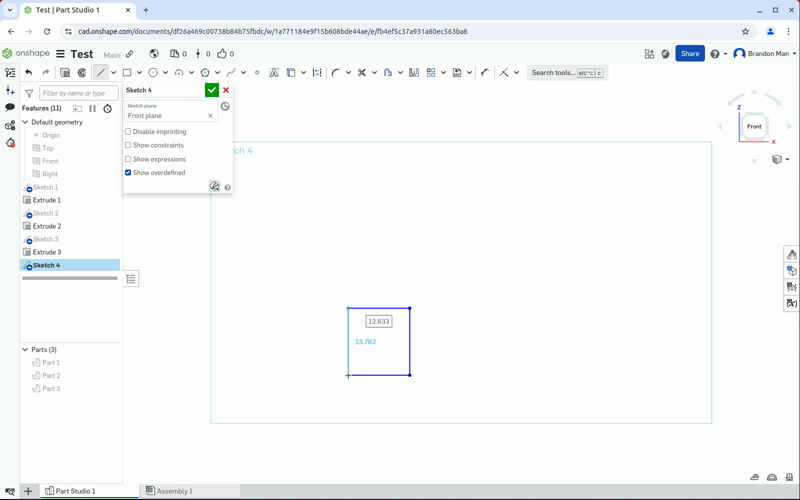
key_up(shift)
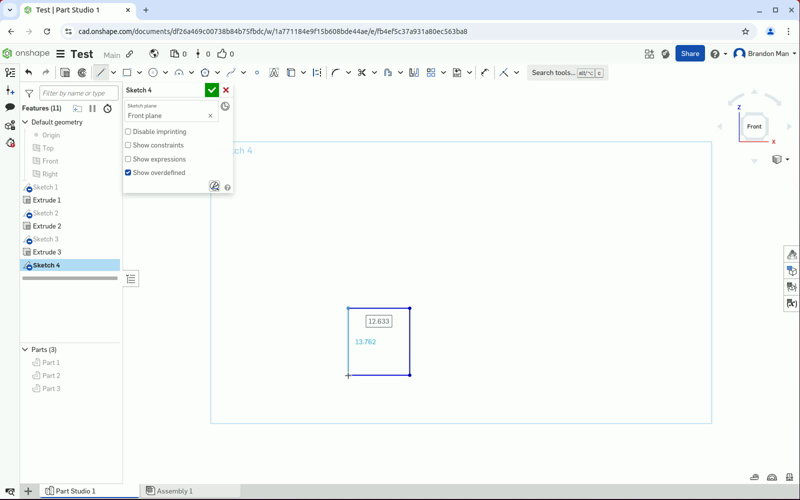
click(348, 375)
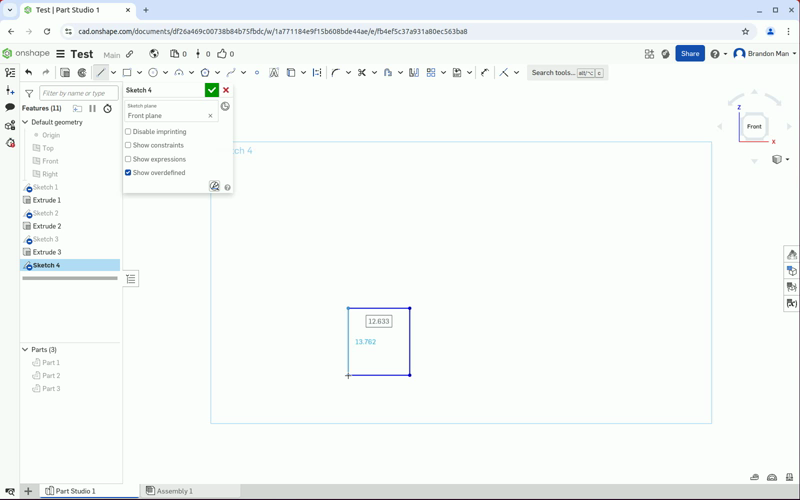
key(esc)
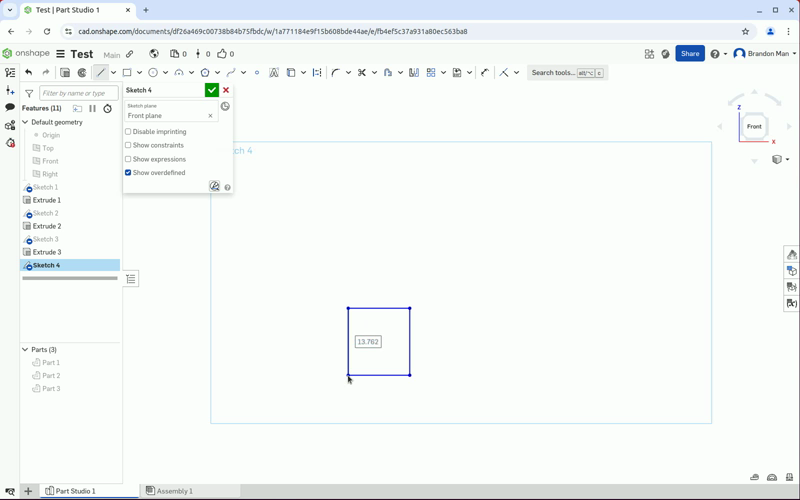
mouse_move(382, 364)
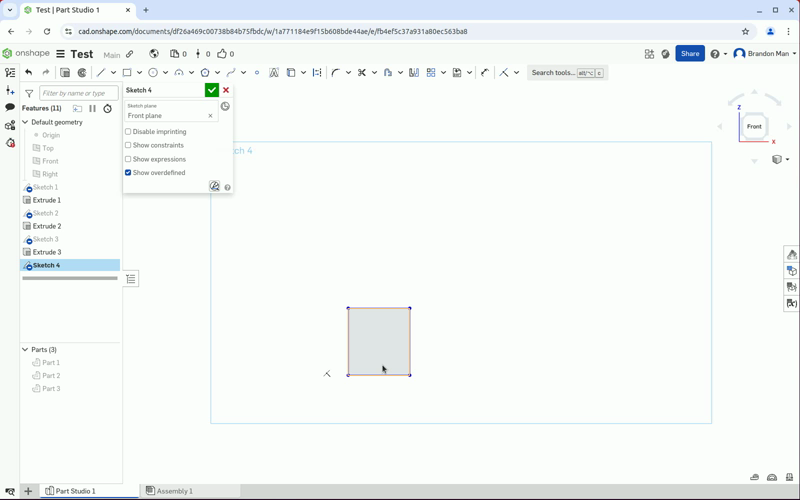
click(382, 364)
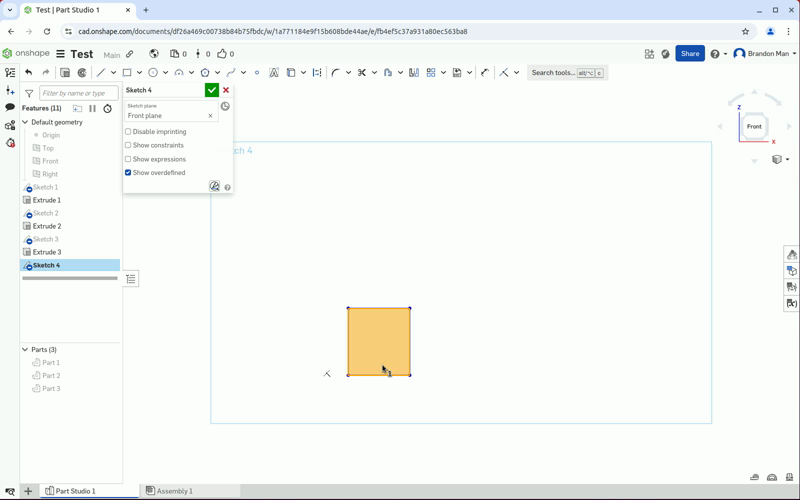
mouse_move(73, 352)
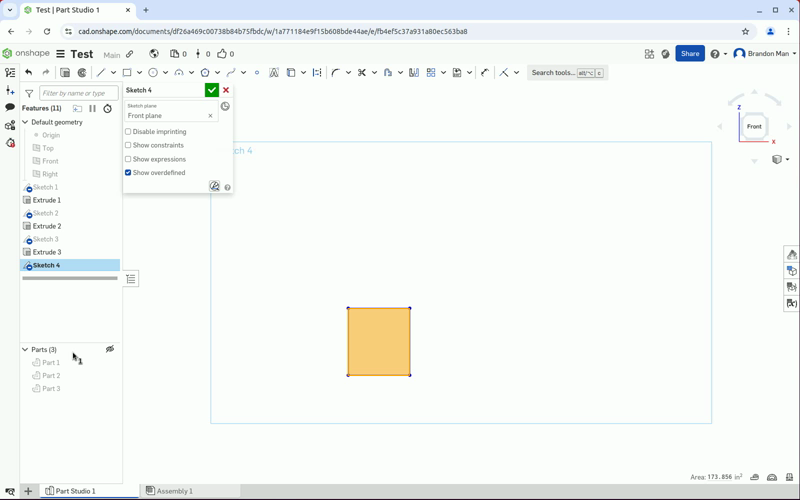
key(shift+y)
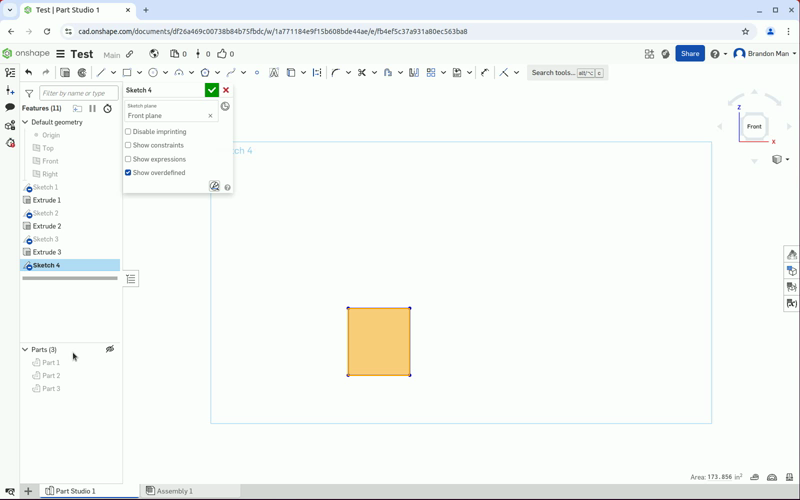
key(shift+e)
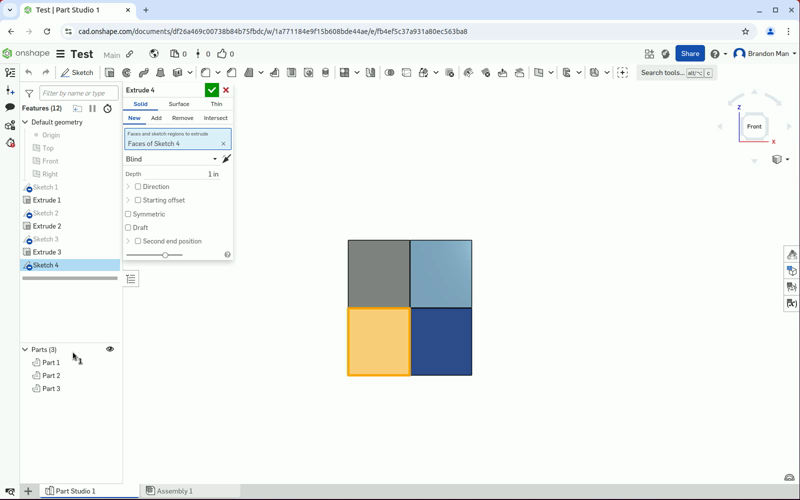
mouse_move(143, 106)
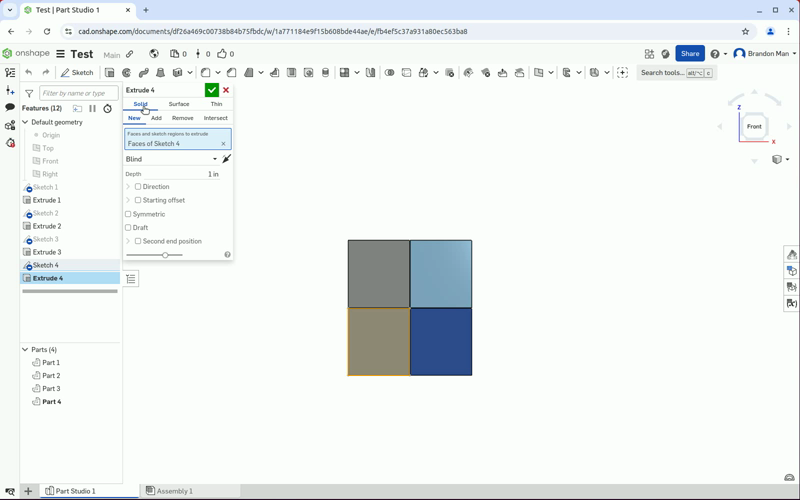
click(143, 106)
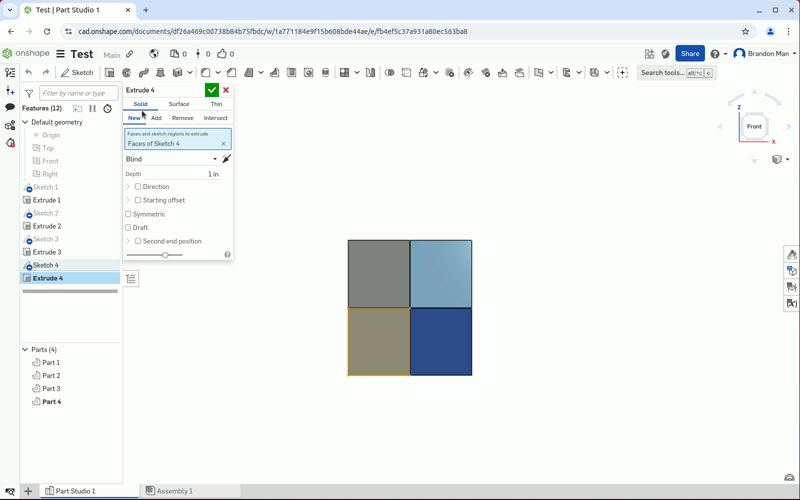
mouse_move(137, 120)
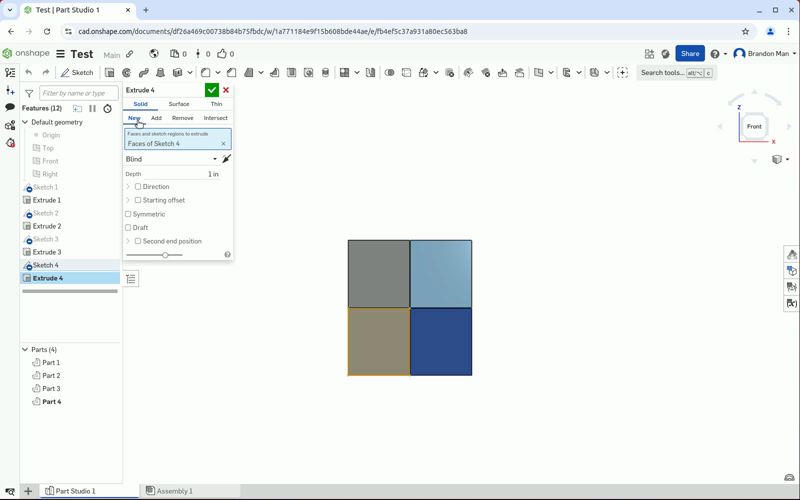
click(137, 120)
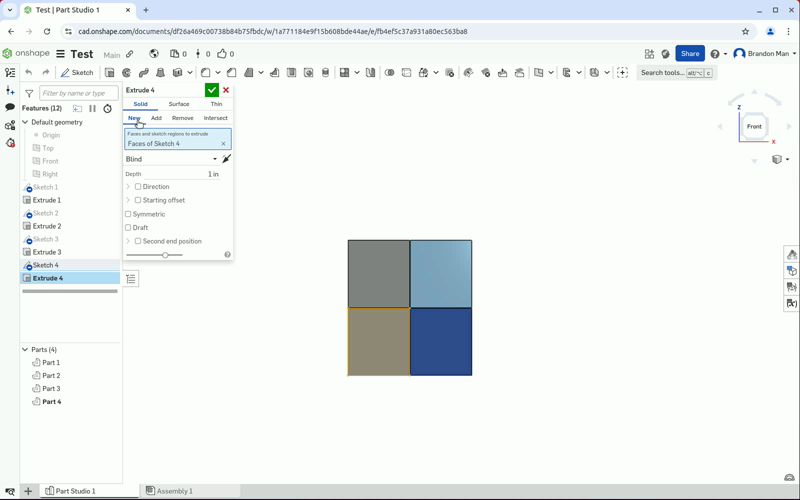
key(tab, 4)
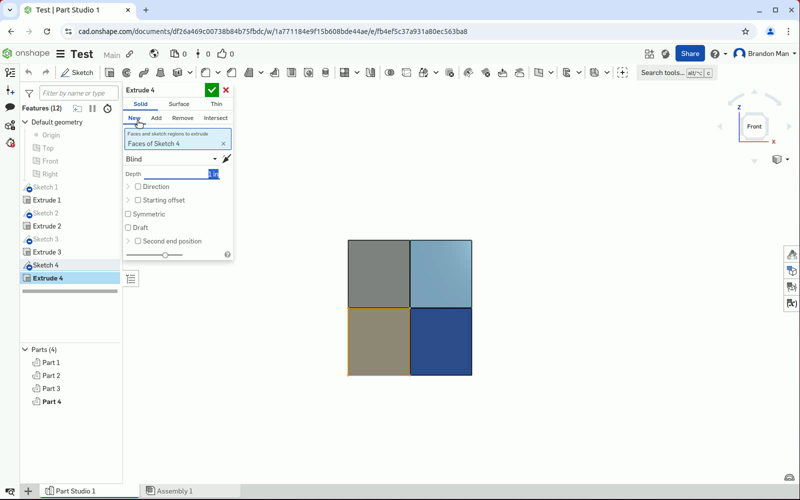
text(3.129)
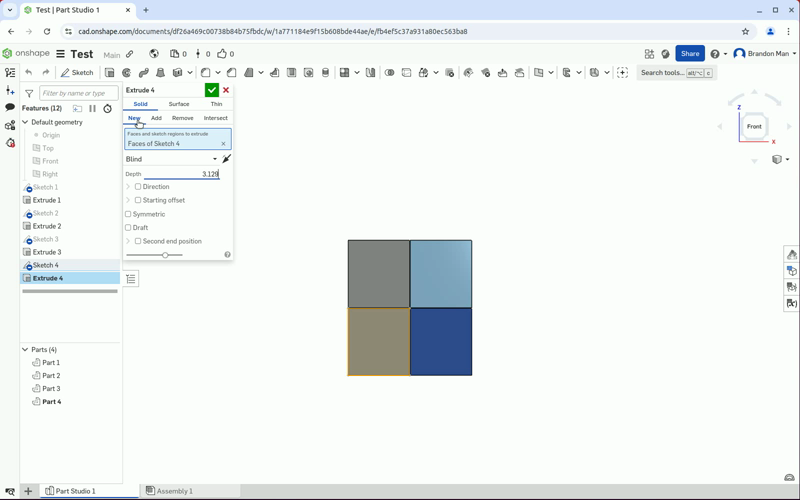
key(enter)
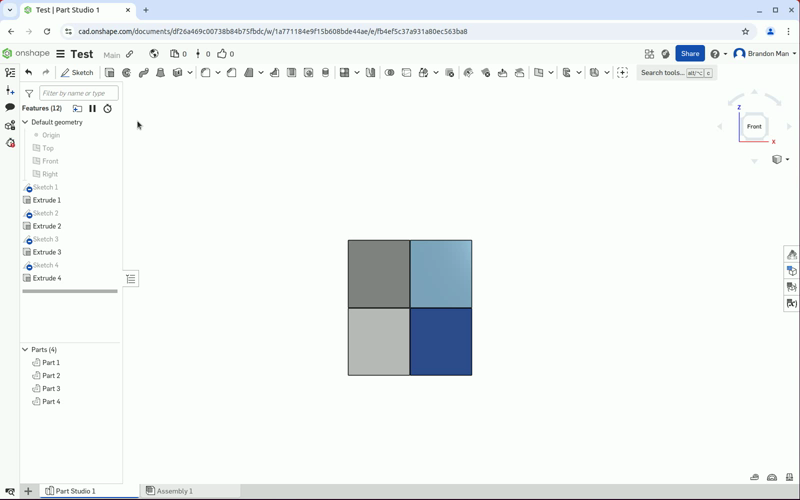
key(shift+h)
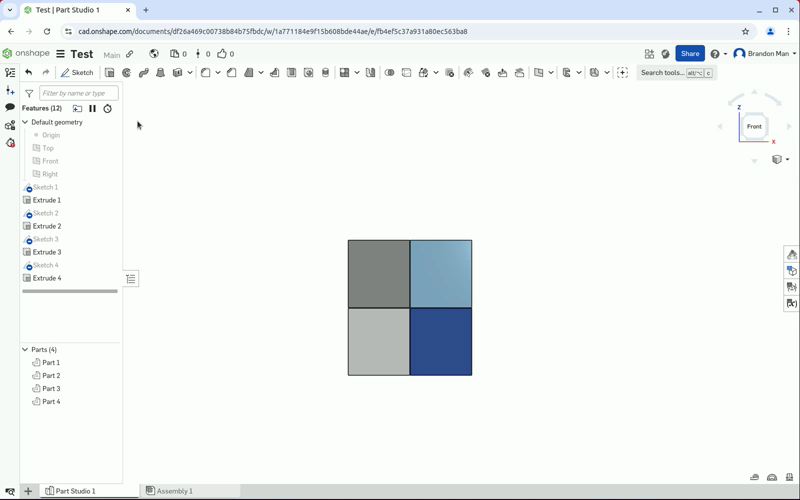
key(shift+h)
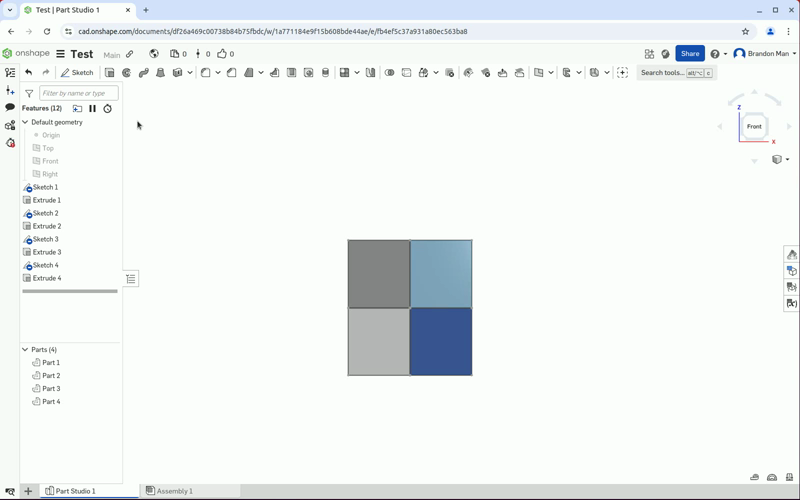
key(shift+7)
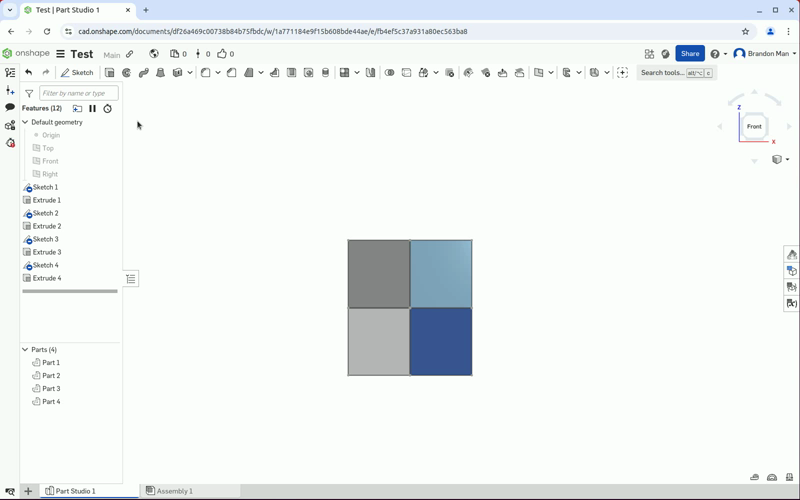
key(left, 2)
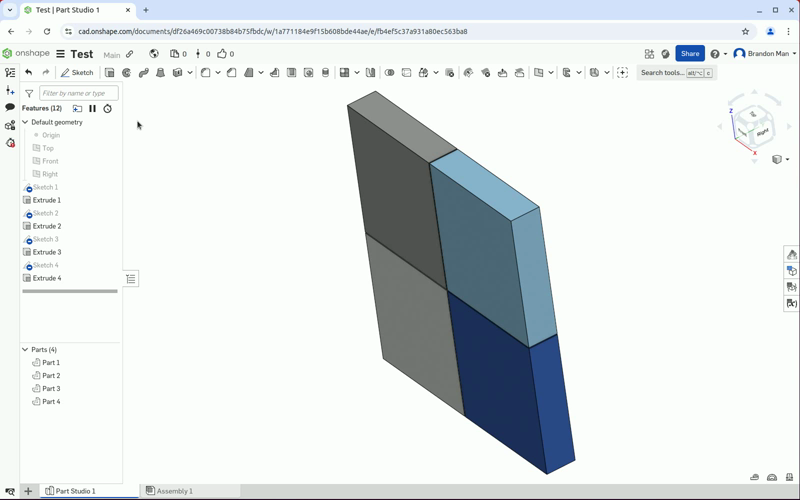
key(down, 2)
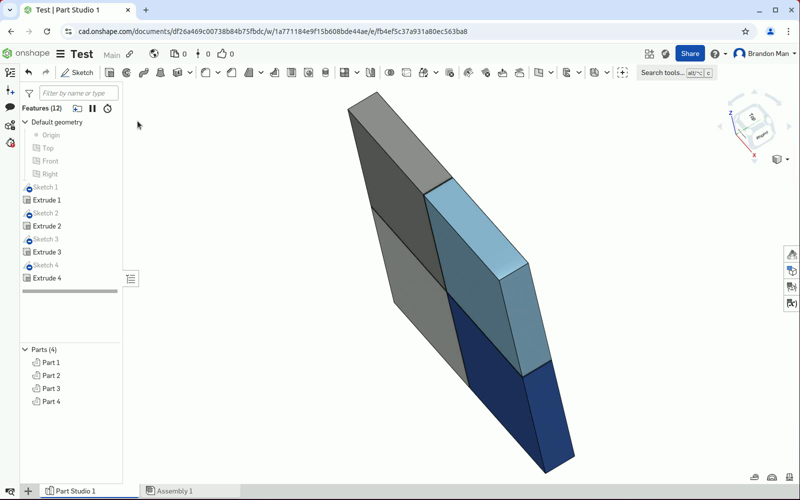
key(up, 2)
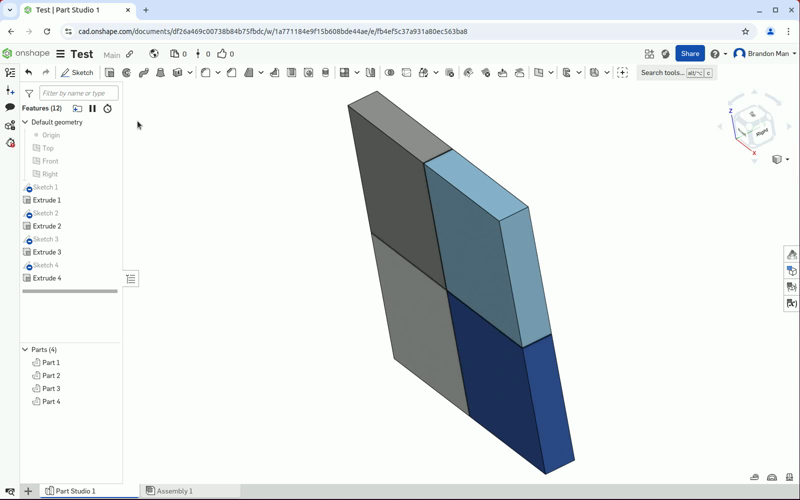
key(right, 2)
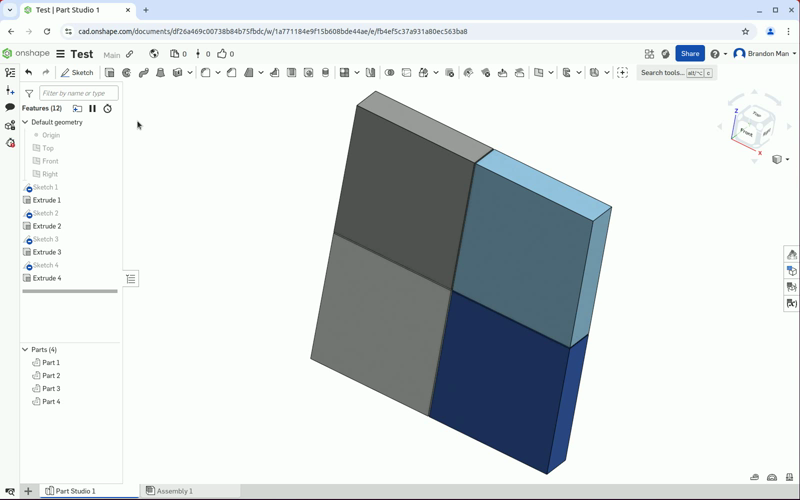
mouse_move(73, 189)
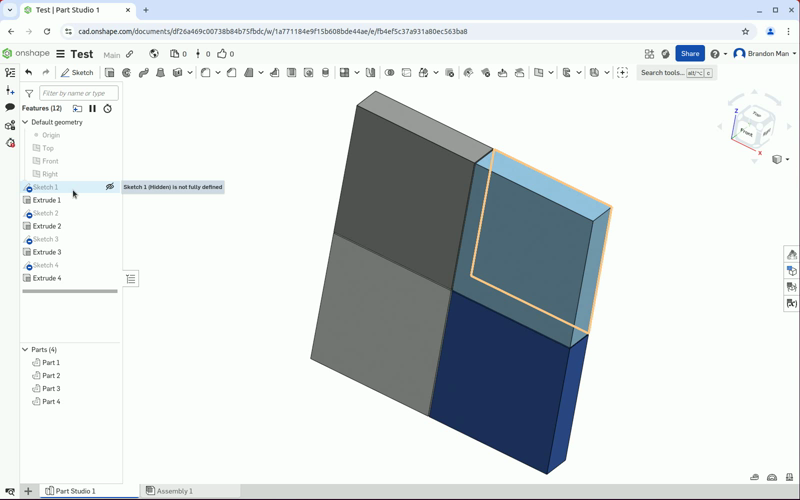
click(73, 189)